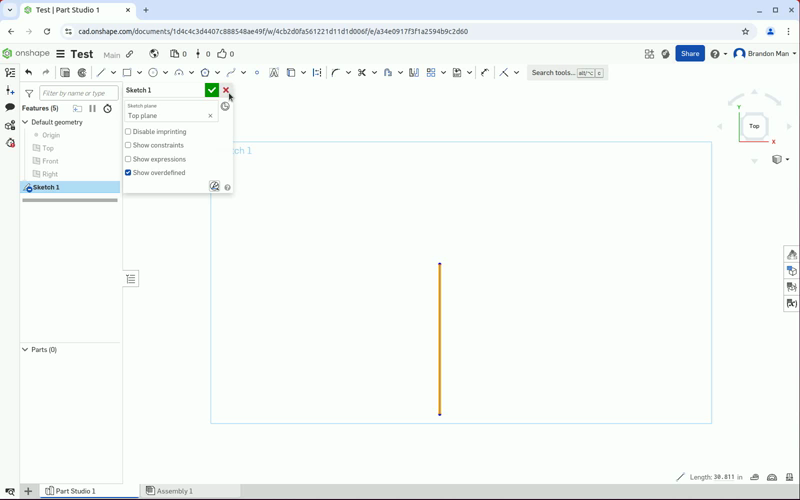
key(shift+h)
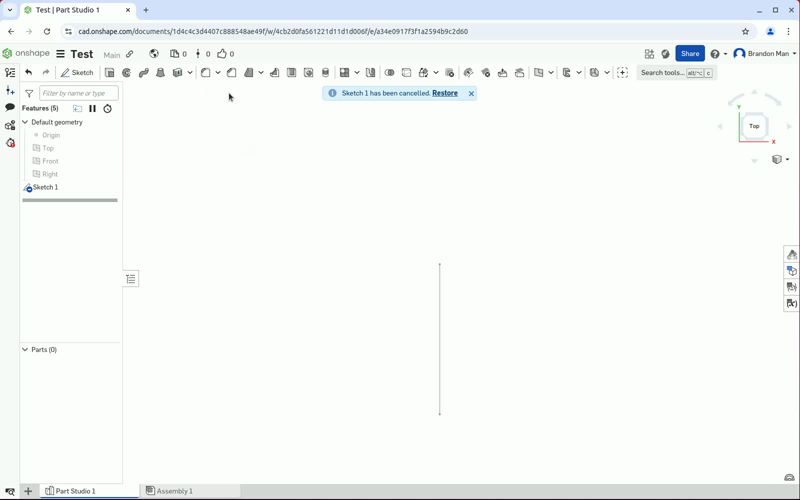
key(shift+s)
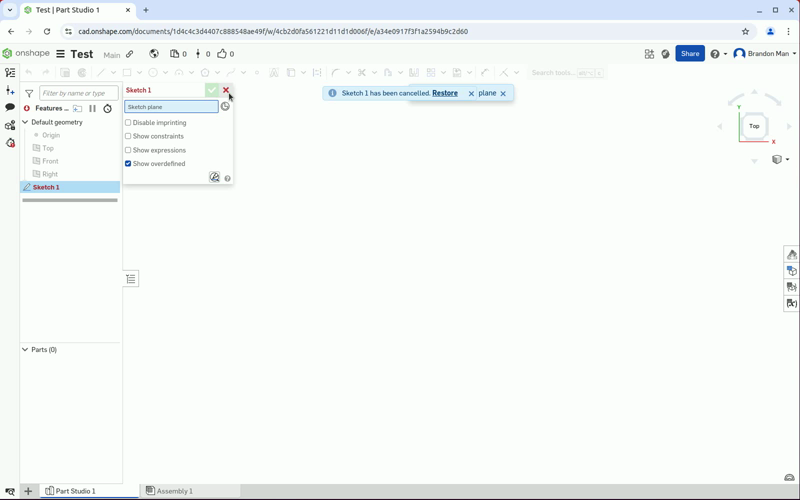
mouse_move(73, 150)
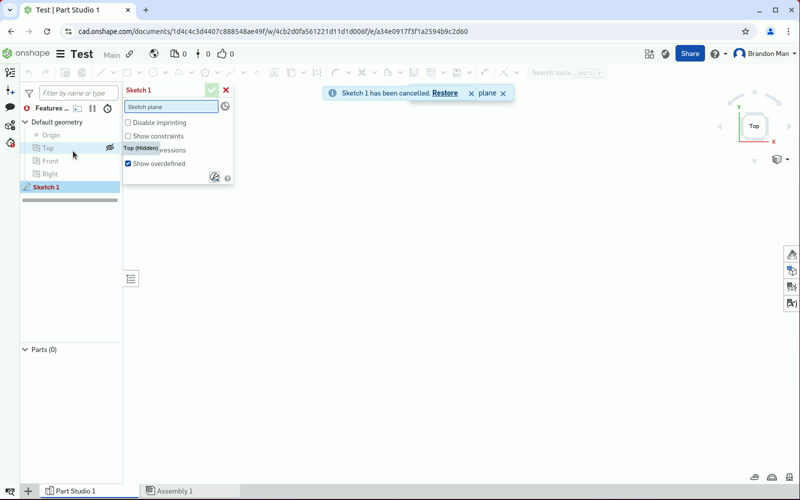
click(73, 150)
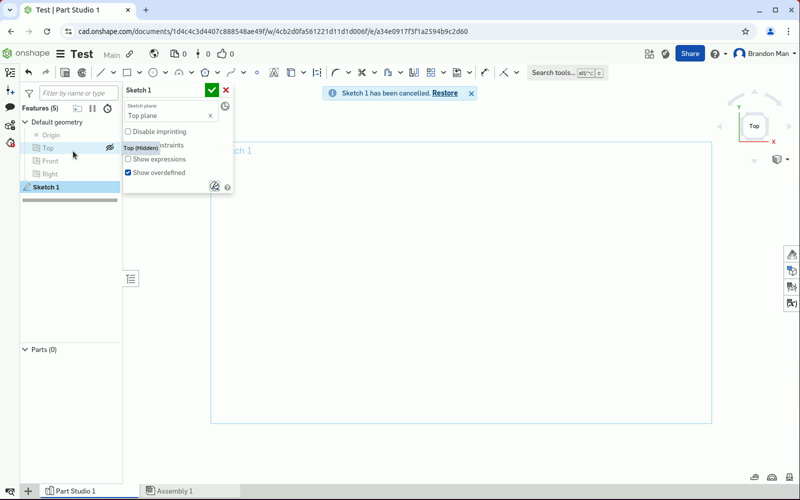
mouse_move(73, 352)
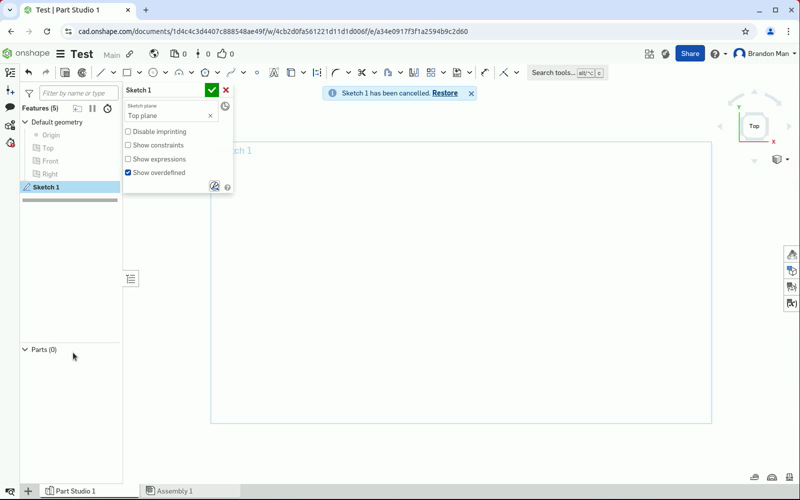
key(y)
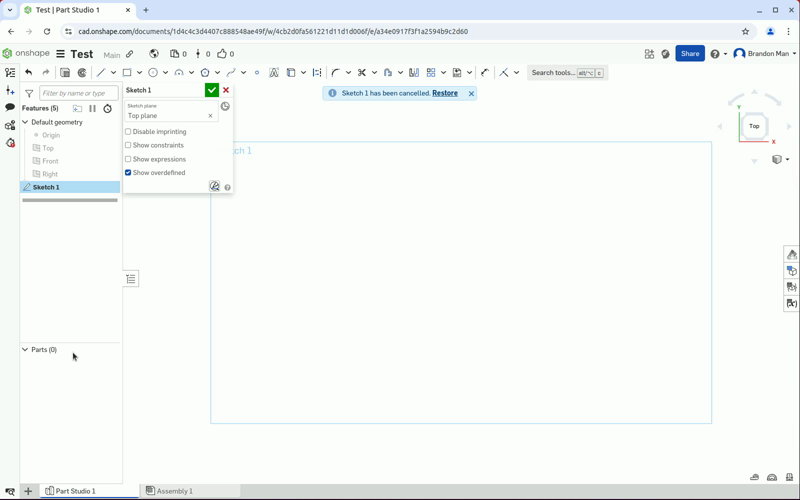
key(l)
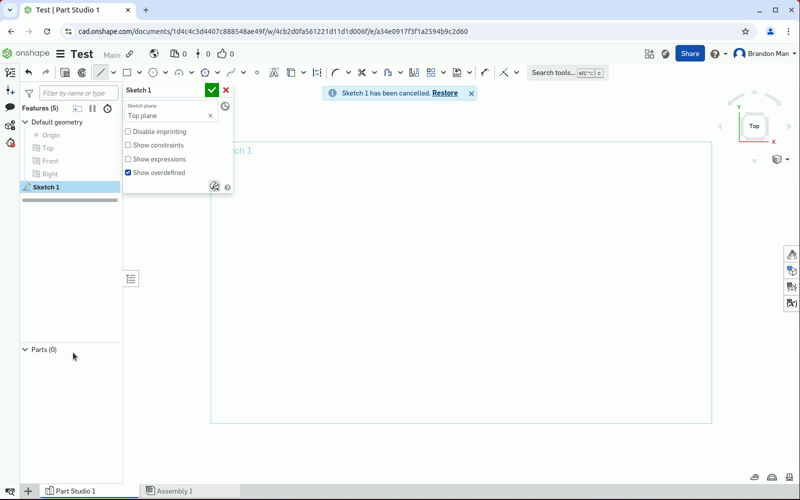
key_down(shift)
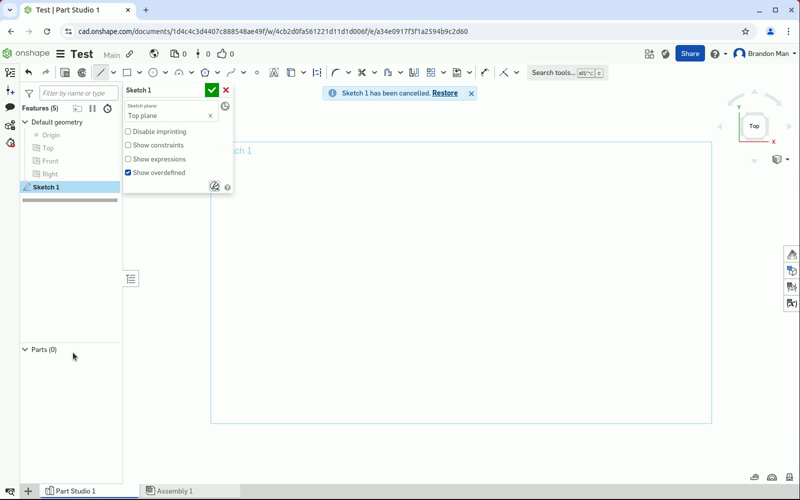
mouse_move(453, 207)
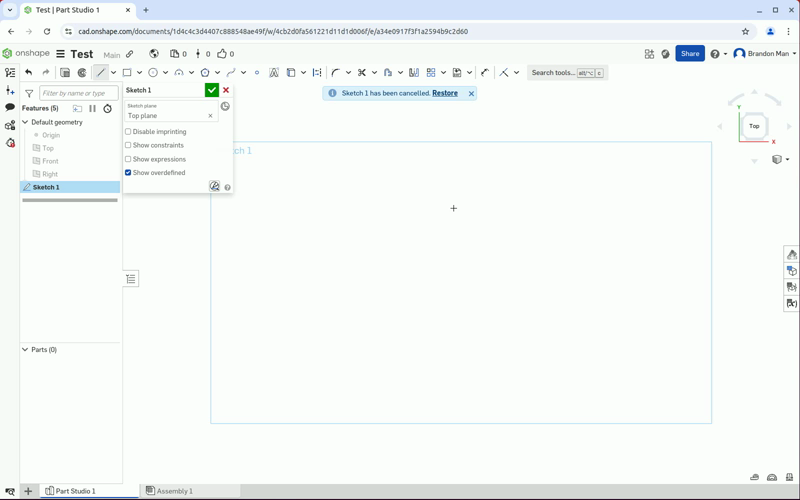
click(453, 207)
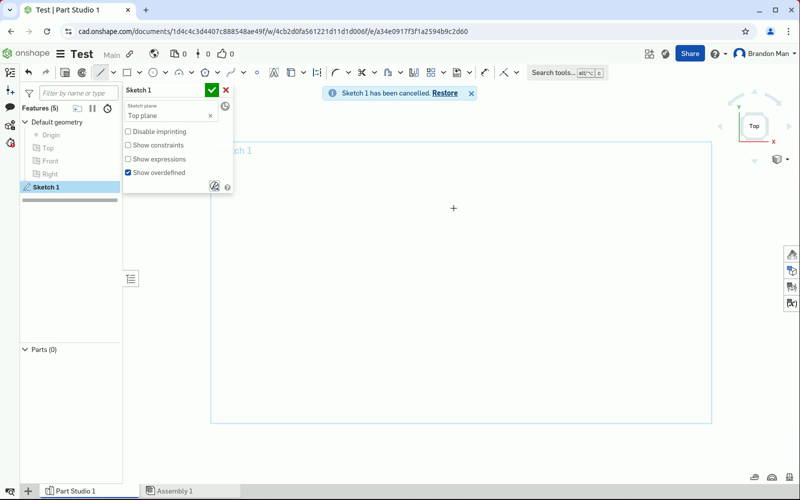
key_up(shift)
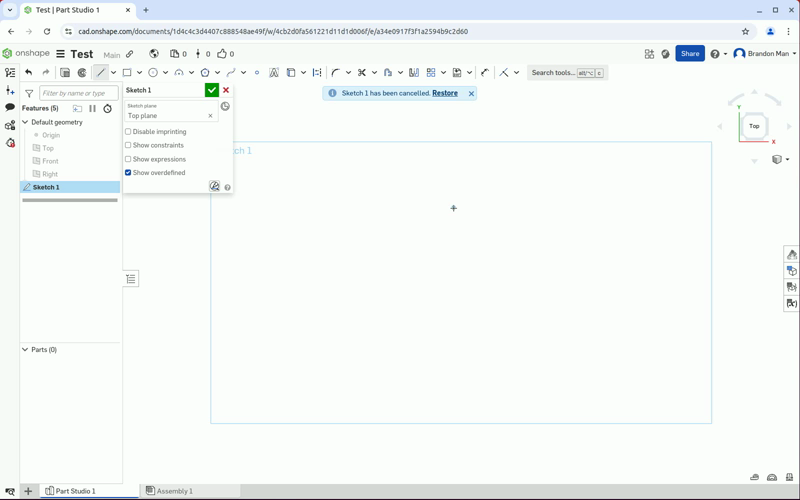
key_down(shift)
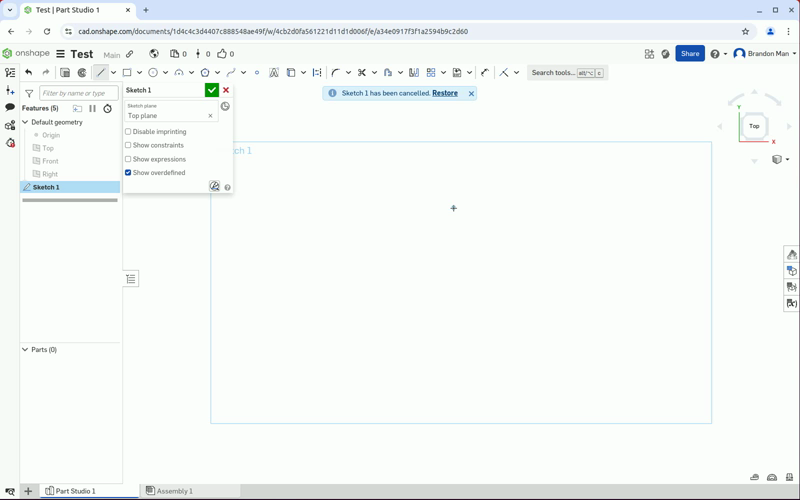
mouse_move(483, 207)
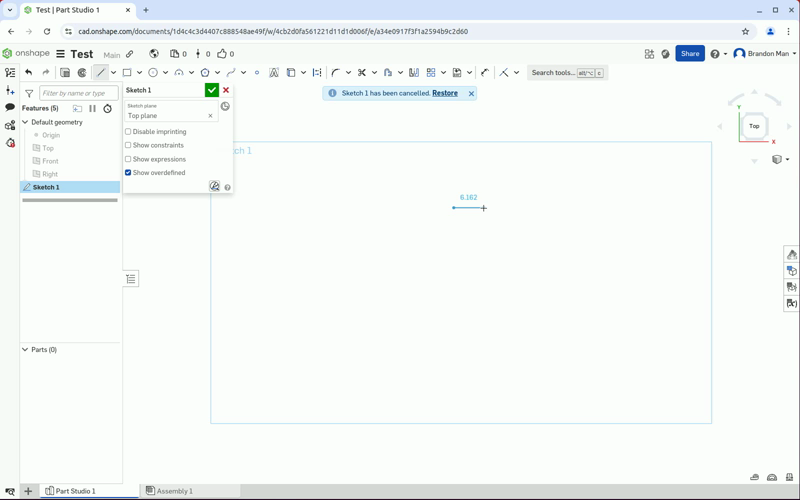
mouse_move(461, 207)
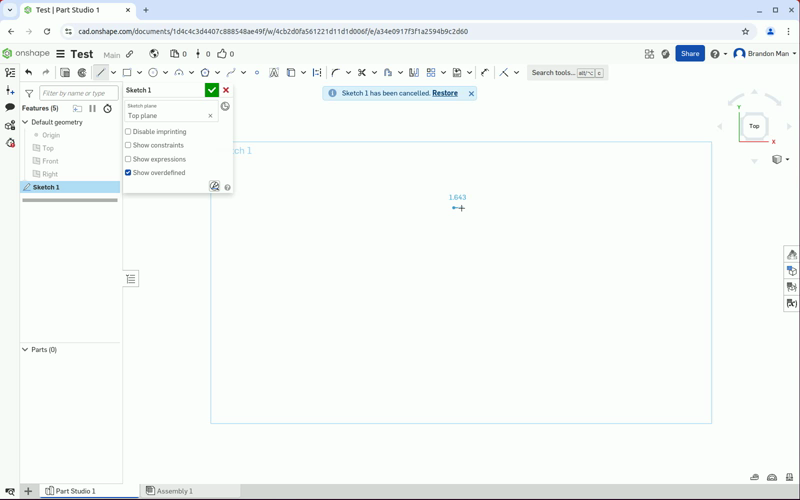
click(461, 207)
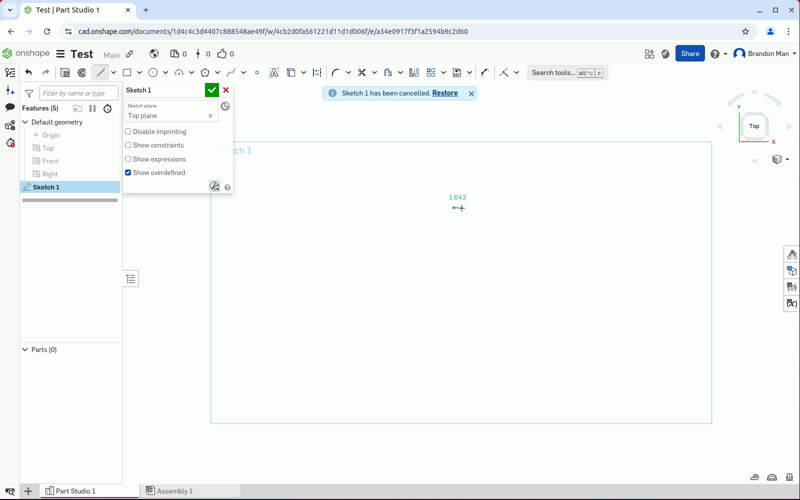
key_up(shift)
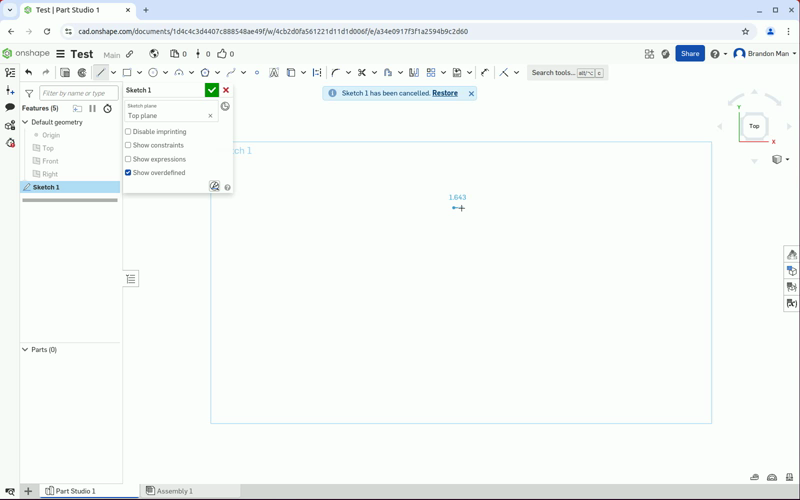
key_down(shift)
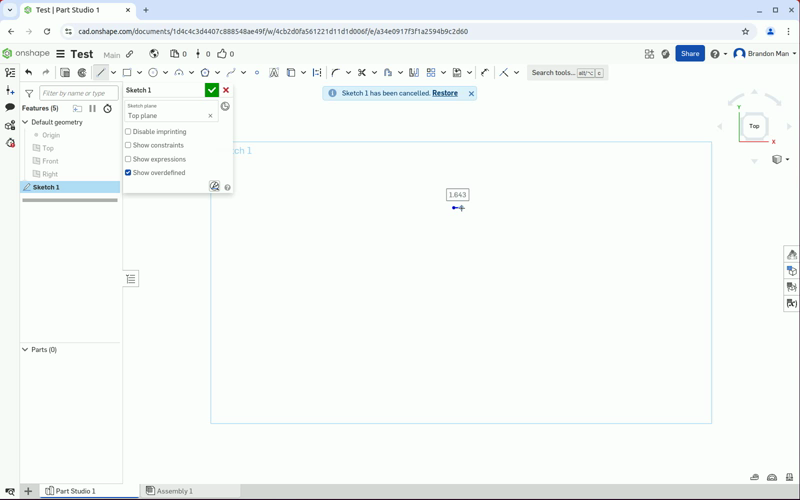
mouse_move(492, 207)
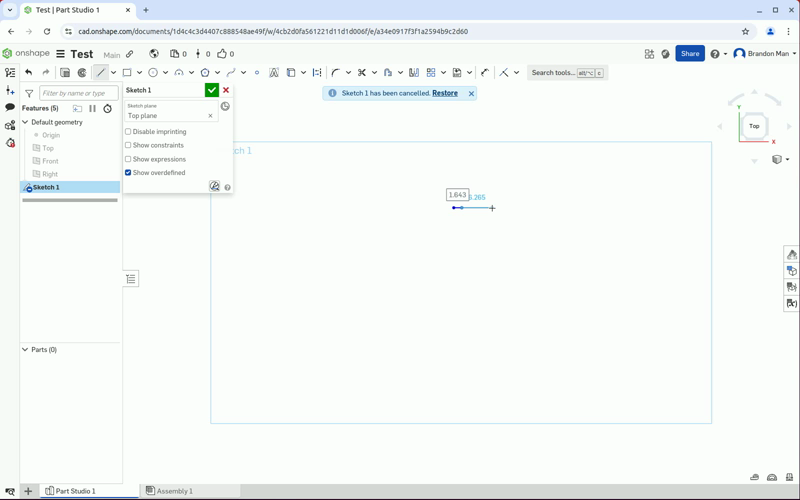
mouse_move(461, 191)
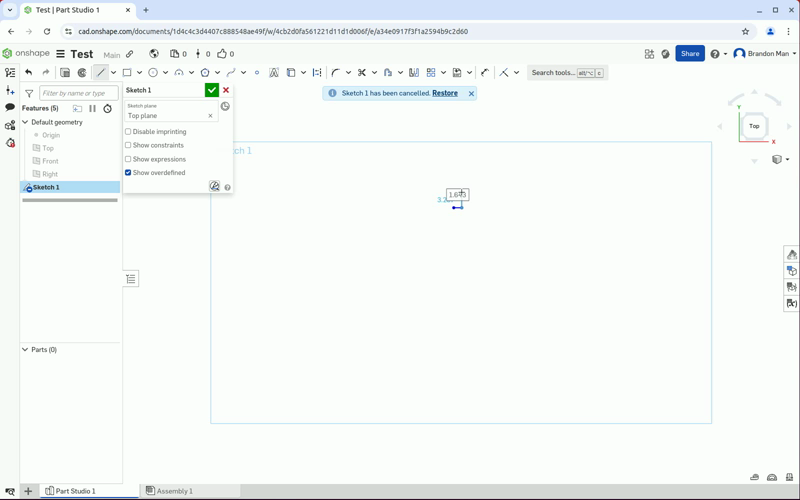
click(461, 191)
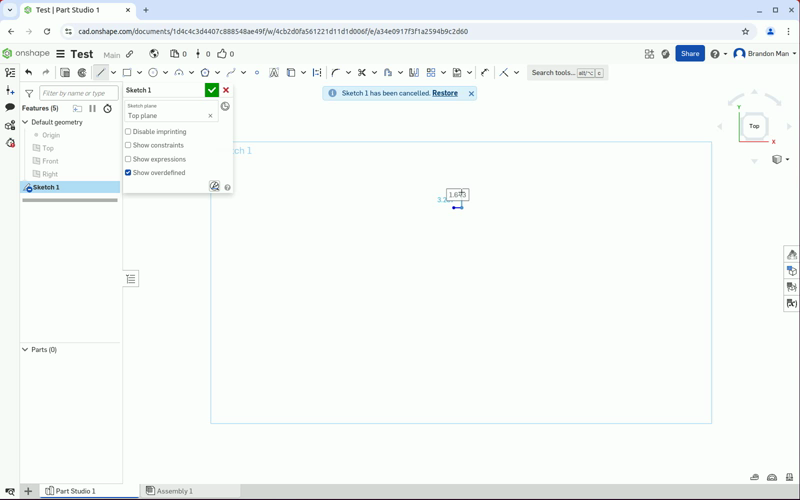
key_up(shift)
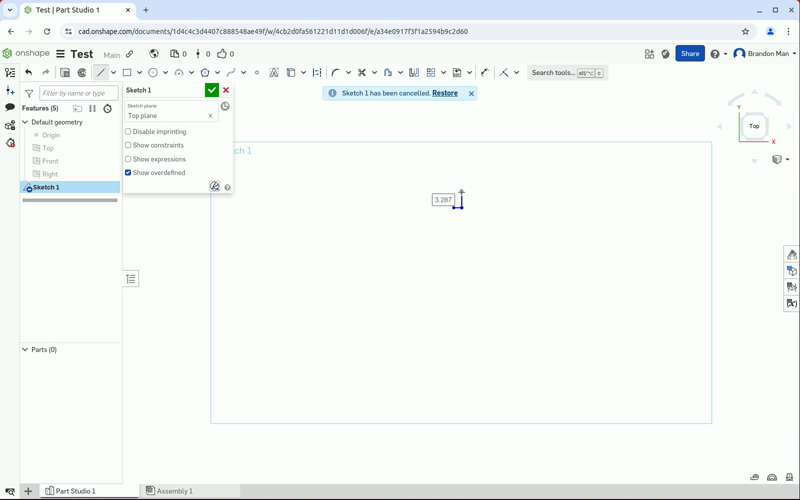
key_down(shift)
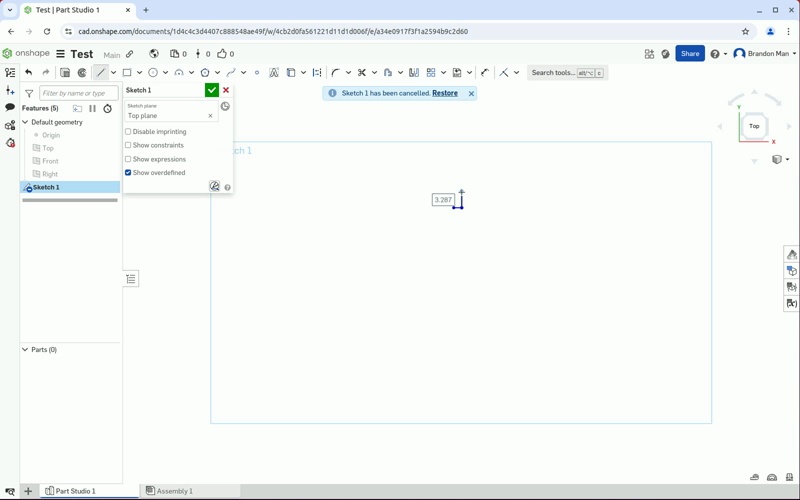
mouse_move(492, 191)
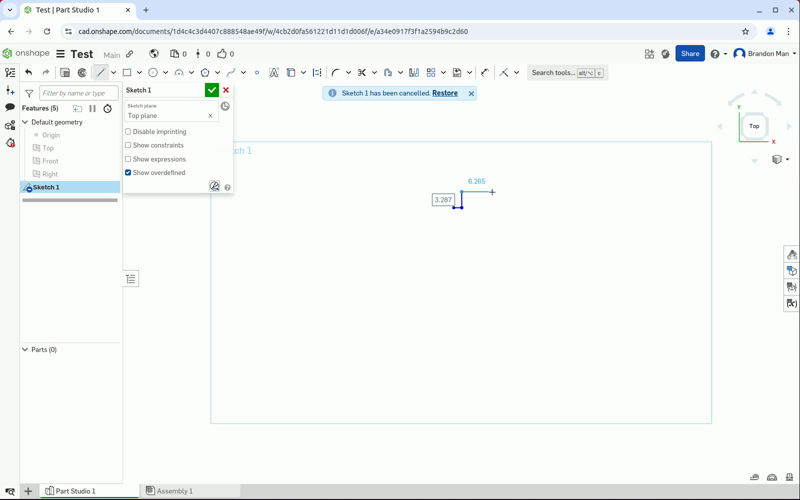
mouse_move(453, 191)
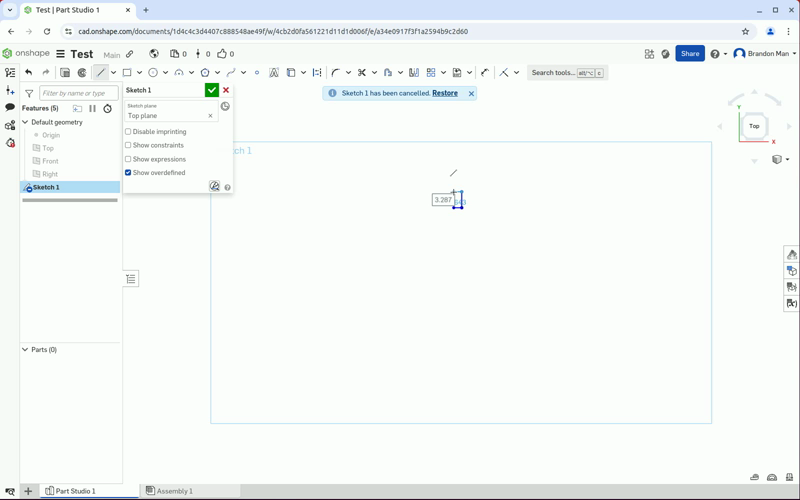
click(453, 191)
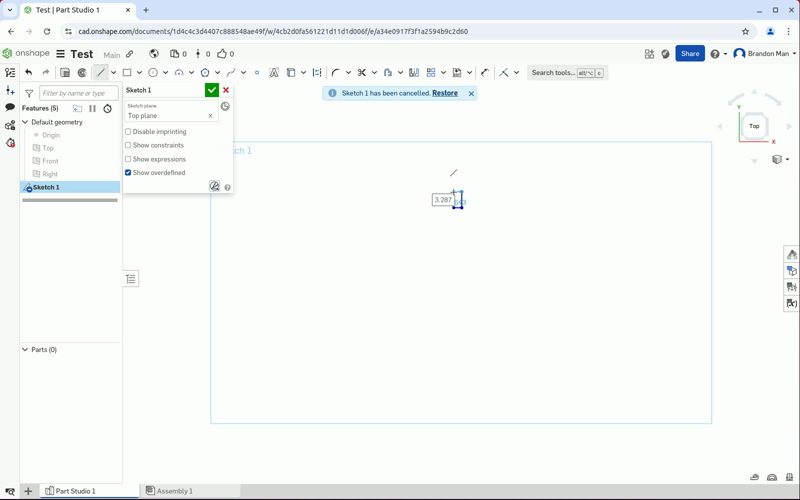
key_up(shift)
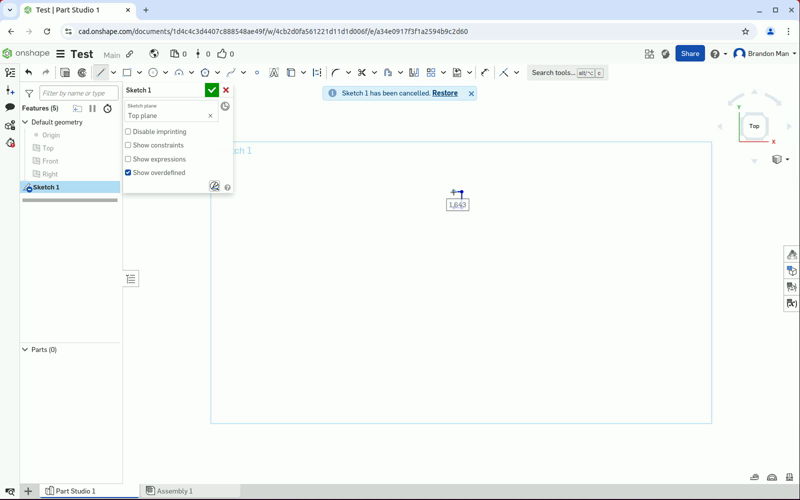
mouse_move(483, 191)
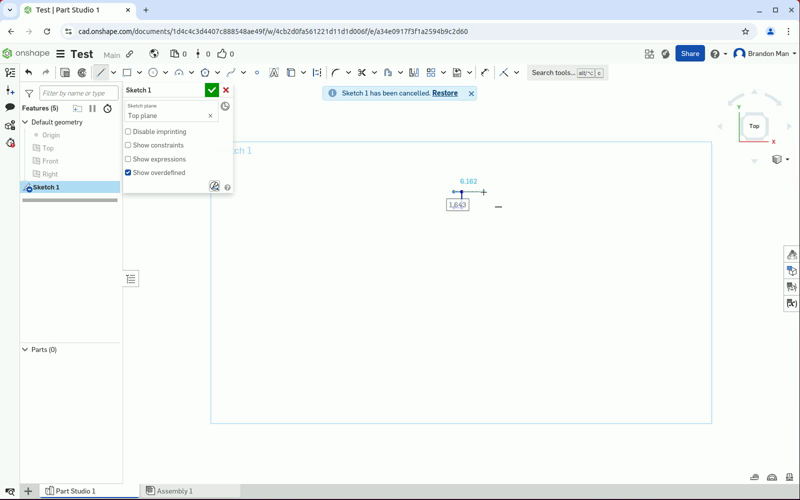
key_down(shift)
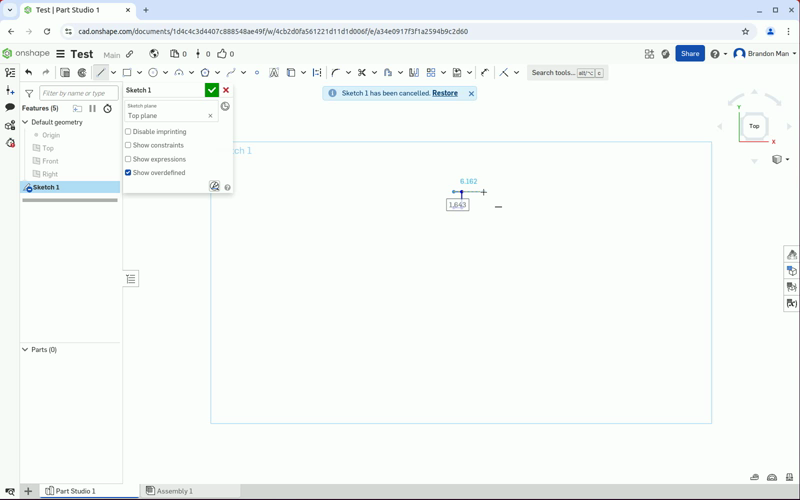
mouse_move(453, 207)
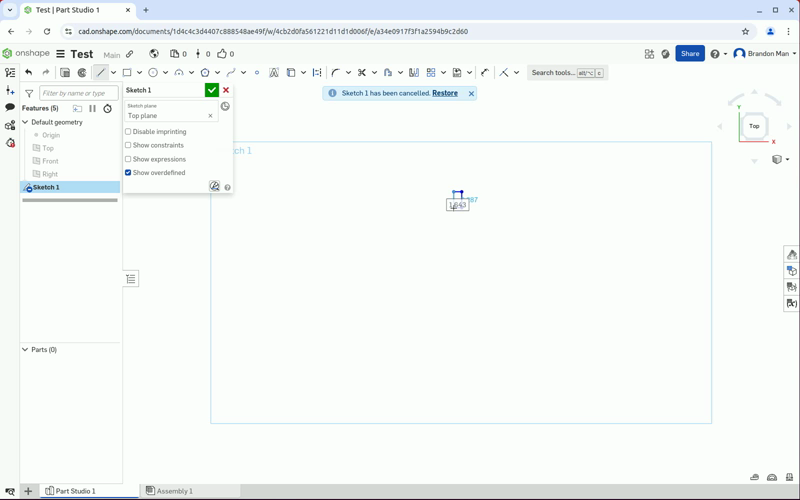
key_up(shift)
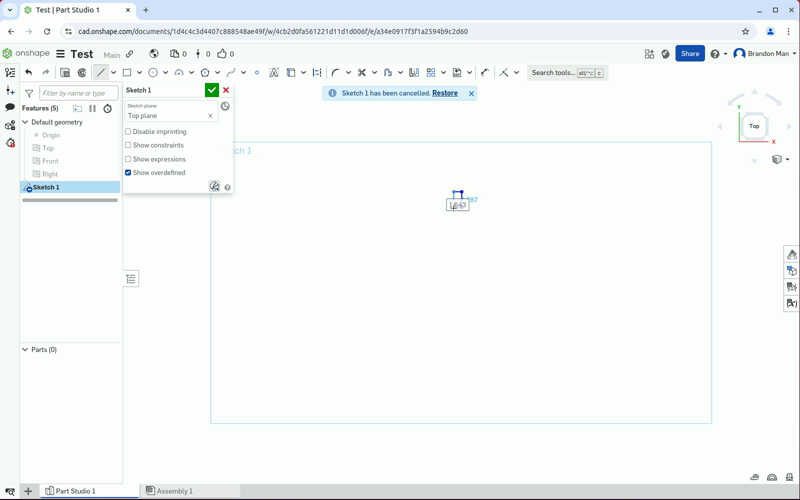
click(453, 207)
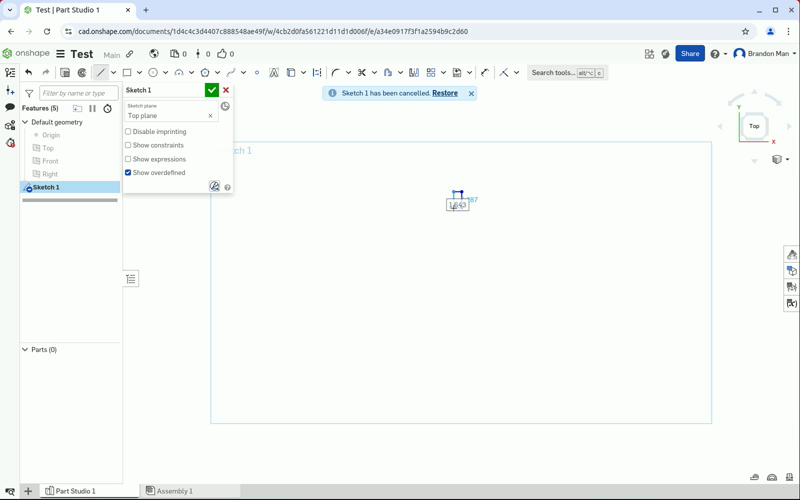
key(esc)
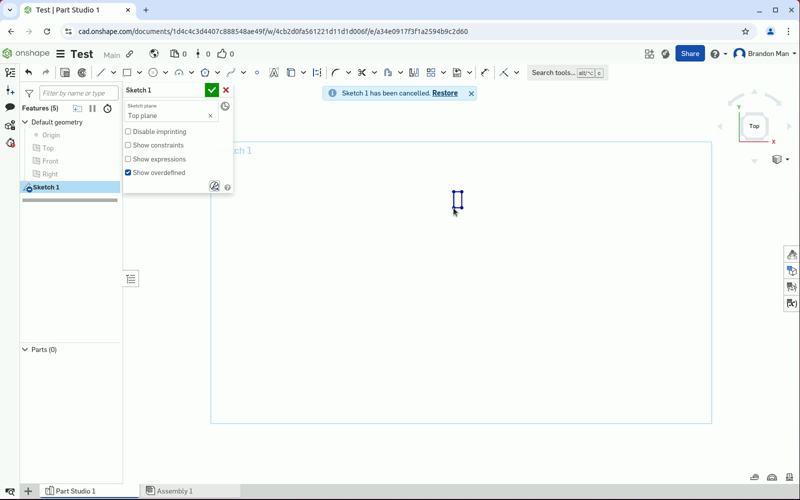
mouse_move(456, 193)
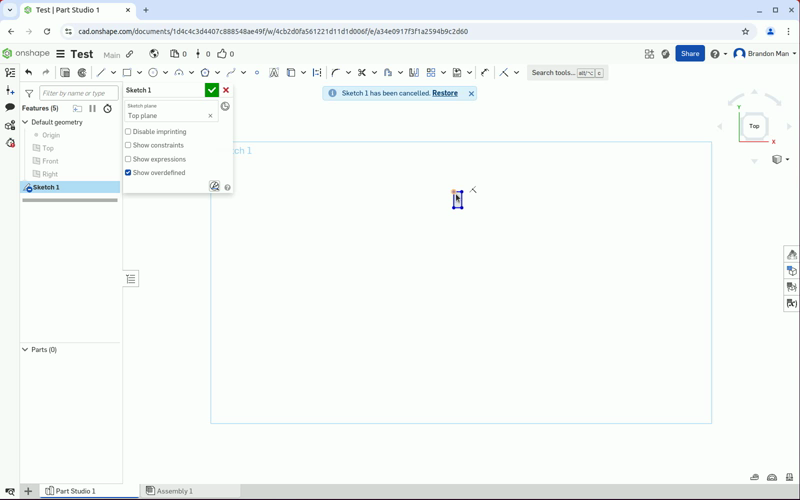
scroll(6)
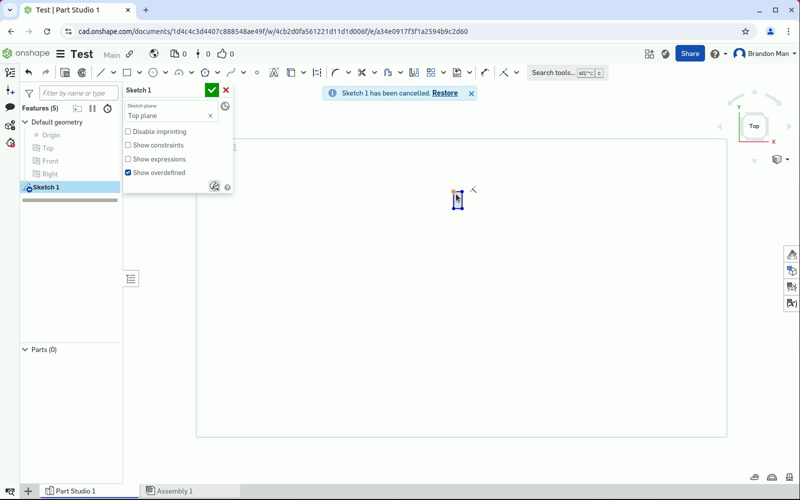
scroll(6)
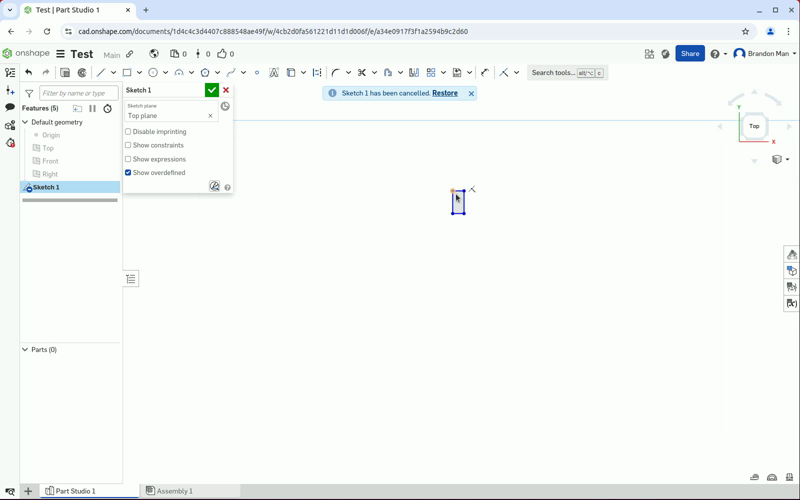
scroll(6)
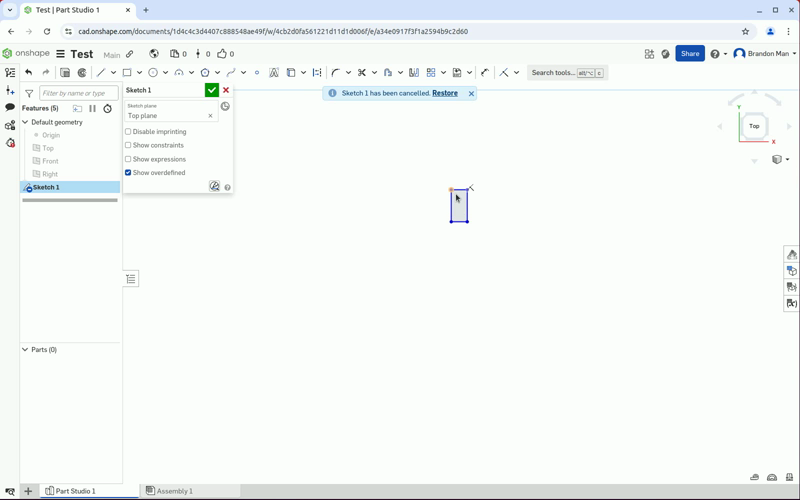
scroll(6)
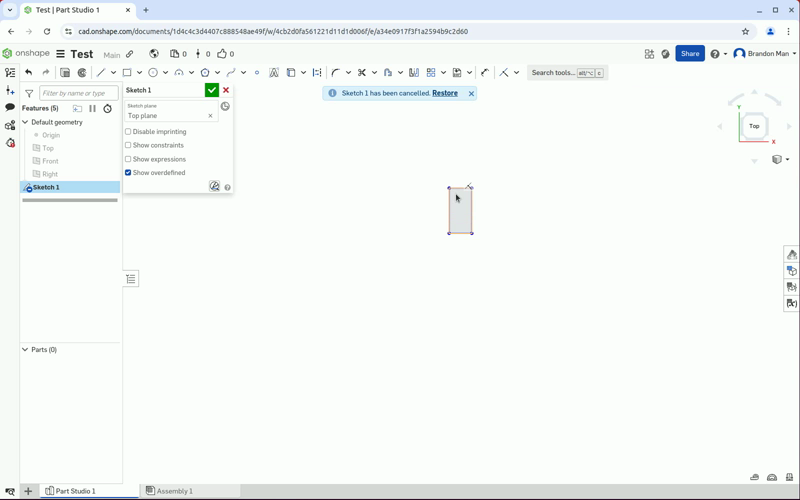
scroll(6)
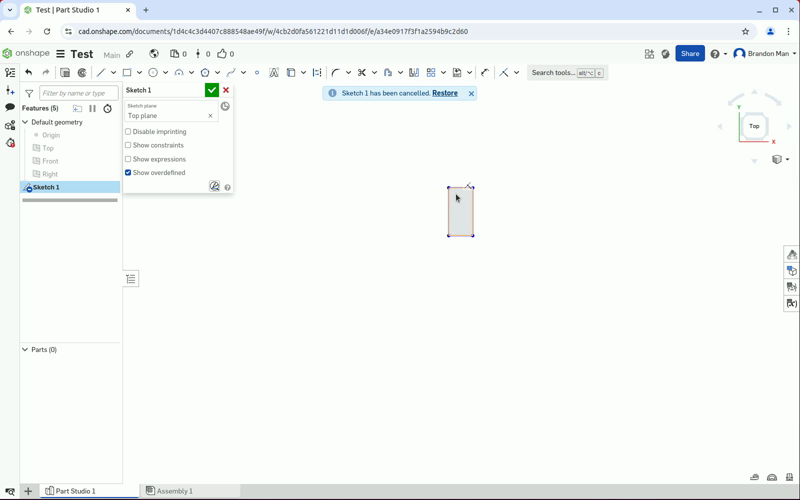
scroll(6)
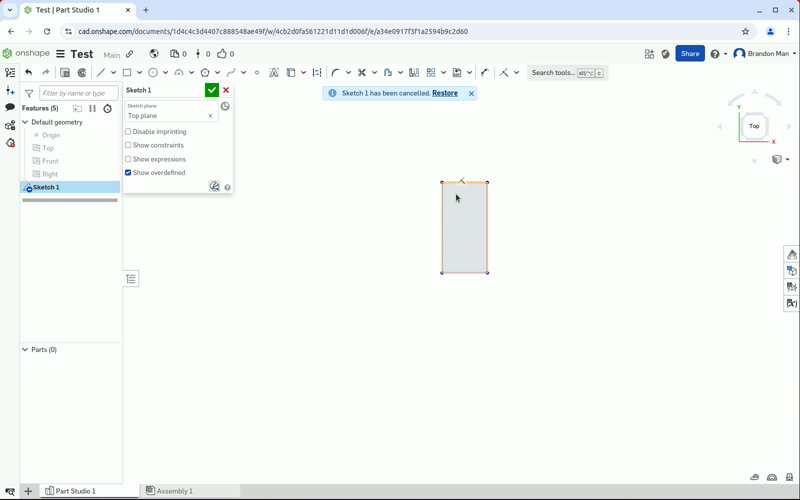
scroll(6)
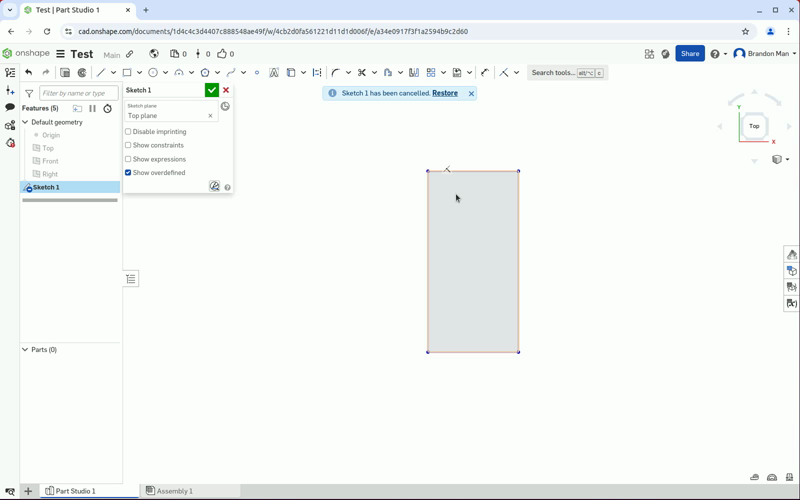
click(456, 193)
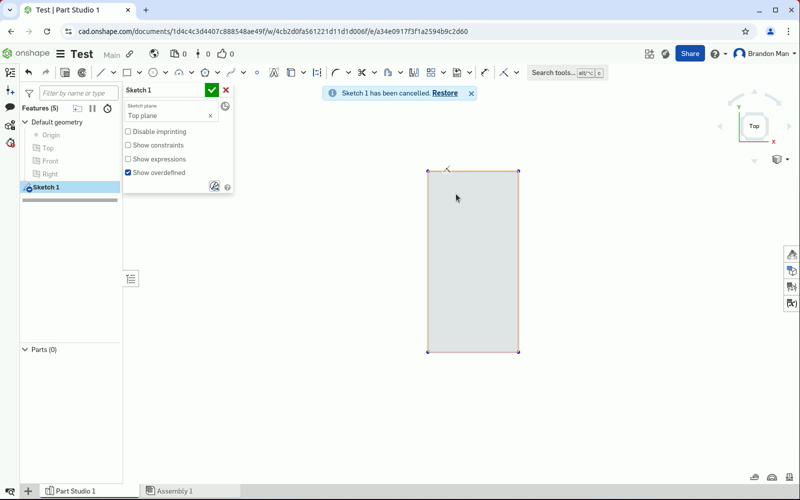
scroll(-6)
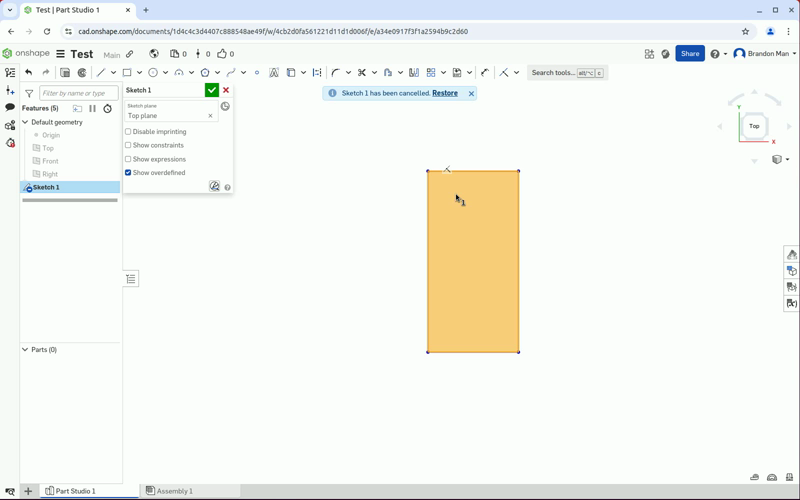
scroll(-6)
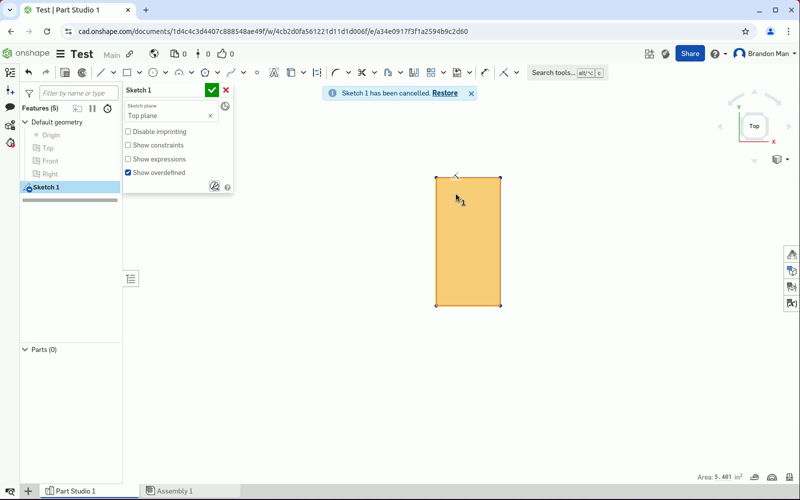
scroll(-6)
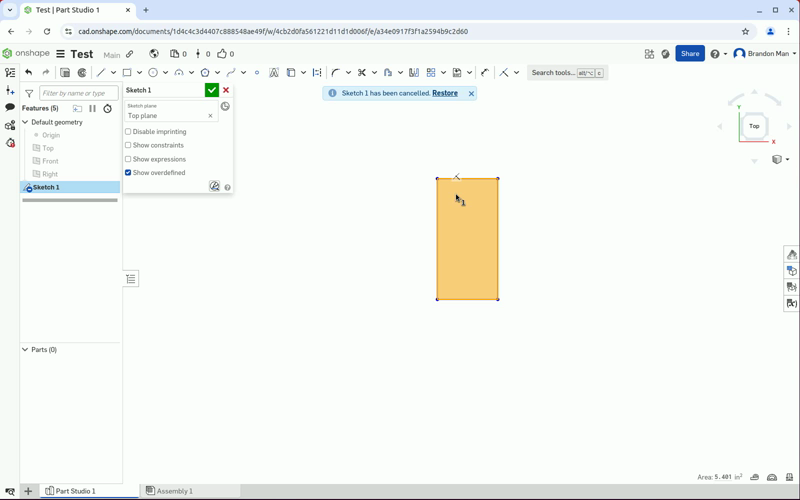
scroll(-6)
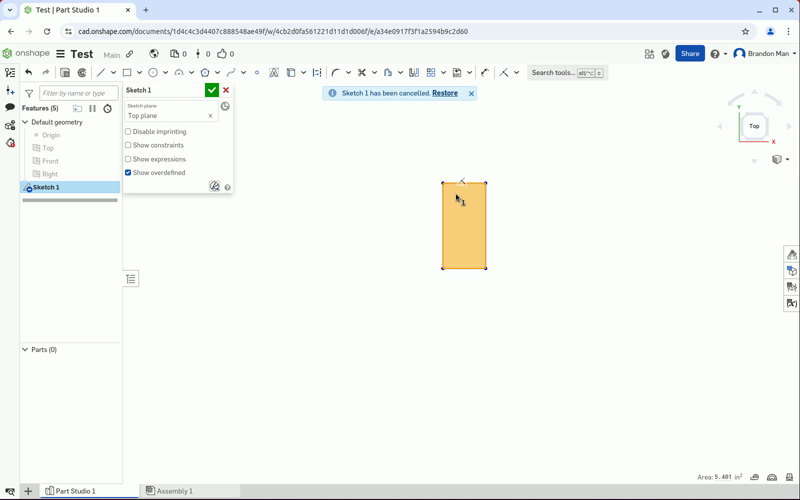
scroll(-6)
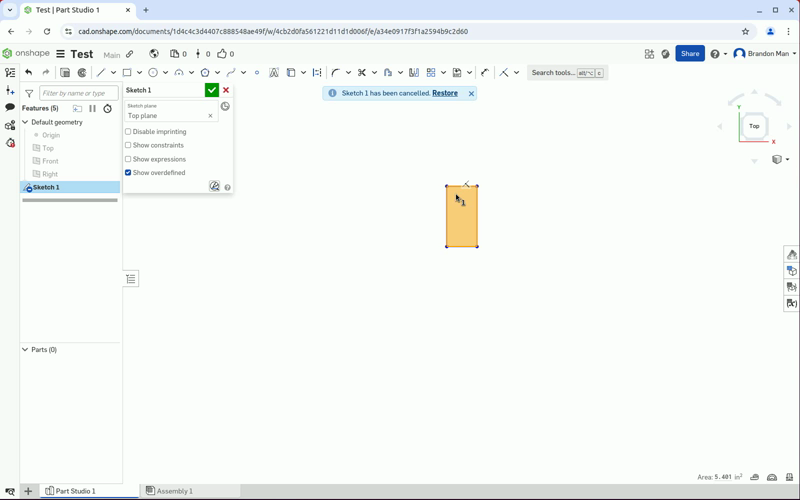
scroll(-6)
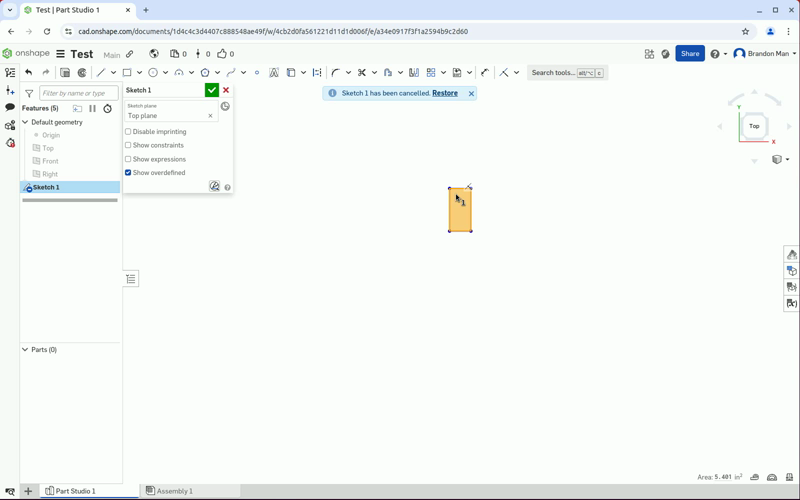
scroll(-6)
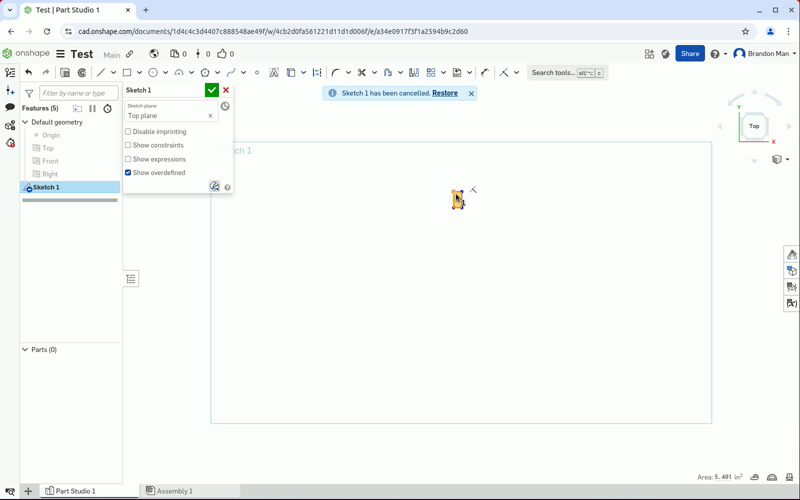
mouse_move(73, 352)
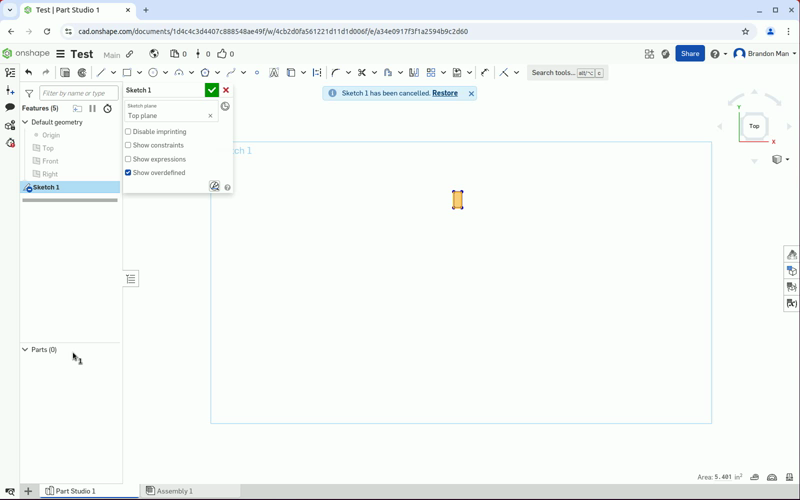
key(shift+y)
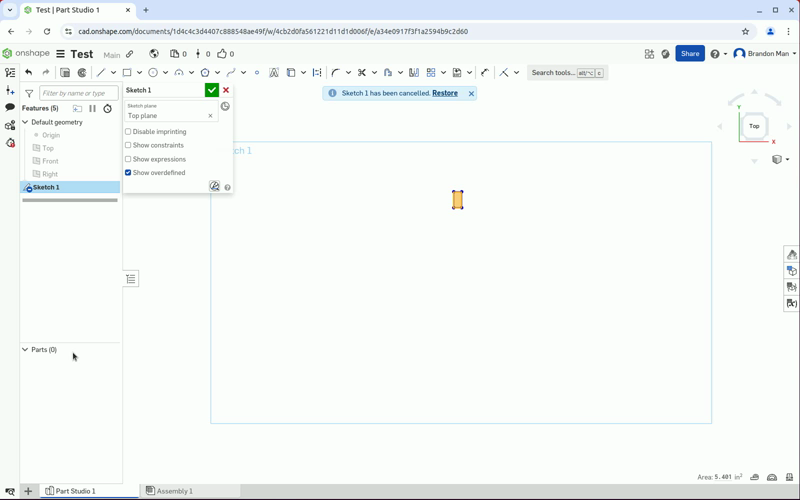
key(shift+e)
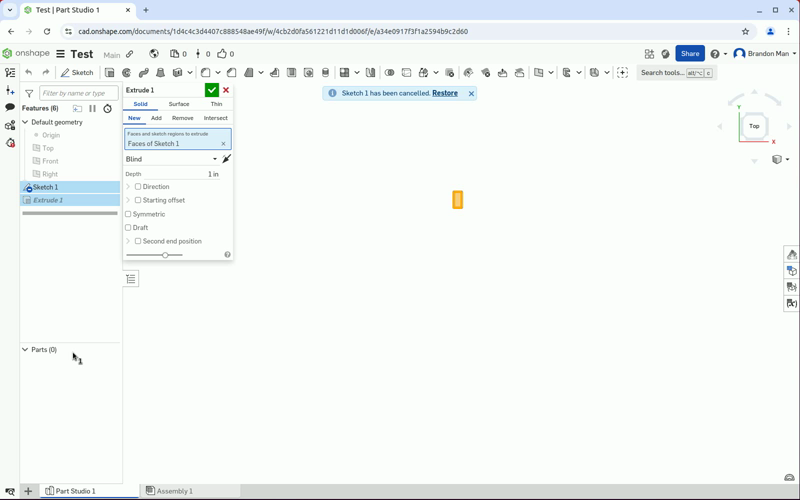
mouse_move(143, 106)
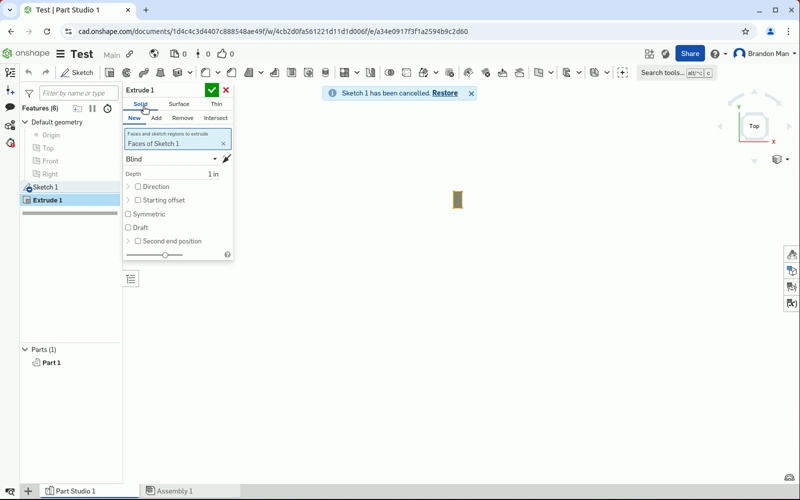
click(143, 106)
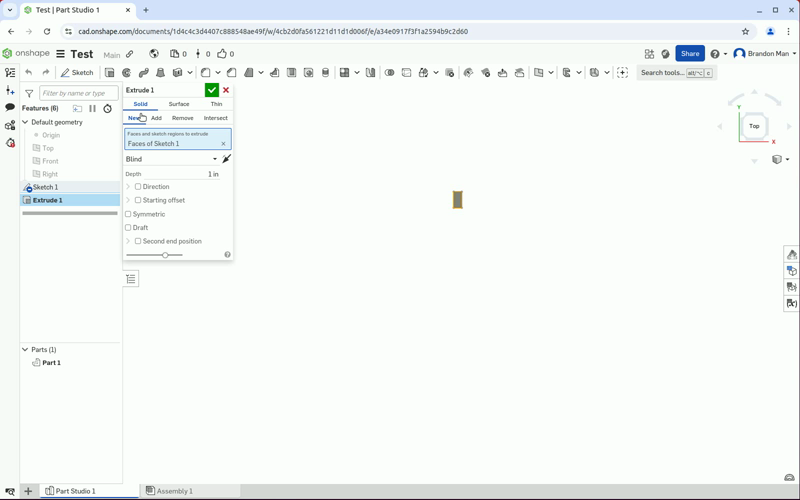
mouse_move(137, 120)
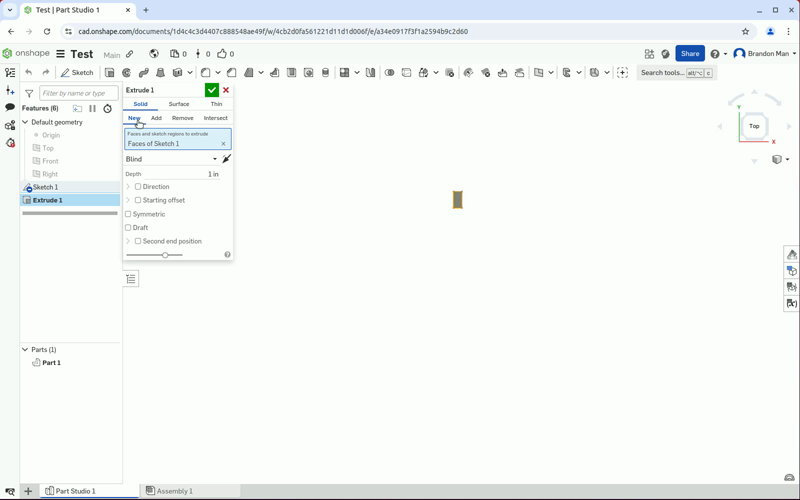
click(137, 120)
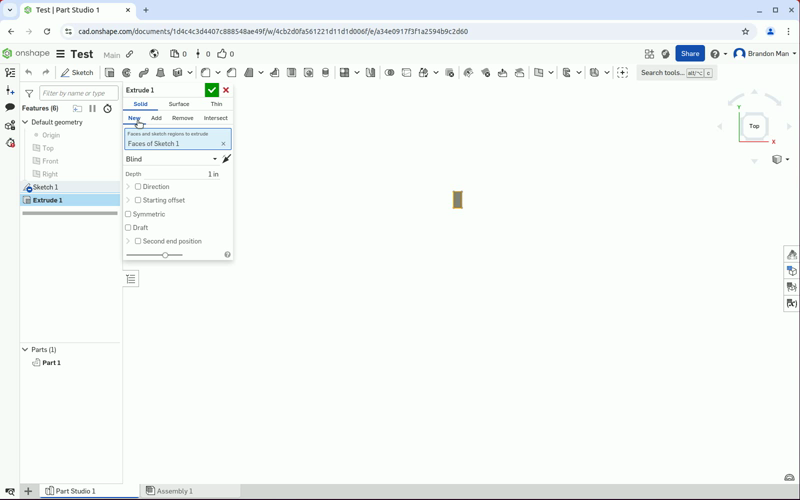
key(tab, 4)
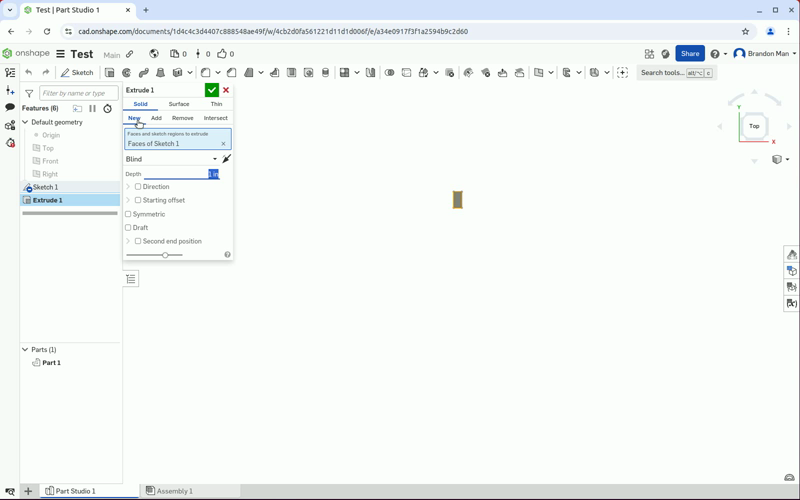
text(1.444)
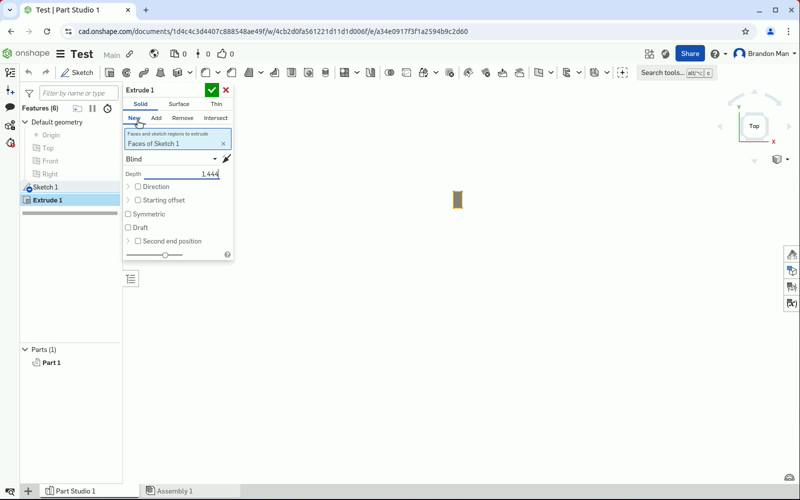
key(enter)
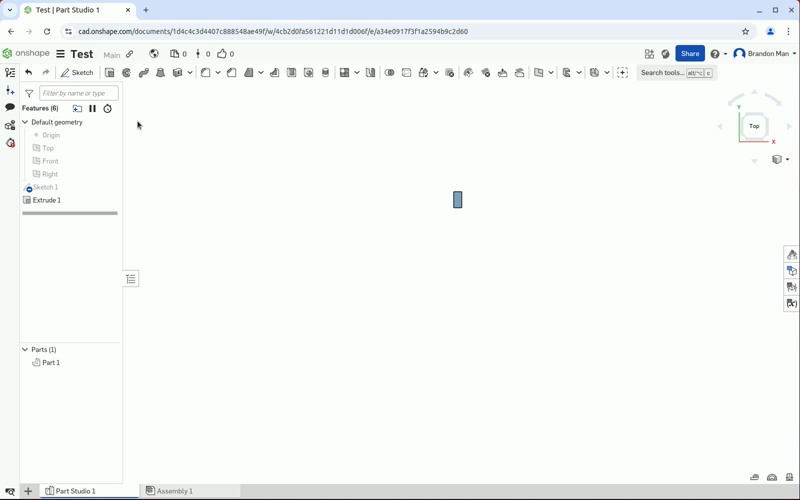
key(shift+h)
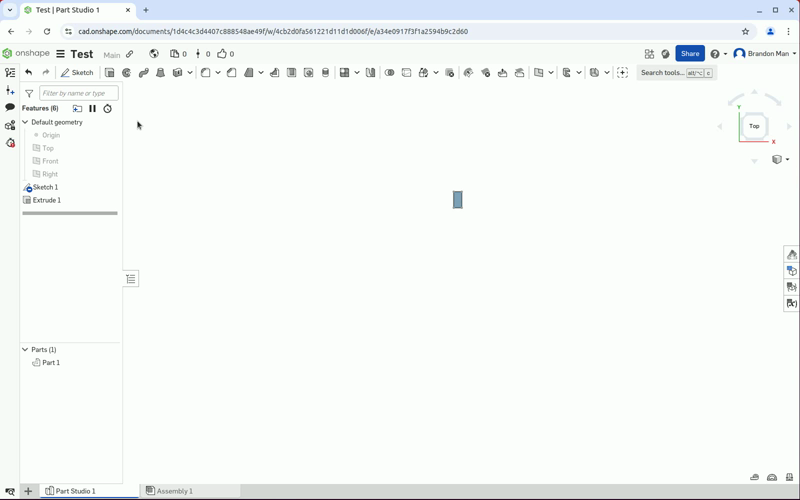
key(shift+h)
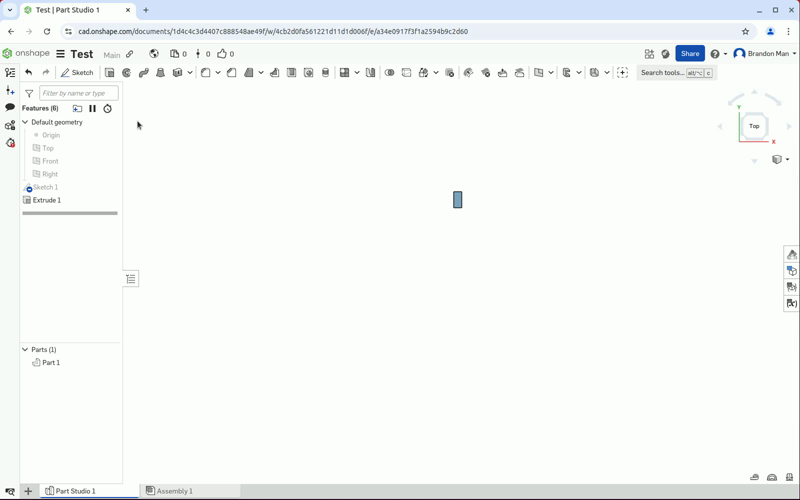
mouse_move(73, 189)
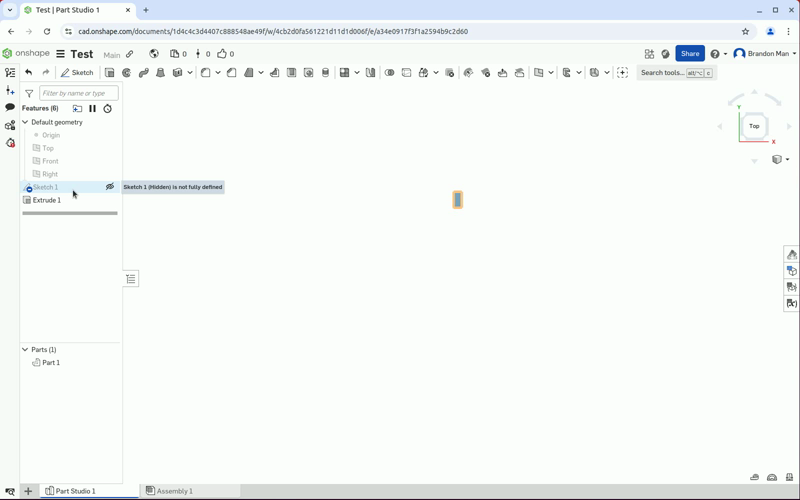
click(73, 189)
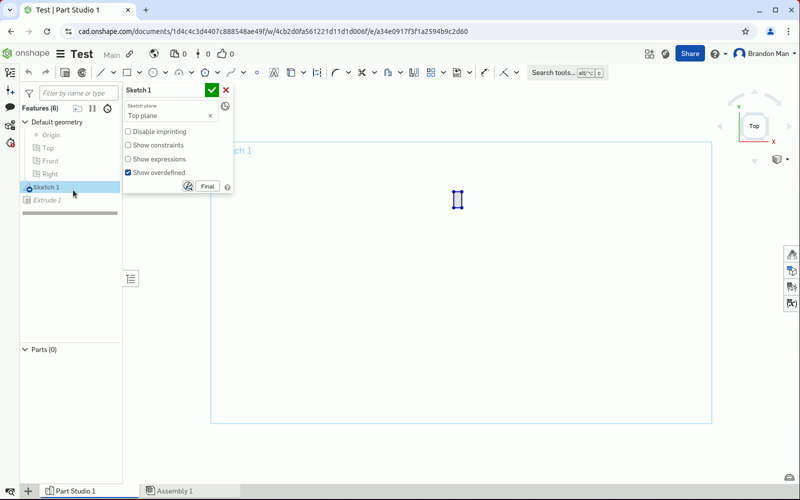
mouse_move(229, 92)
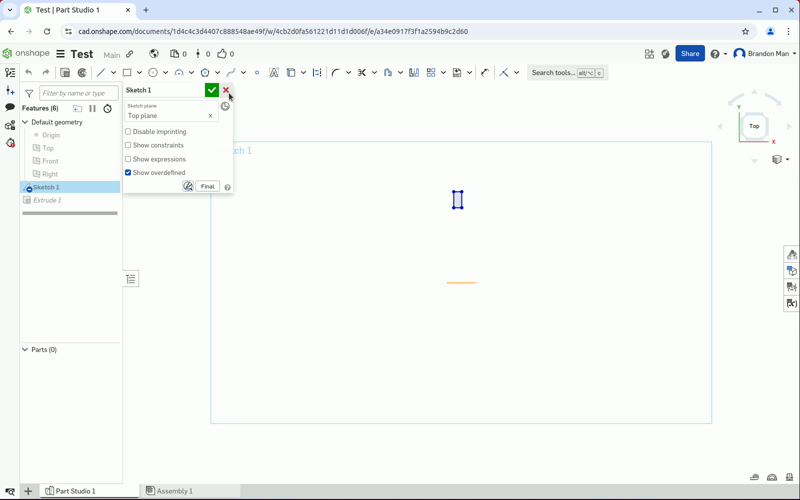
click(229, 92)
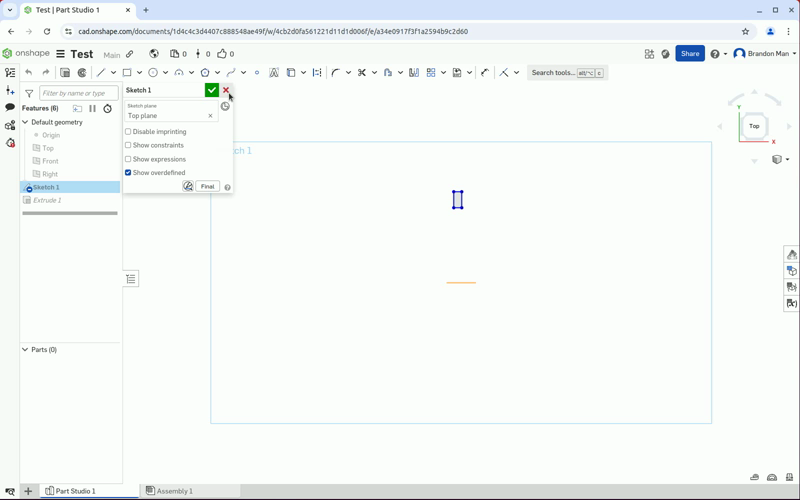
key(shift+s)
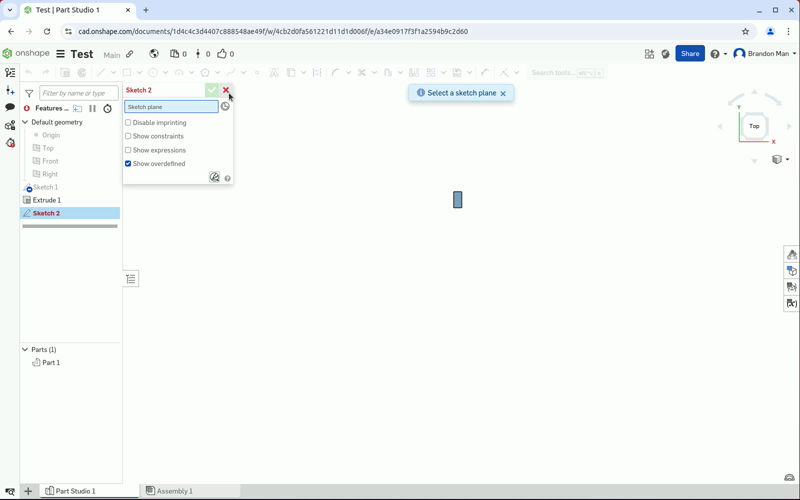
mouse_move(73, 150)
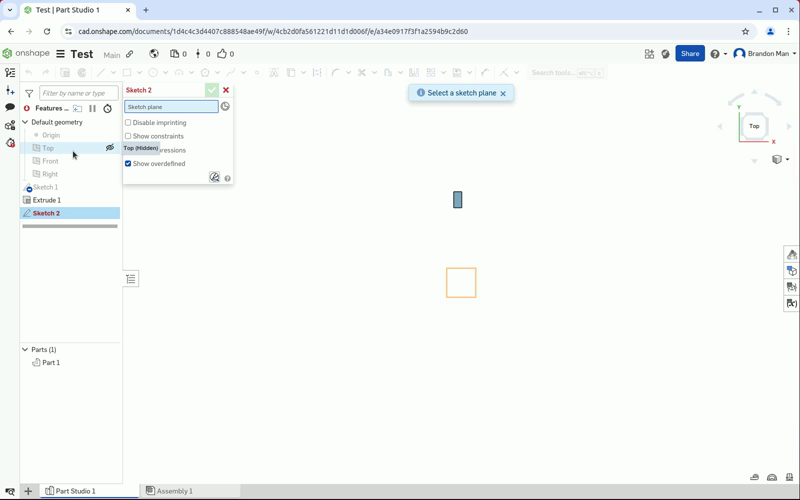
click(73, 150)
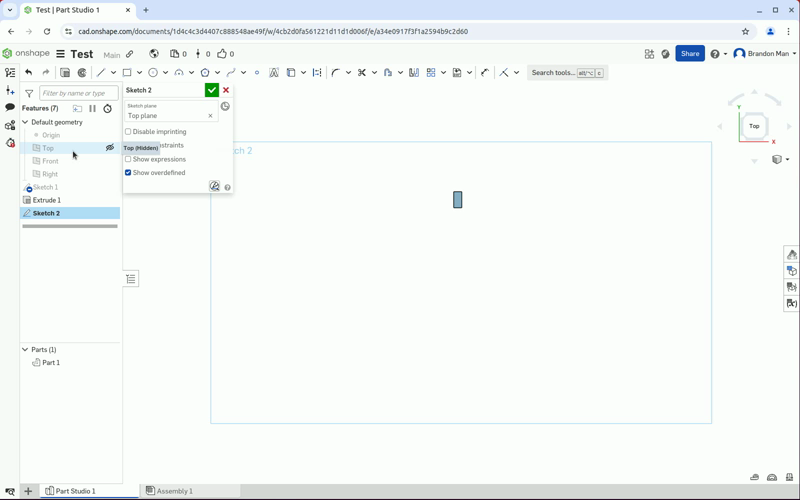
mouse_move(73, 352)
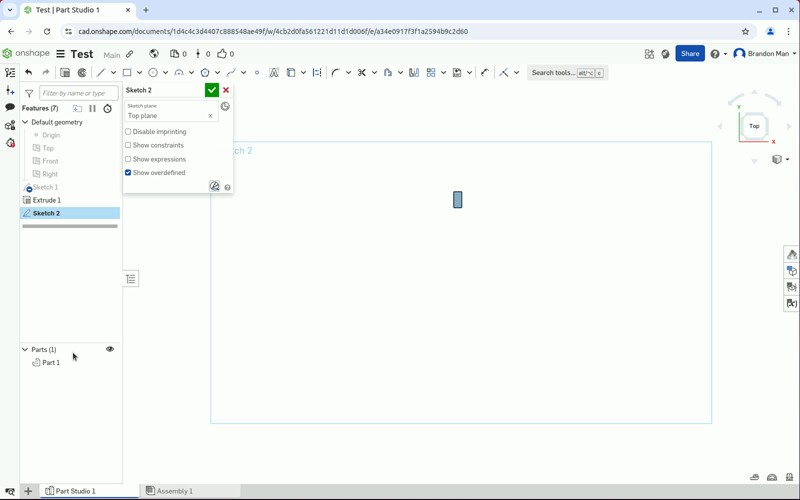
key(y)
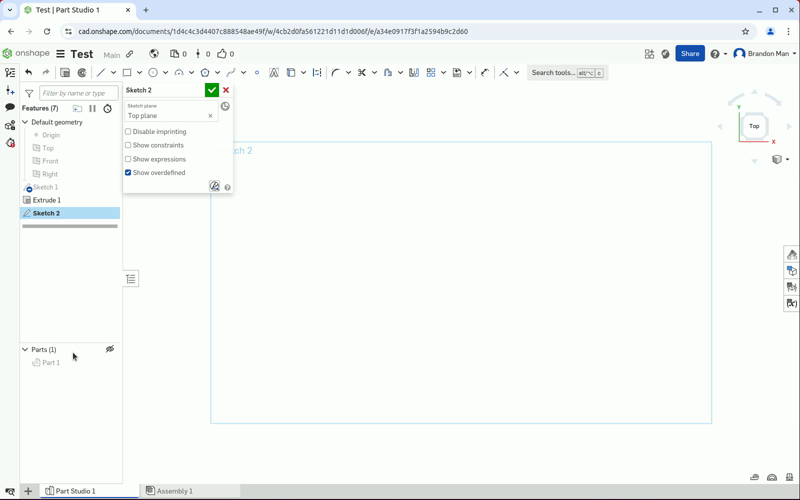
key(l)
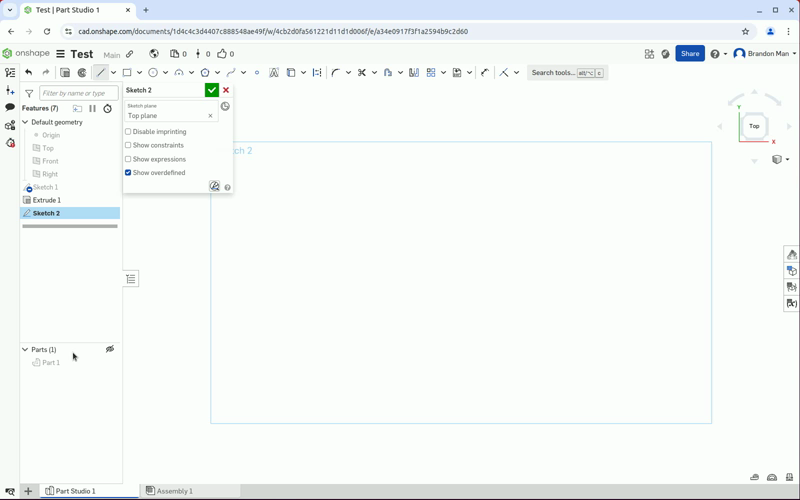
key_down(shift)
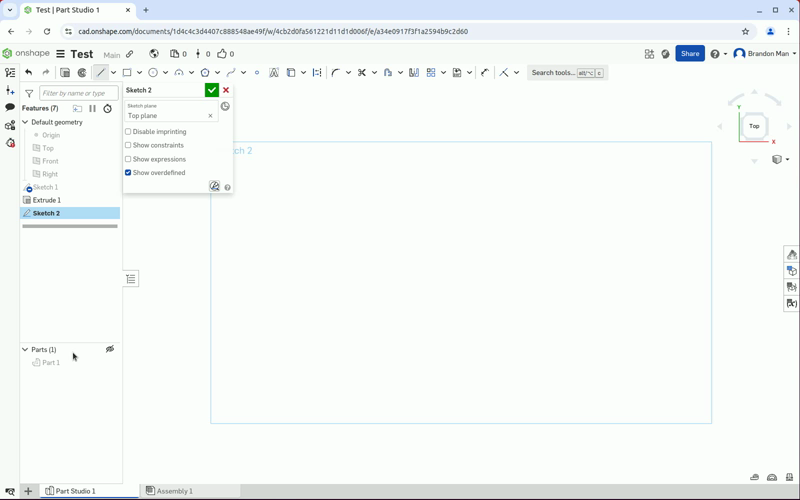
mouse_move(453, 252)
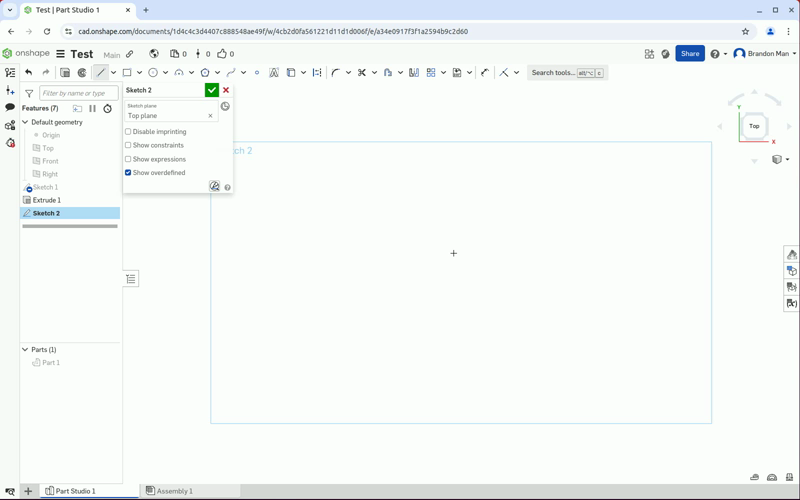
click(453, 252)
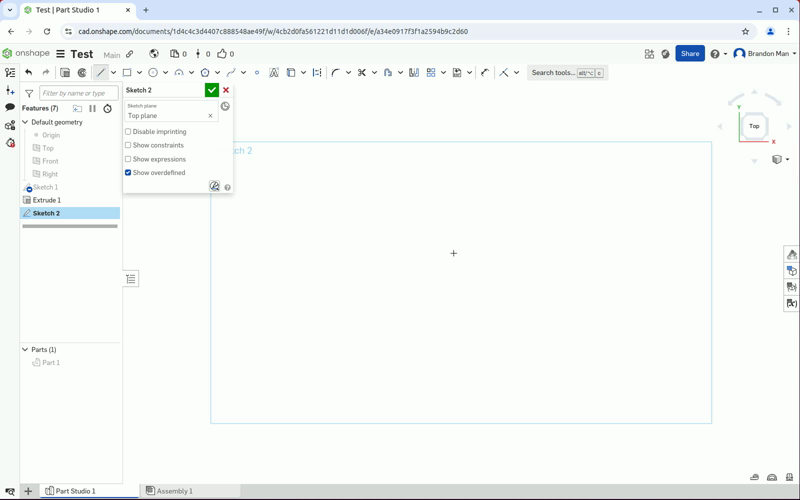
key_up(shift)
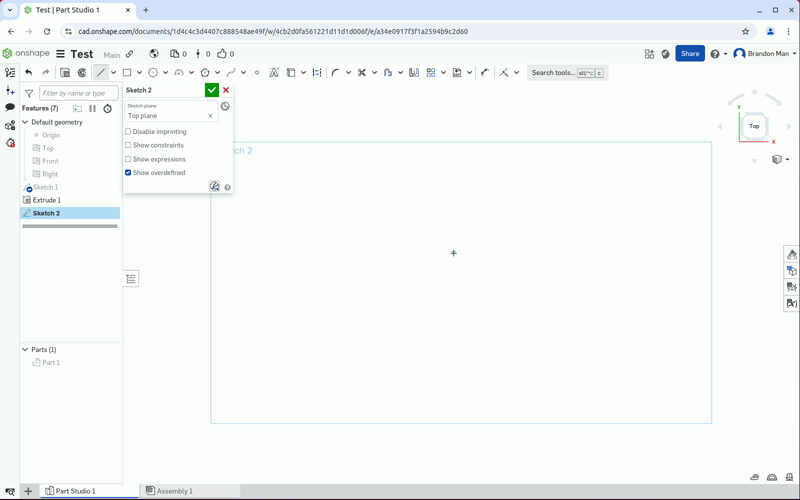
key_down(shift)
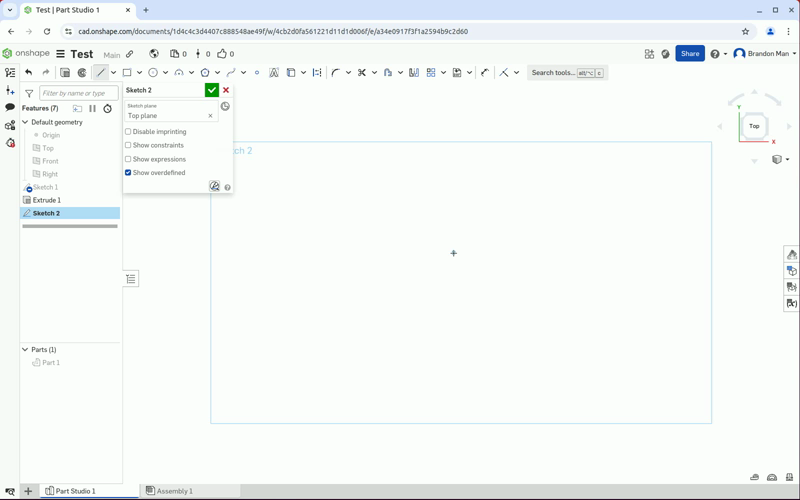
mouse_move(483, 252)
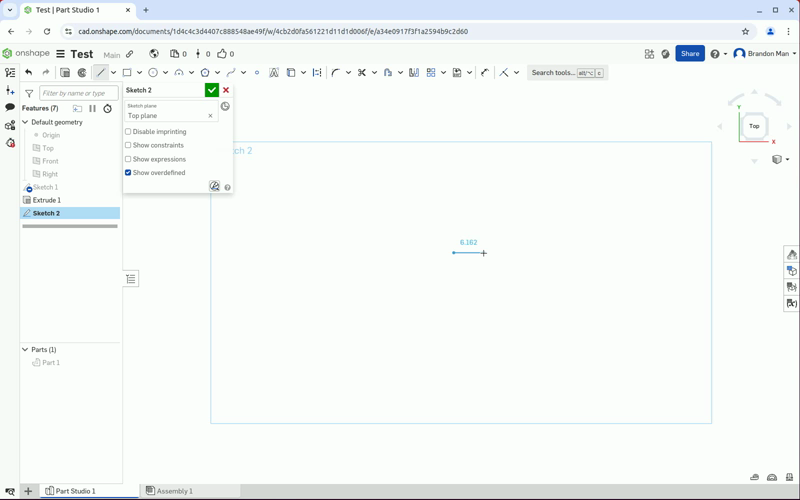
mouse_move(461, 252)
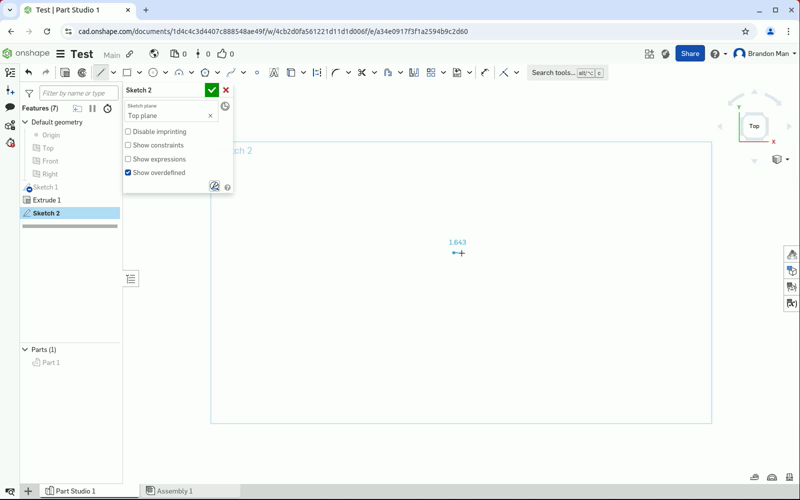
click(461, 252)
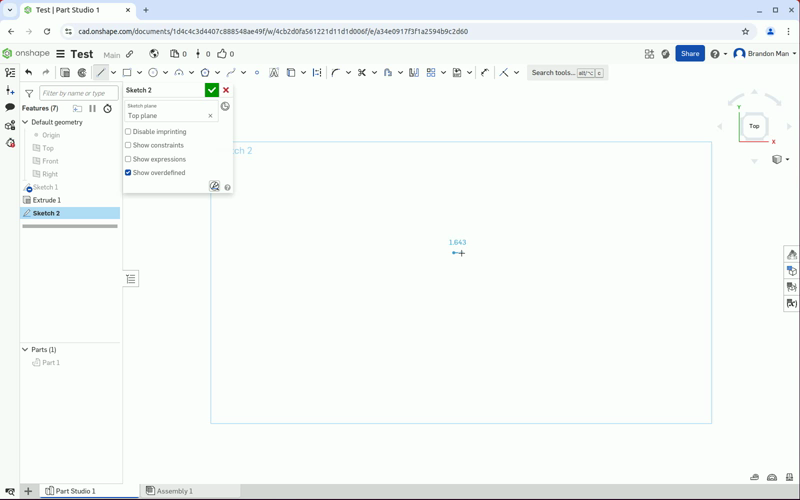
key_up(shift)
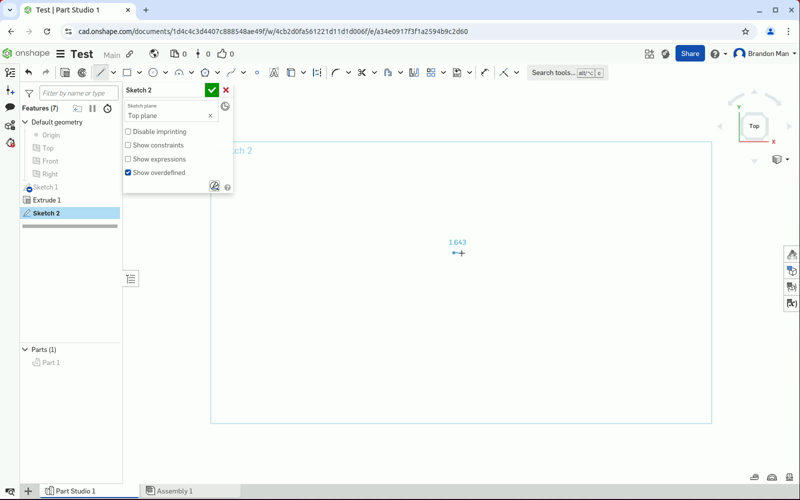
key_down(shift)
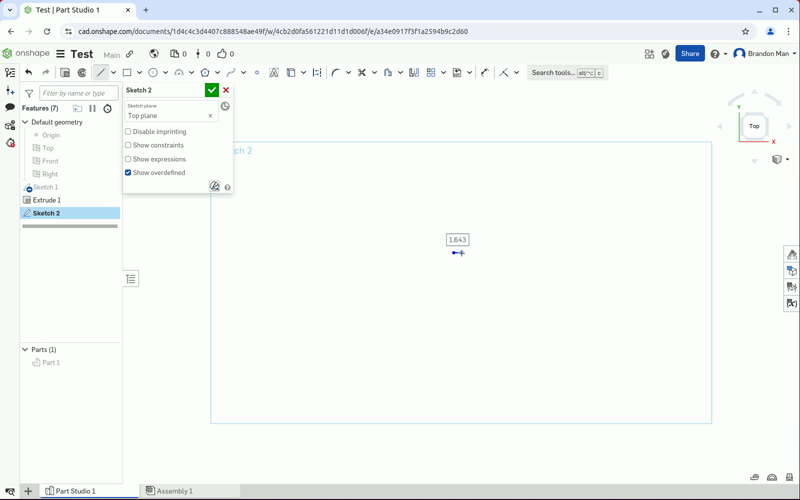
mouse_move(492, 252)
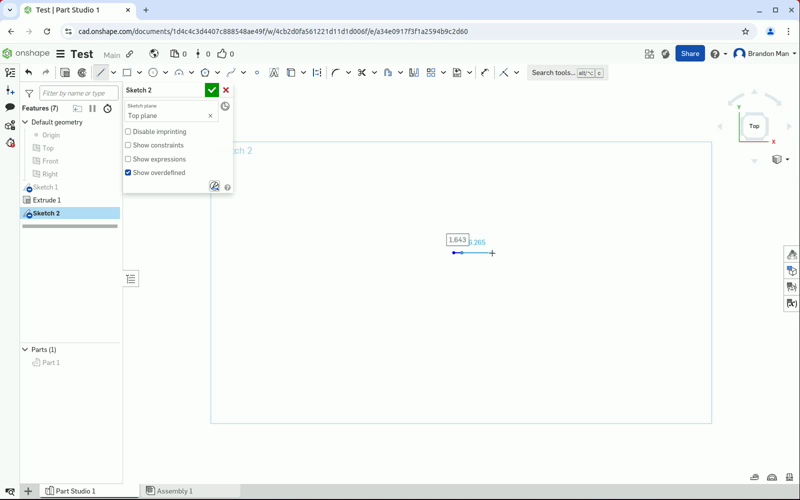
mouse_move(461, 236)
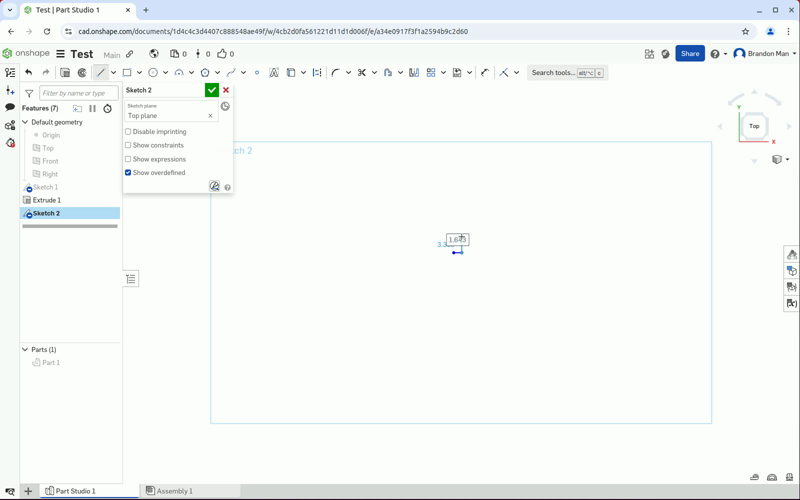
click(461, 236)
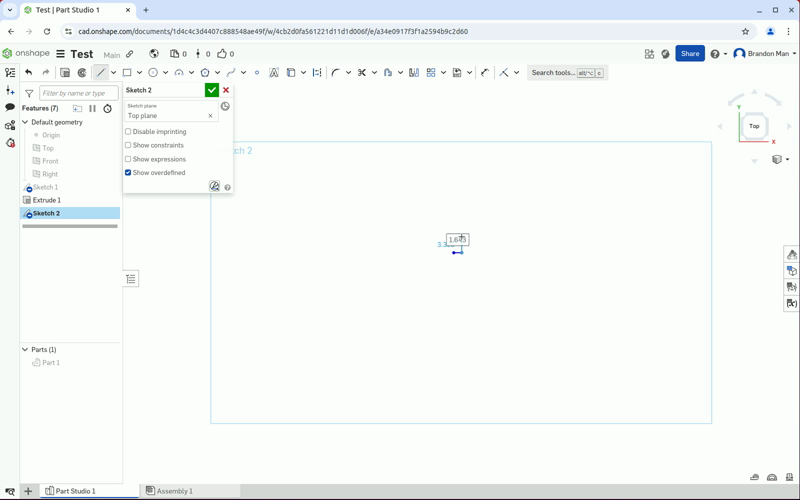
key_up(shift)
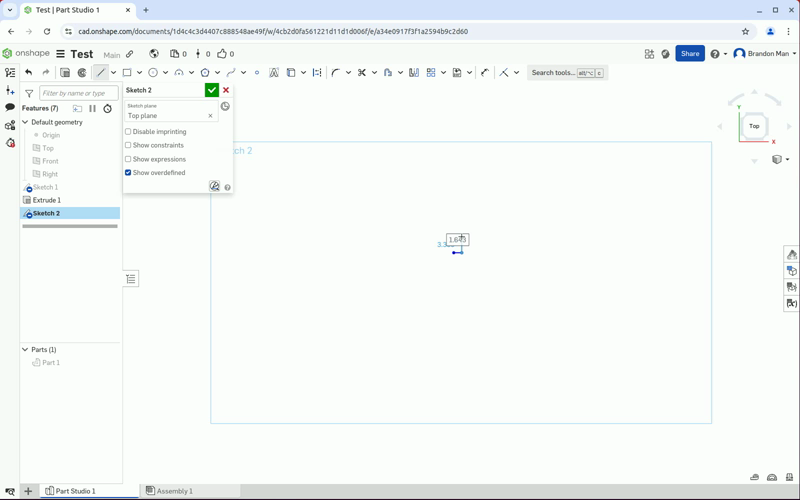
key_down(shift)
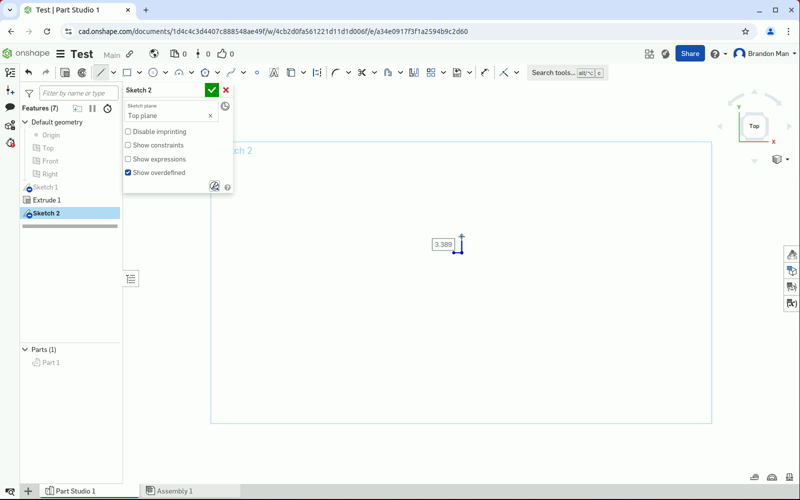
mouse_move(492, 236)
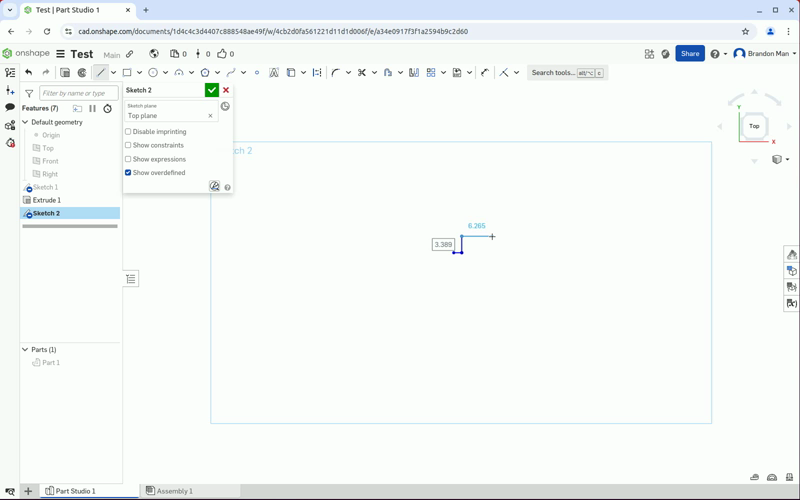
mouse_move(453, 236)
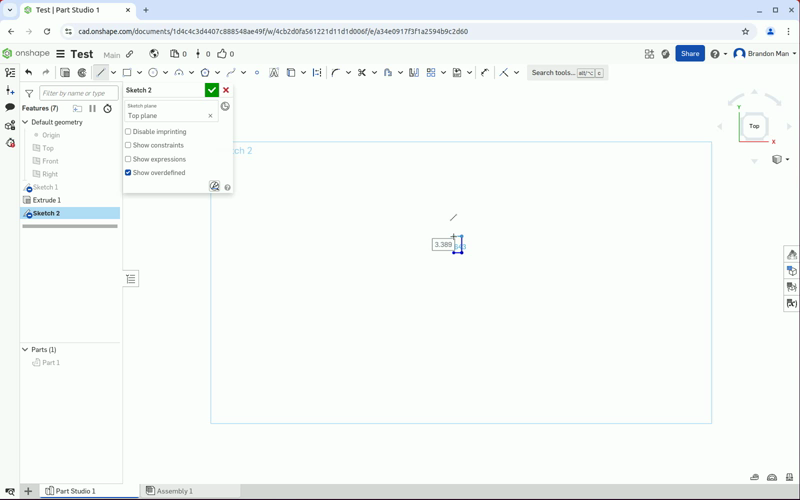
click(453, 236)
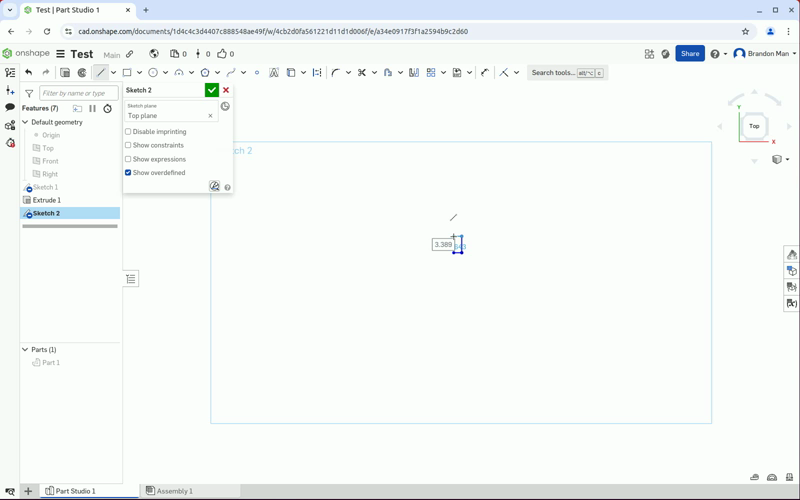
key_up(shift)
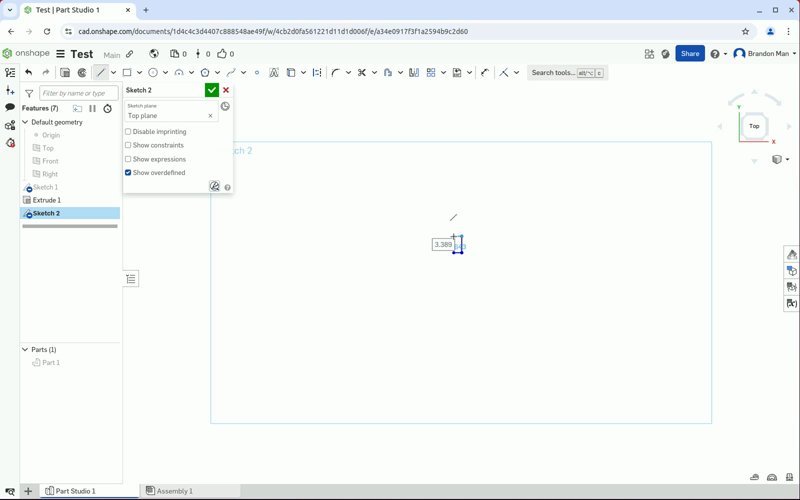
mouse_move(483, 236)
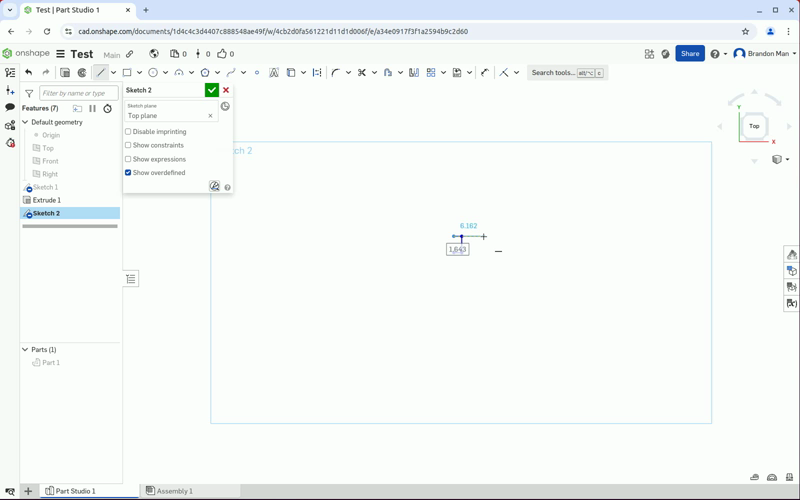
key_down(shift)
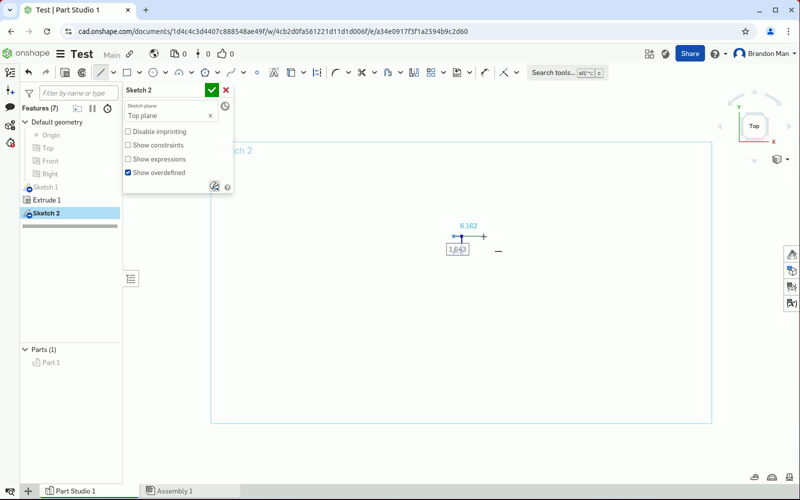
mouse_move(453, 252)
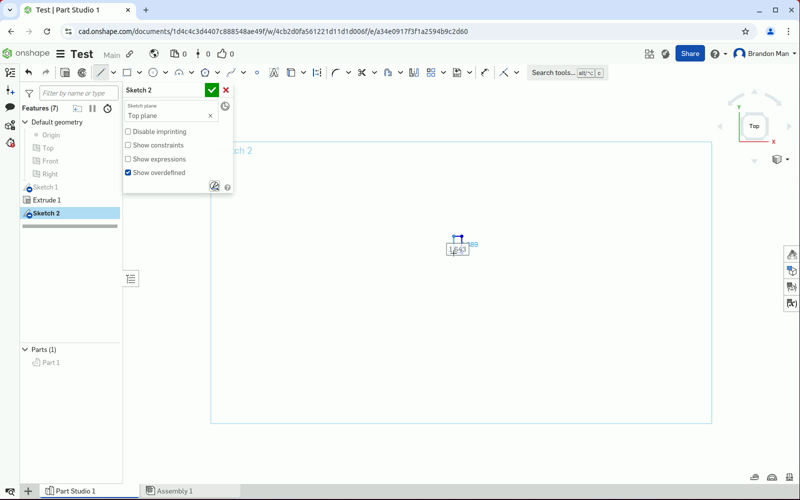
key_up(shift)
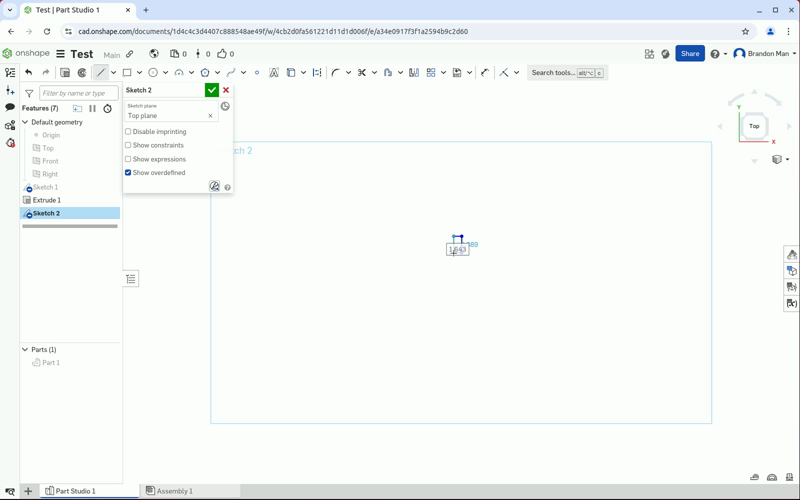
click(453, 252)
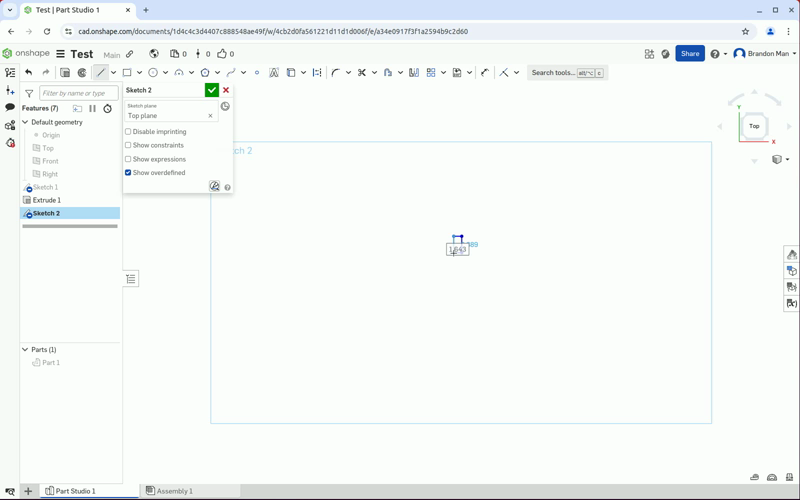
key(esc)
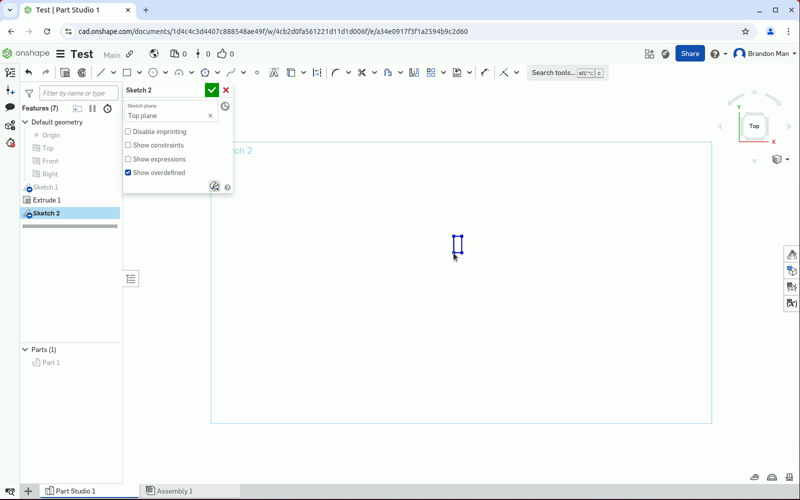
mouse_move(460, 240)
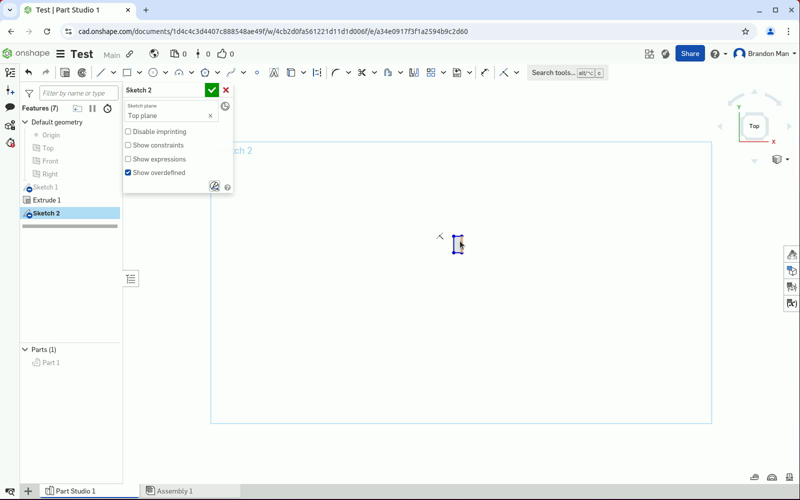
scroll(6)
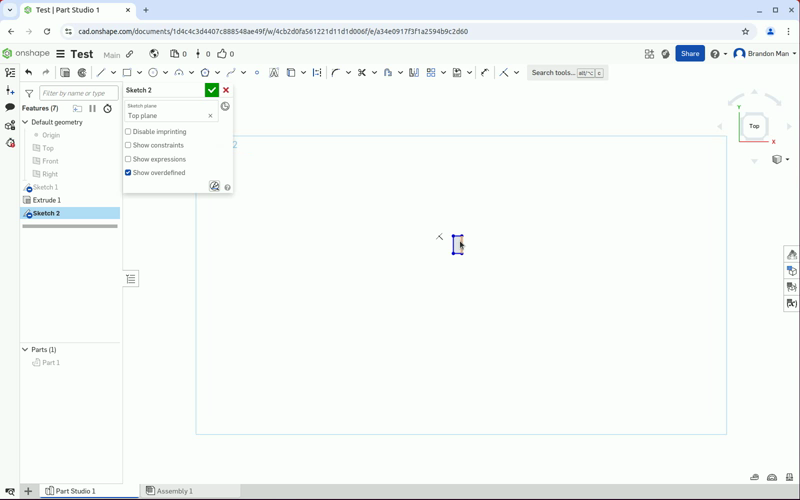
scroll(6)
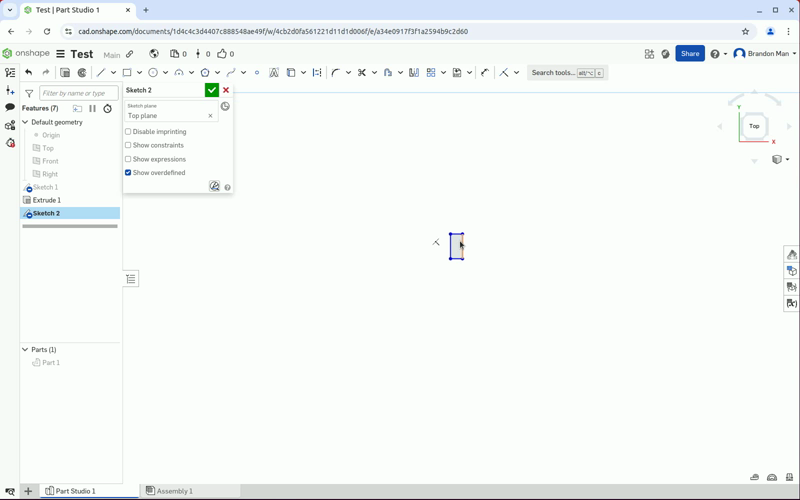
scroll(6)
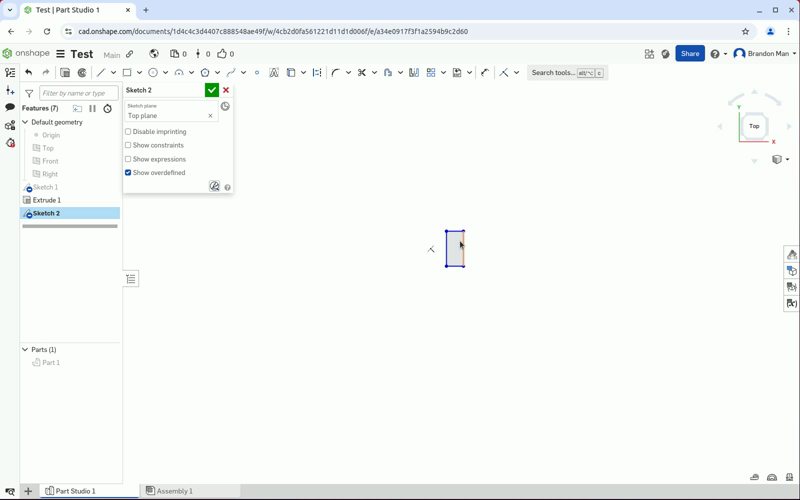
scroll(6)
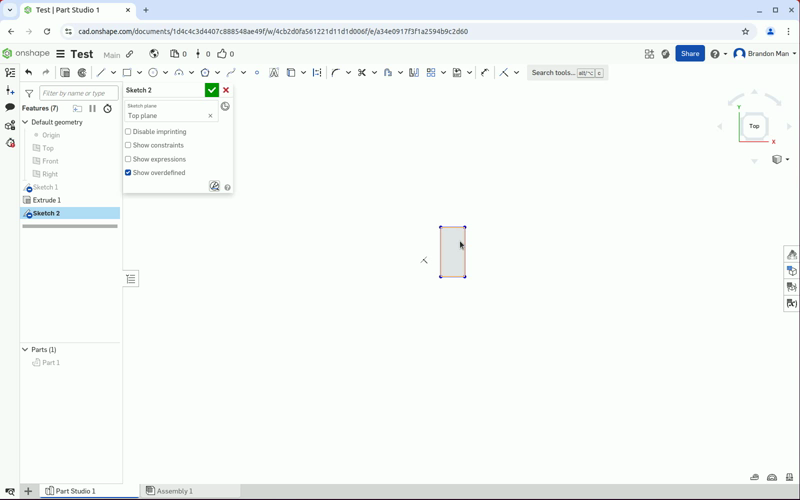
scroll(6)
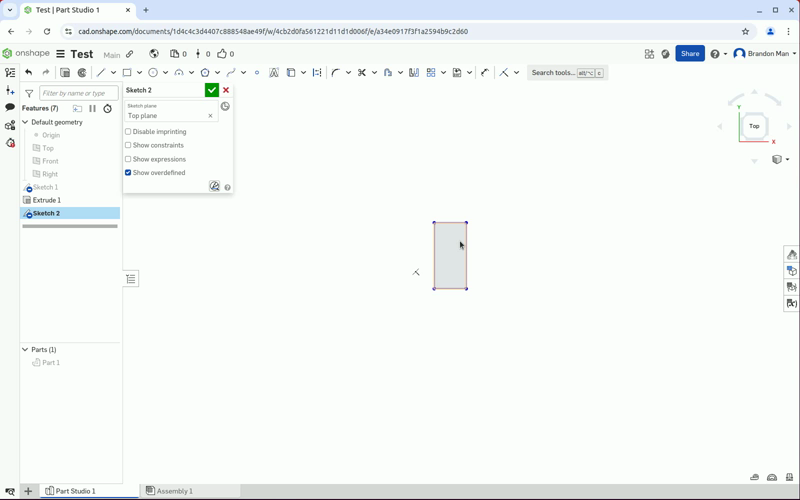
scroll(6)
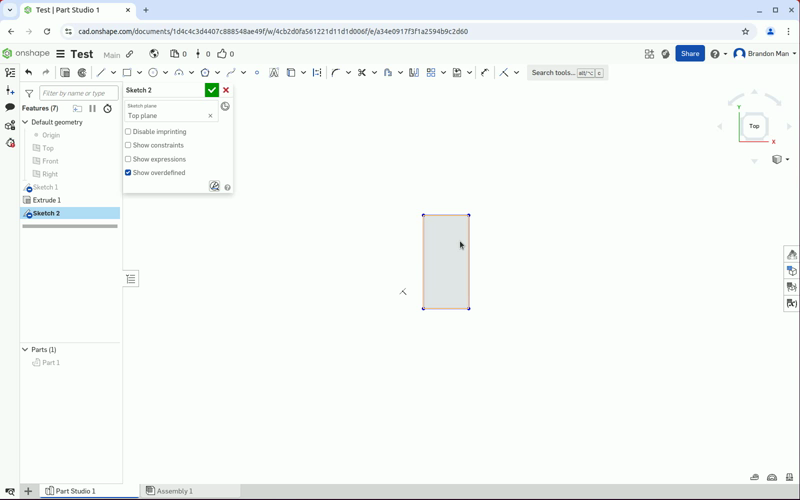
scroll(6)
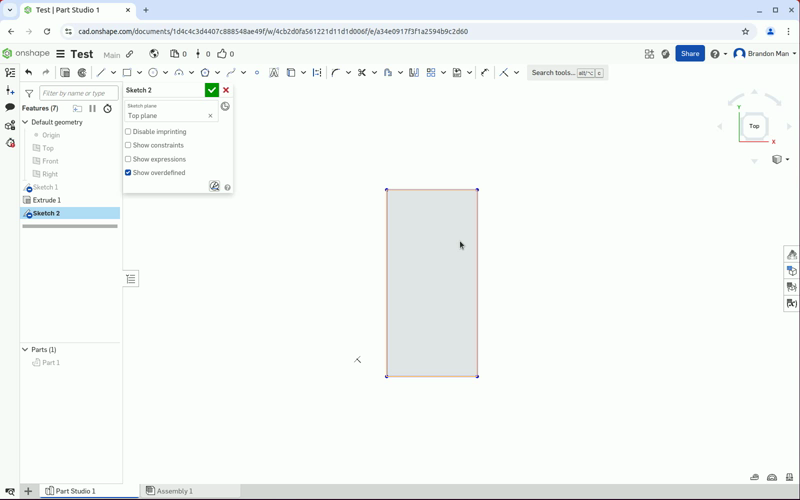
click(460, 240)
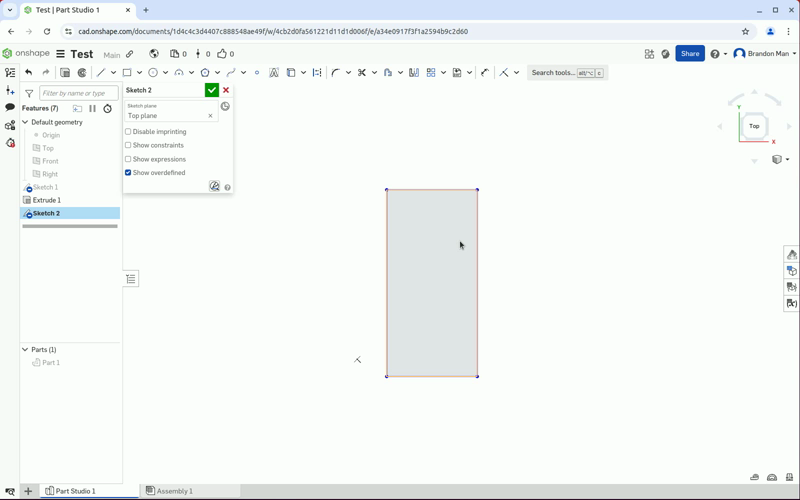
scroll(-6)
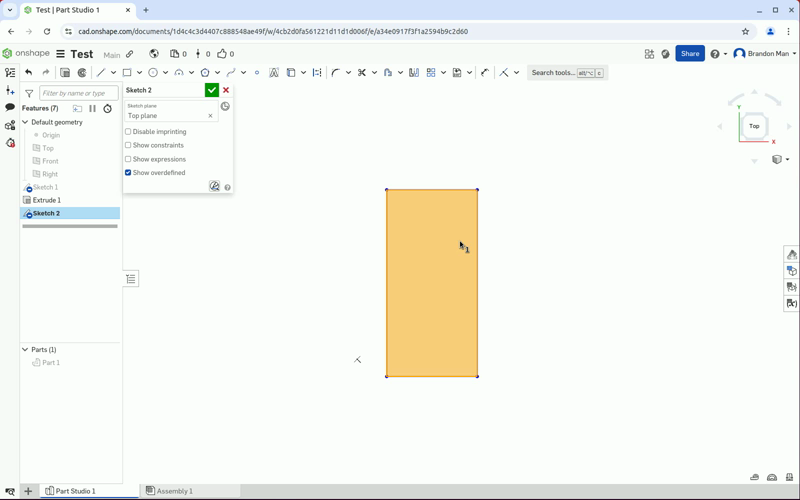
scroll(-6)
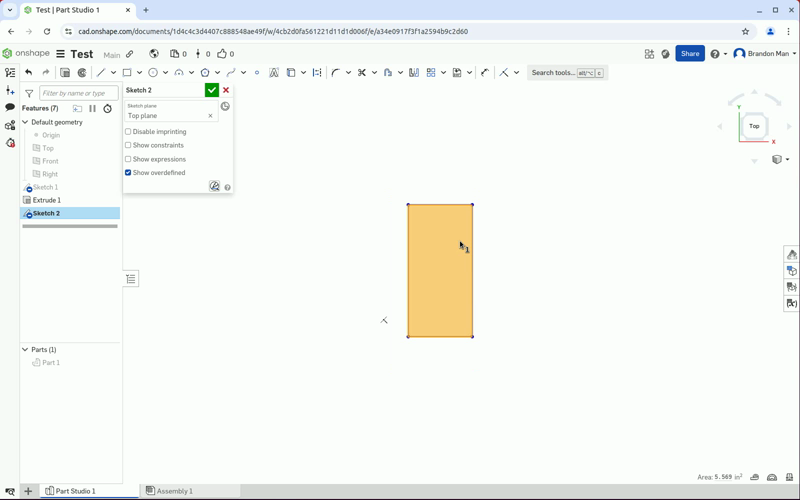
scroll(-6)
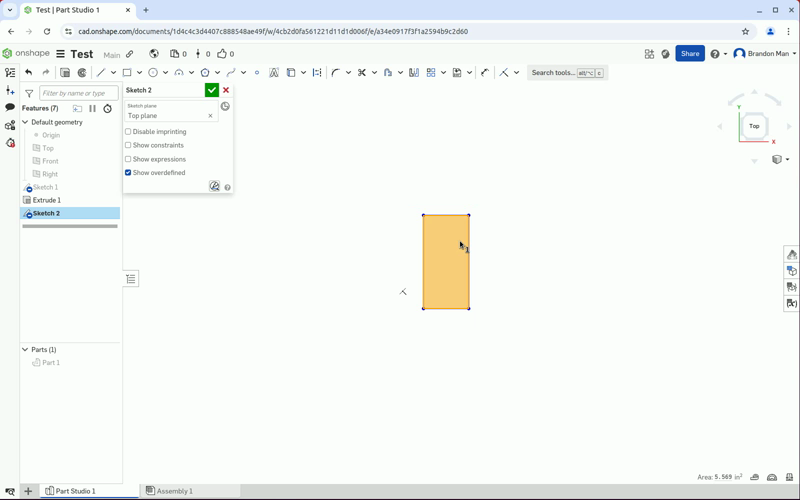
scroll(-6)
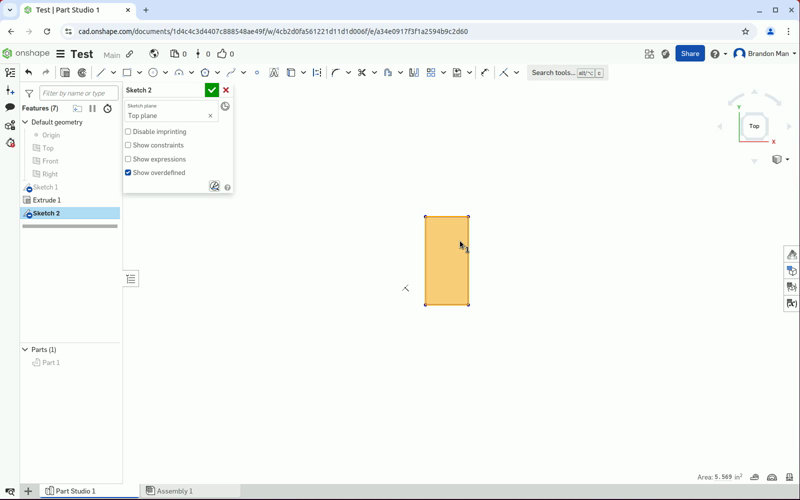
scroll(-6)
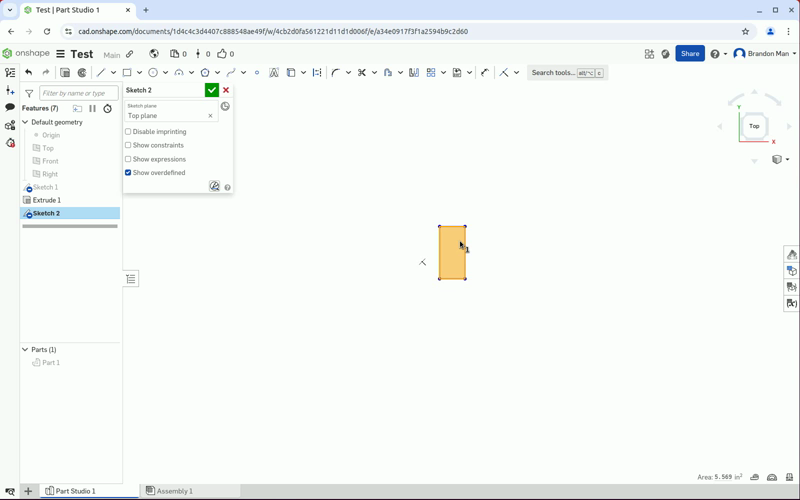
scroll(-6)
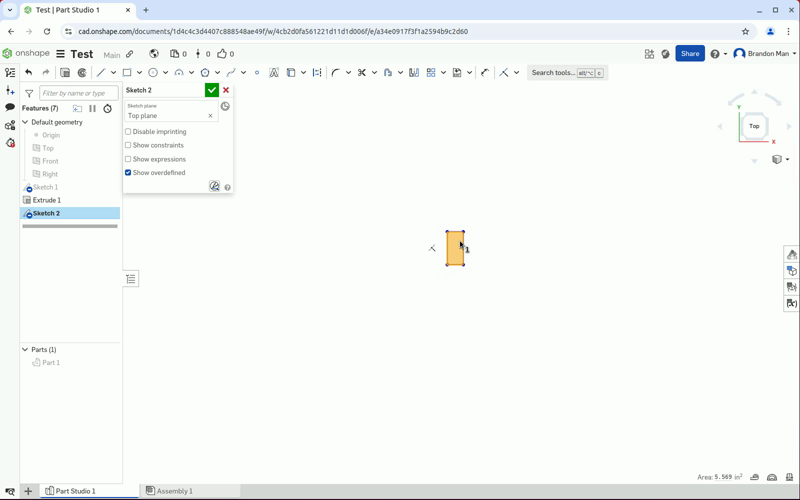
scroll(-6)
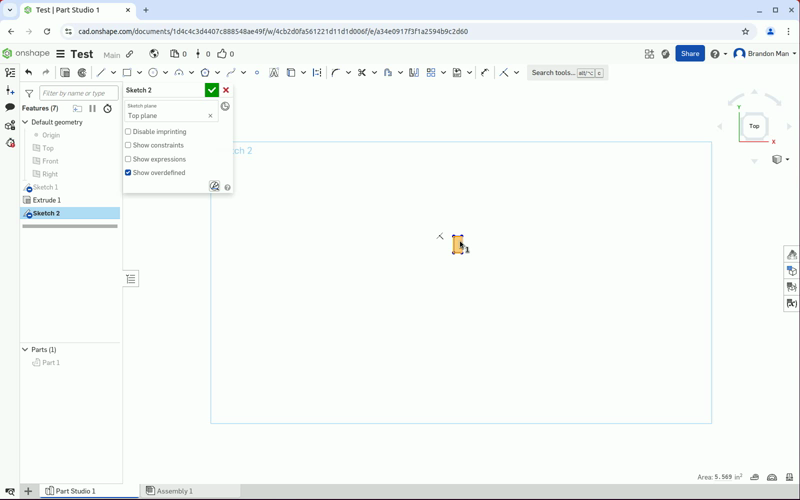
mouse_move(73, 352)
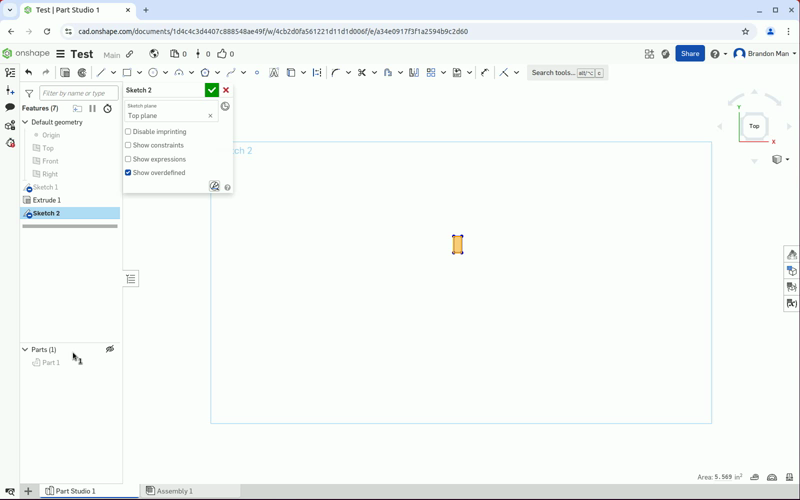
key(shift+y)
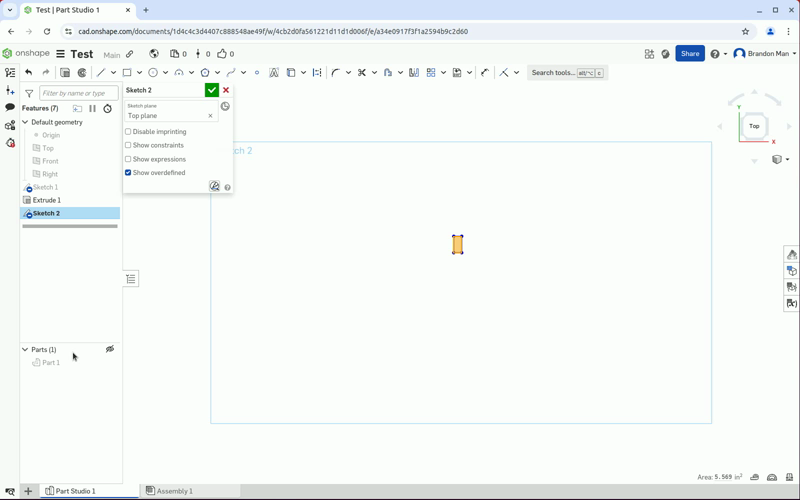
key(shift+e)
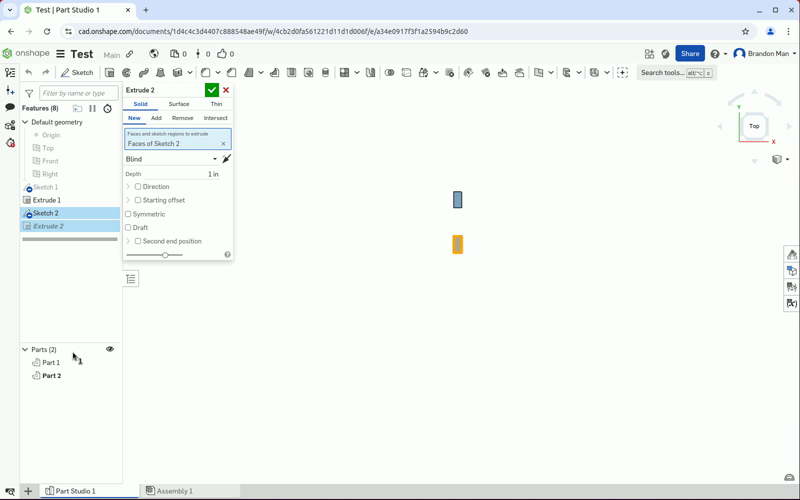
mouse_move(143, 106)
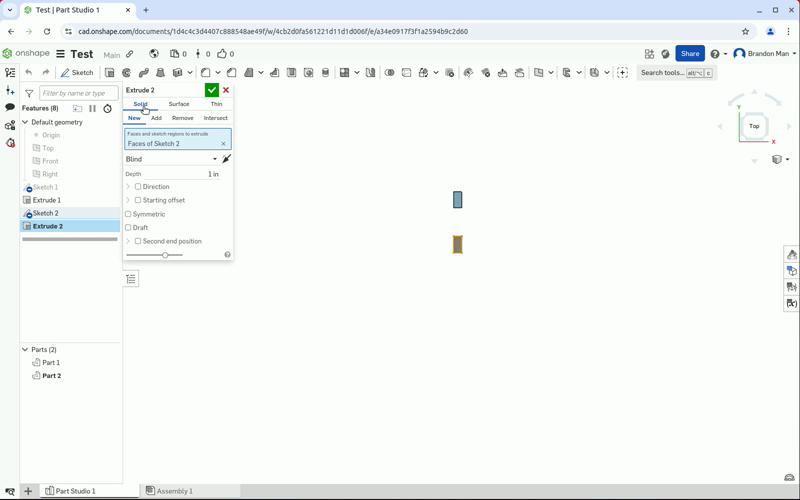
click(143, 106)
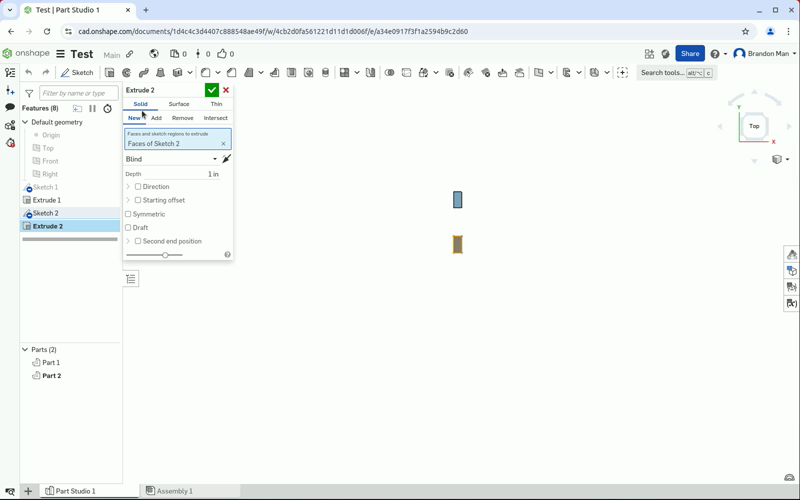
mouse_move(137, 120)
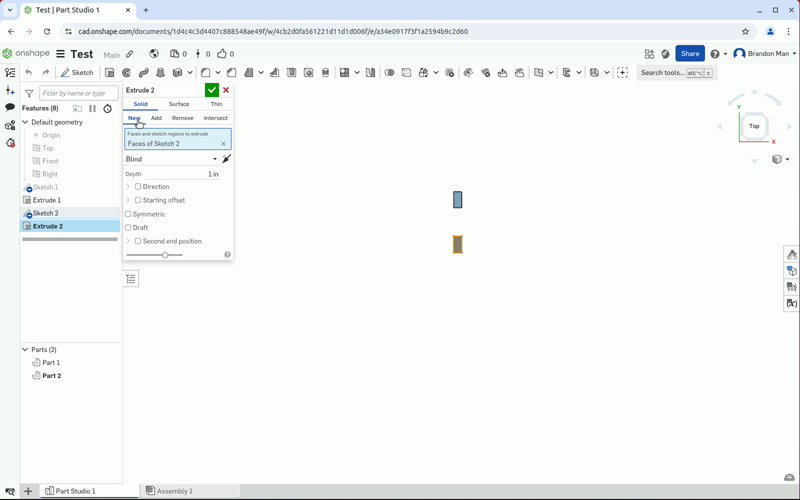
click(137, 120)
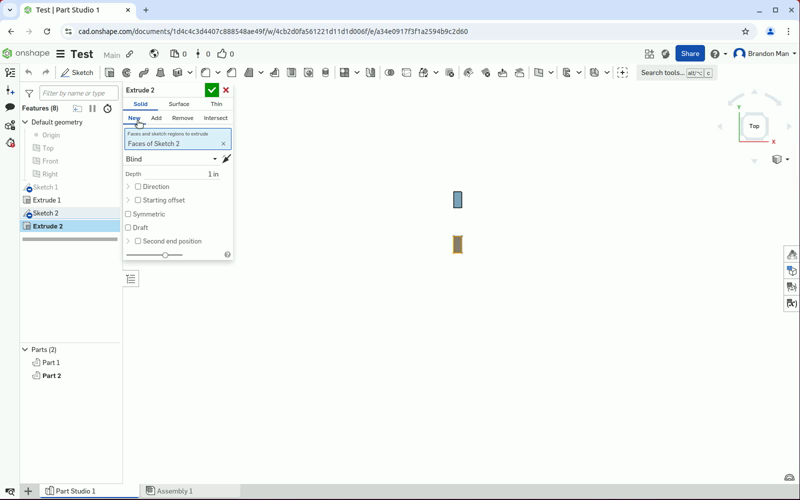
key(tab, 4)
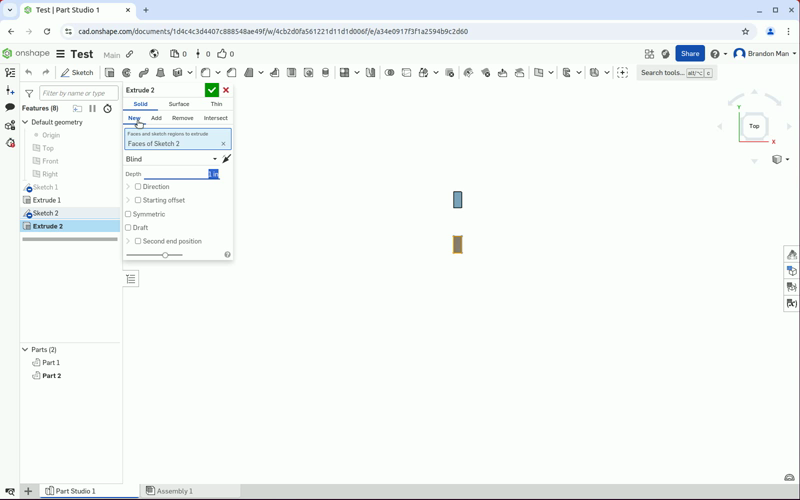
text(1.444)
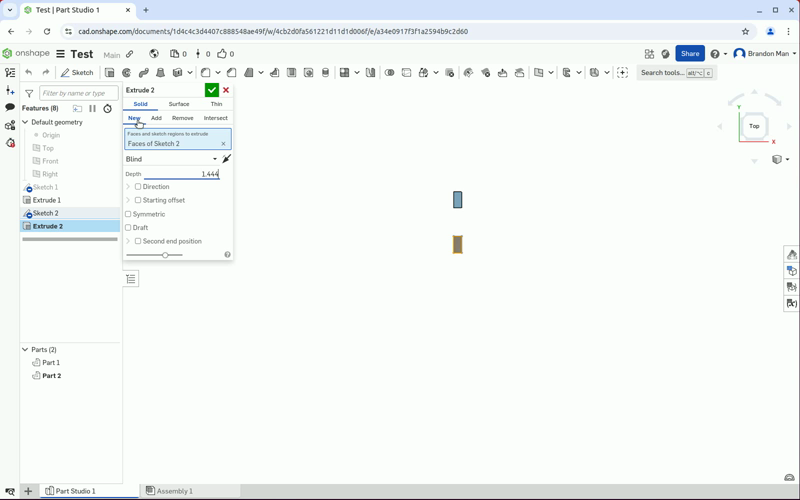
key(enter)
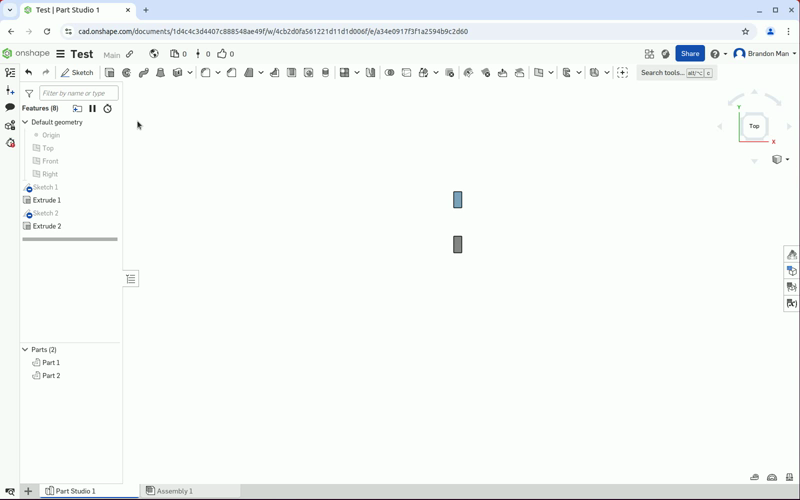
key(shift+h)
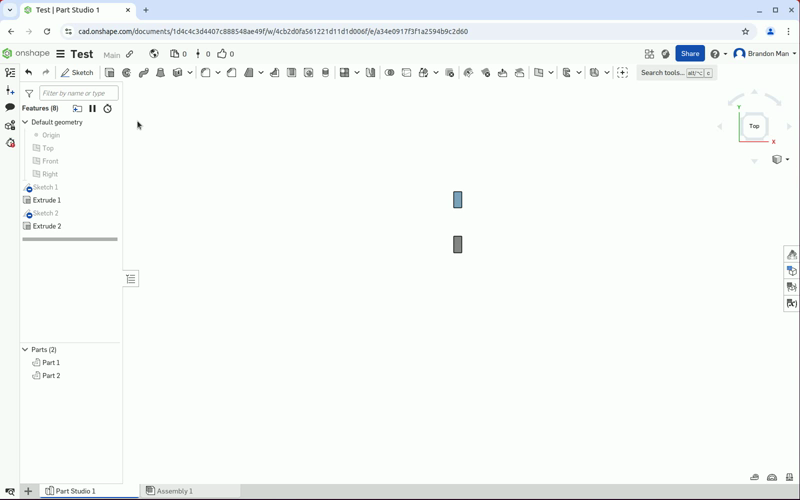
key(shift+h)
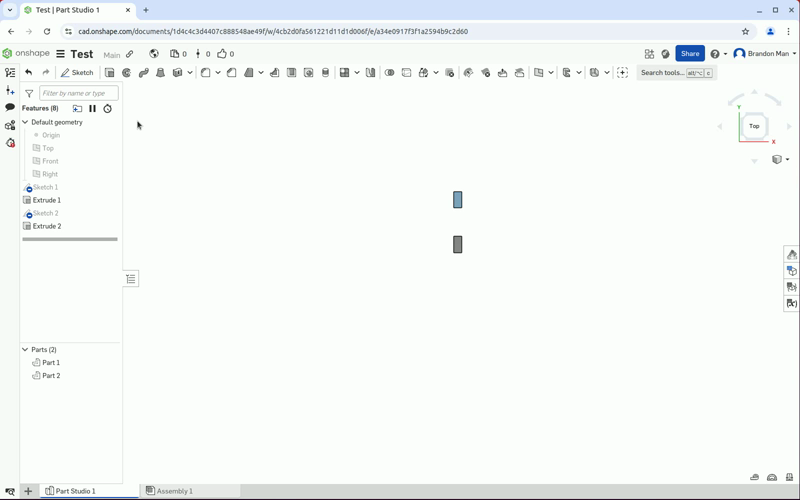
mouse_move(73, 189)
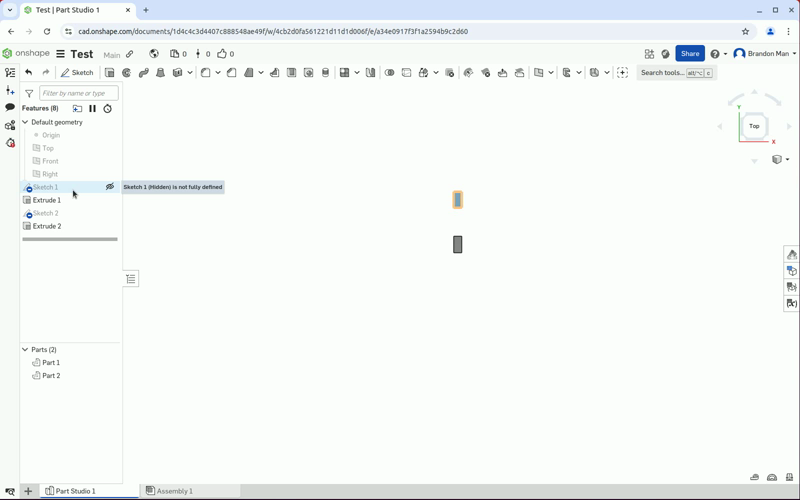
click(73, 189)
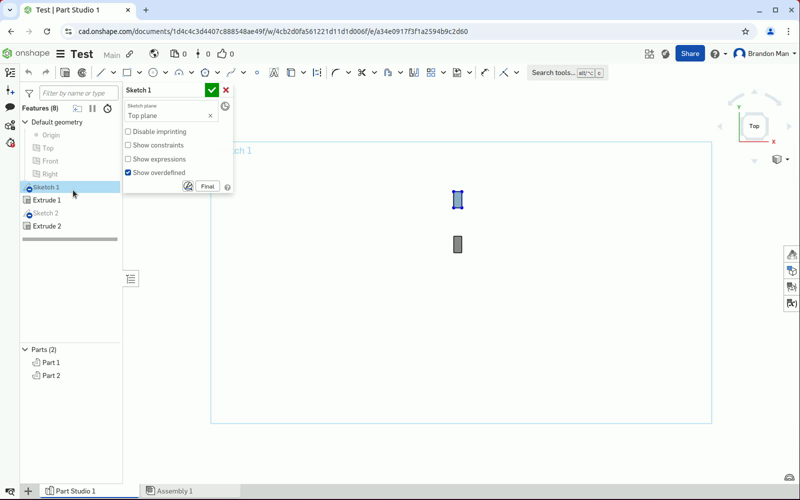
mouse_move(229, 92)
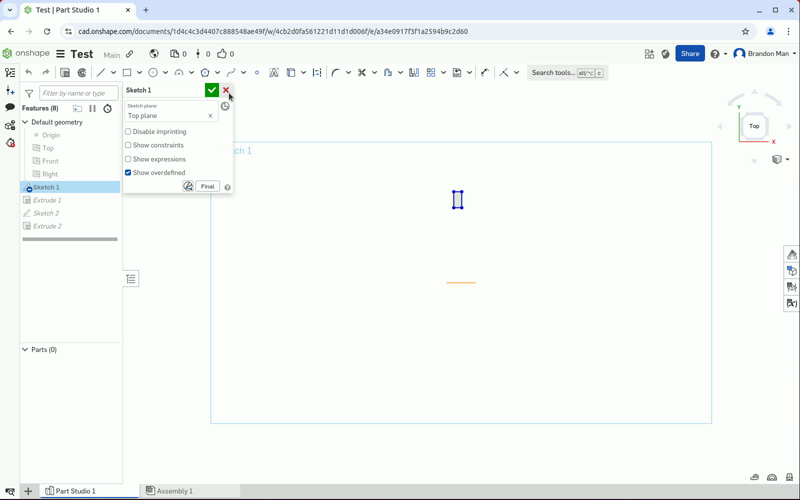
click(229, 92)
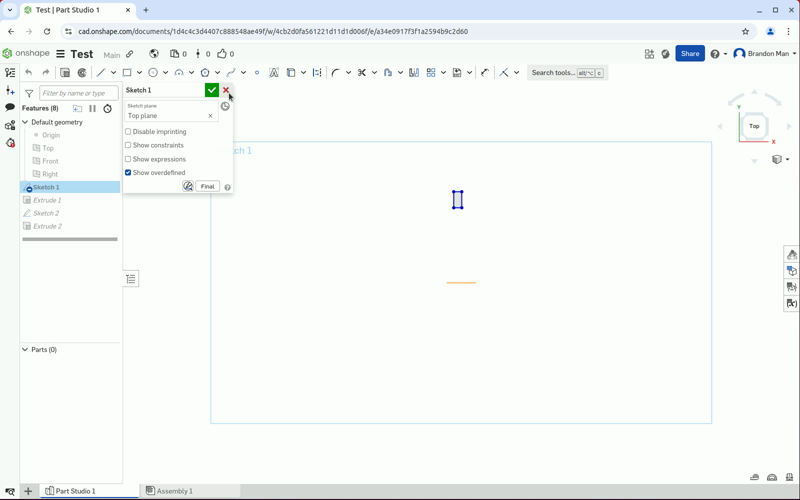
key(shift+s)
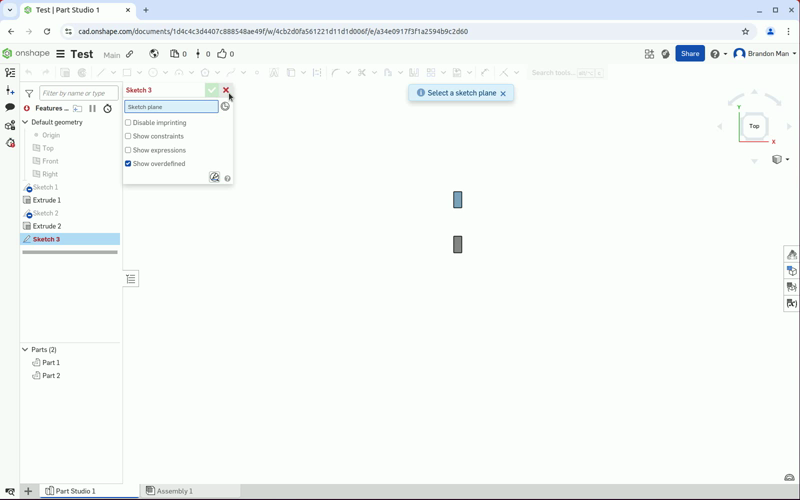
mouse_move(73, 150)
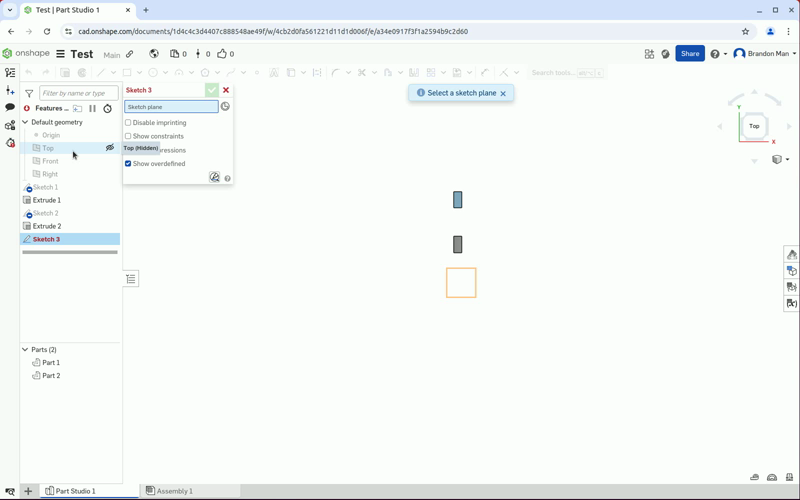
click(73, 150)
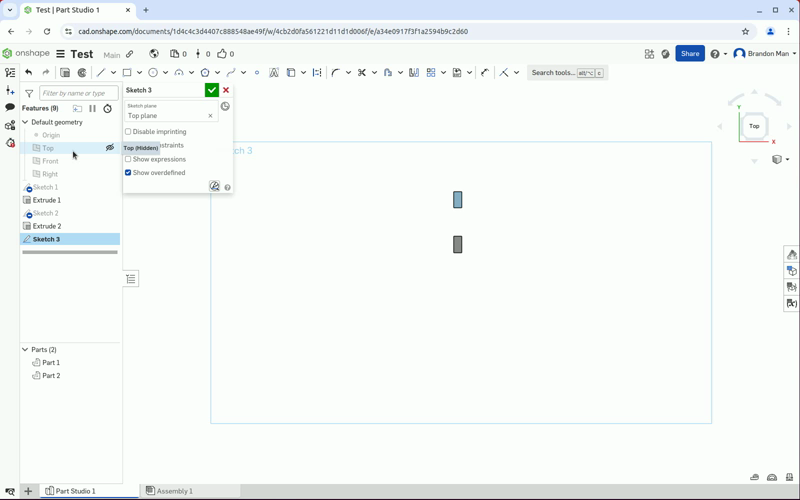
mouse_move(73, 352)
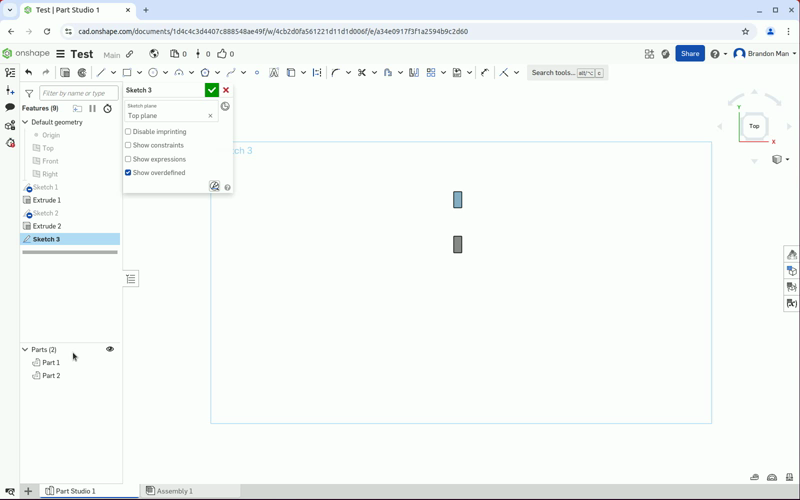
key(y)
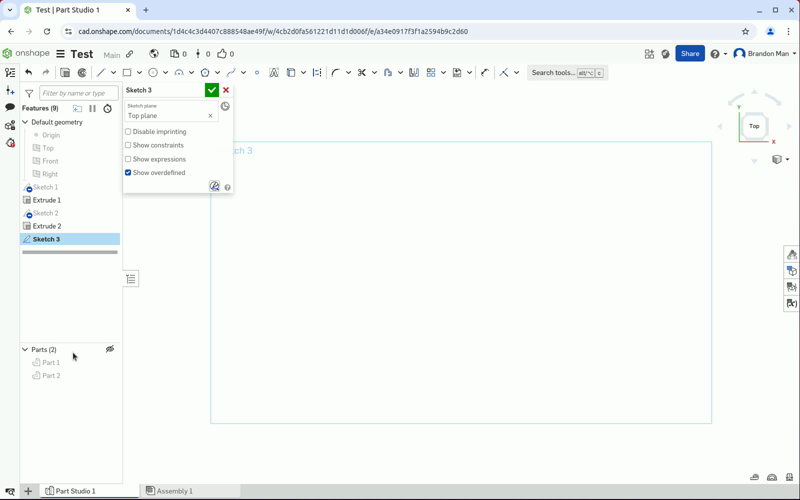
key(l)
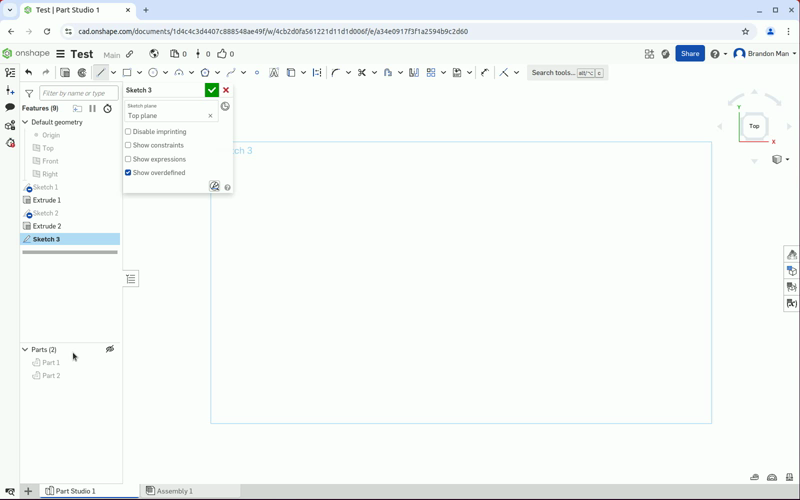
key_down(shift)
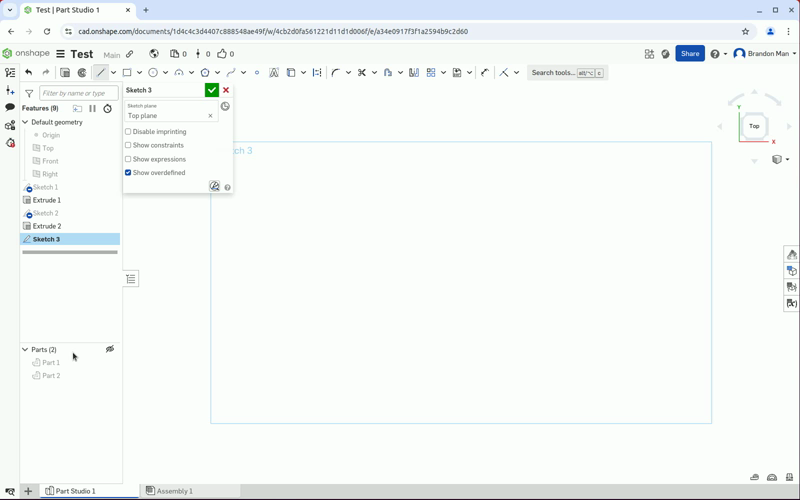
mouse_move(460, 282)
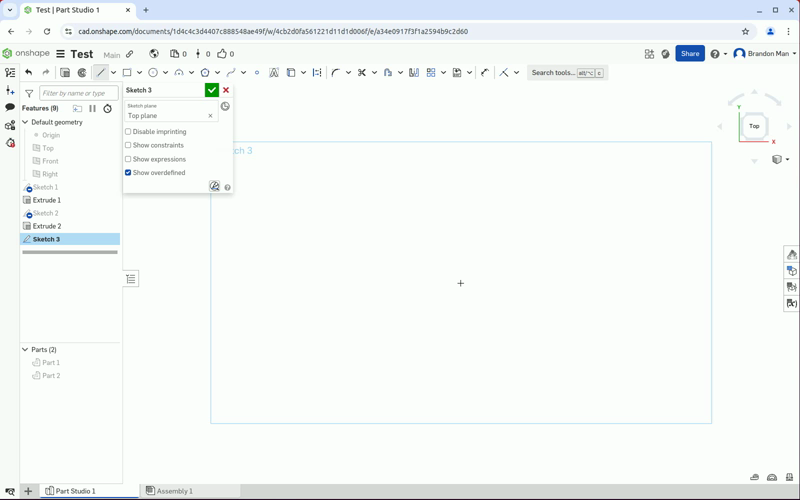
click(460, 282)
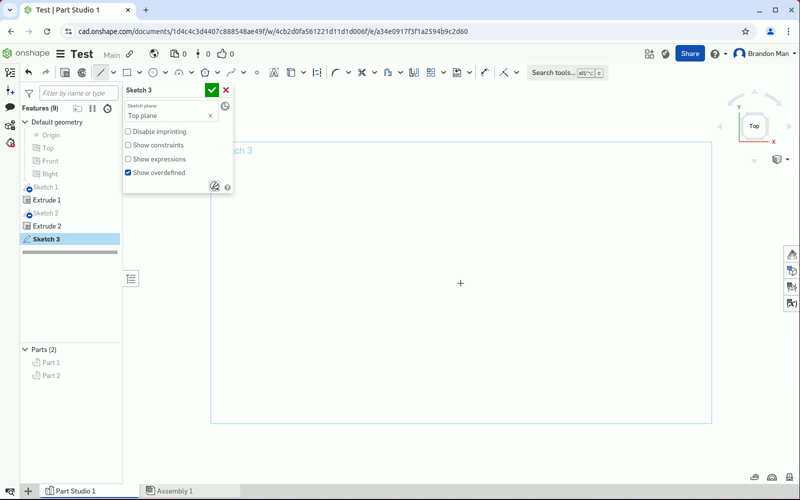
key_up(shift)
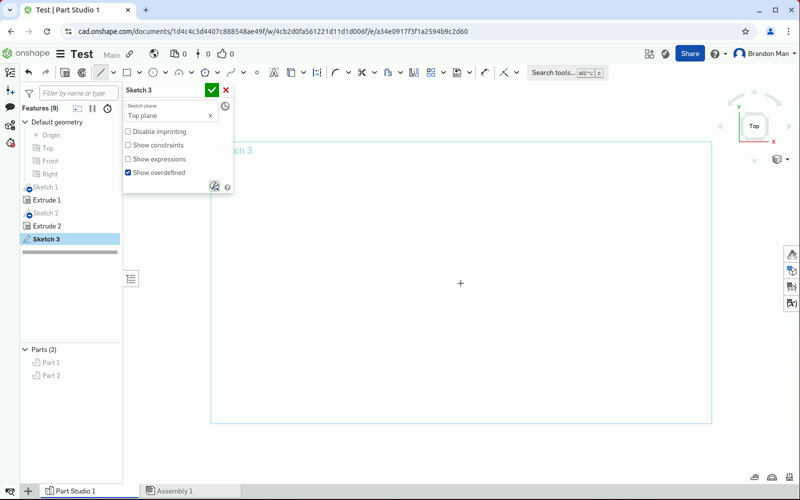
key_down(shift)
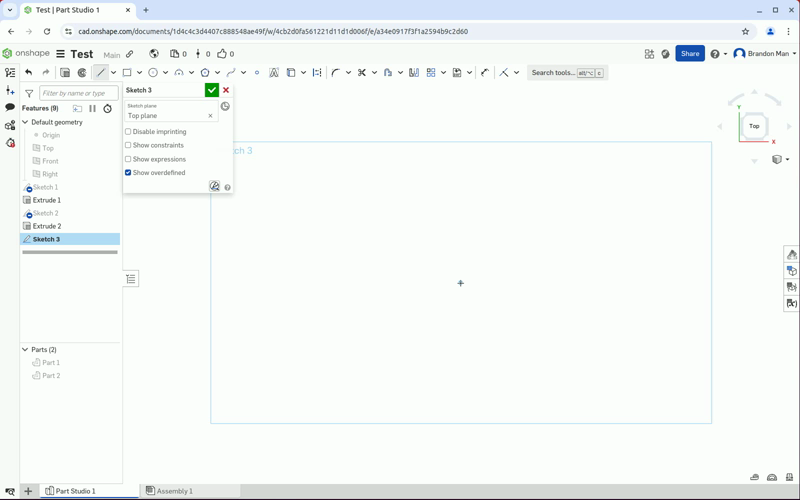
mouse_move(490, 282)
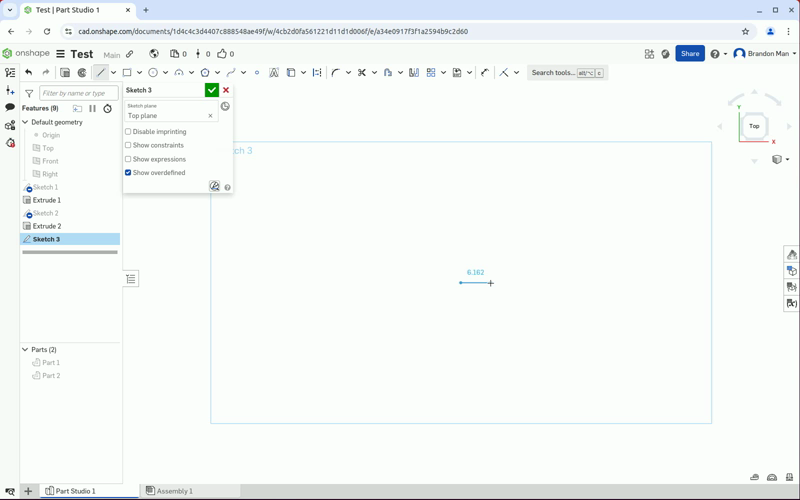
mouse_move(476, 282)
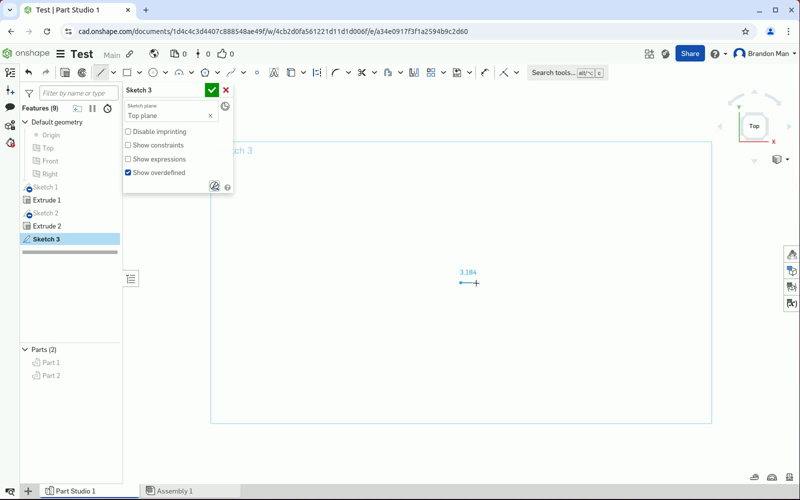
click(476, 282)
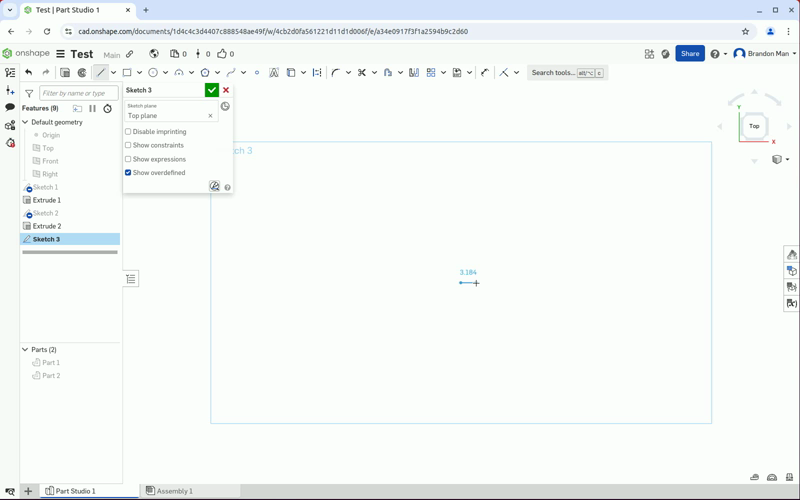
key_up(shift)
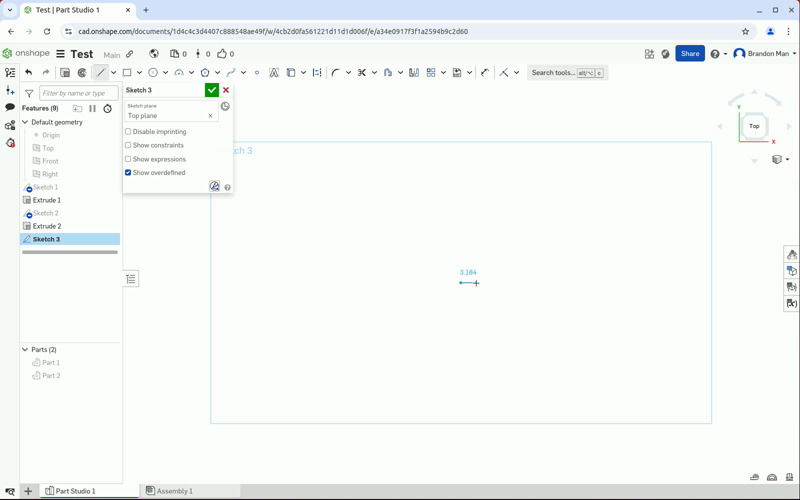
key_down(shift)
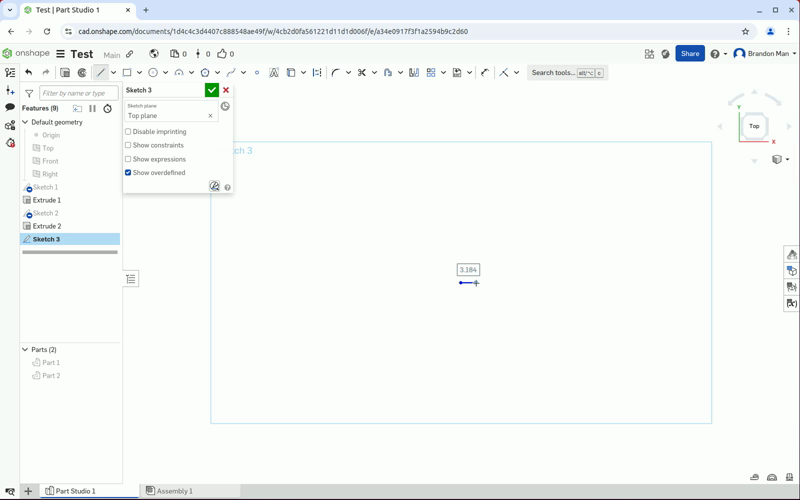
mouse_move(476, 170)
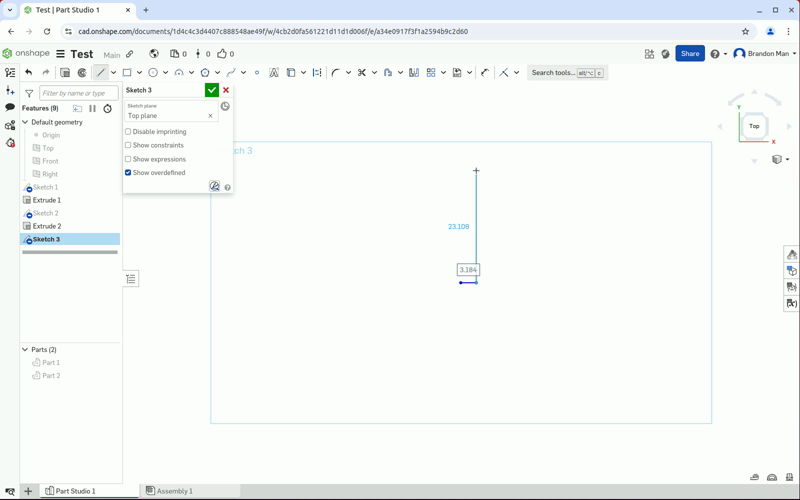
click(476, 170)
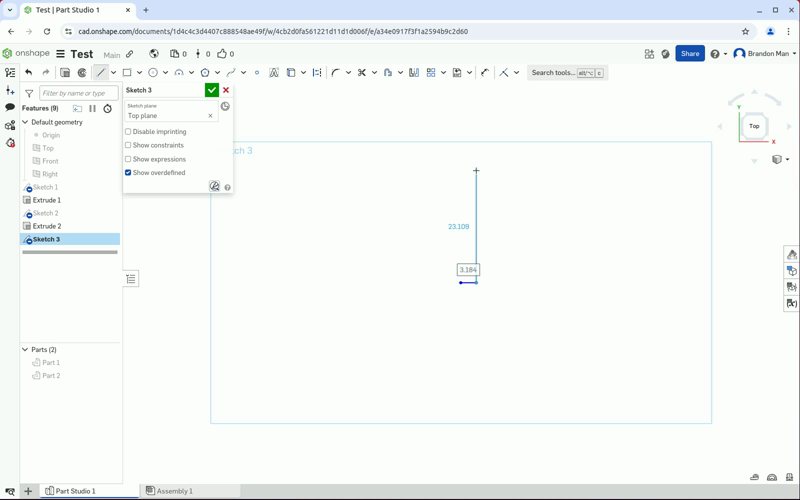
key_up(shift)
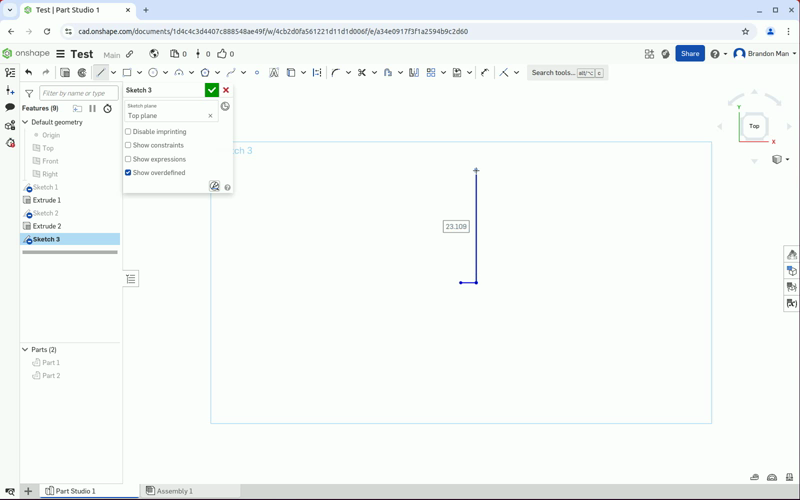
key_down(shift)
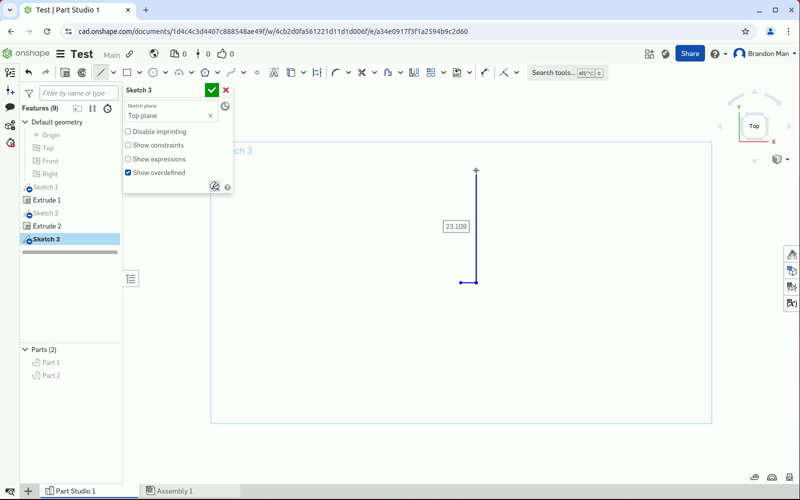
mouse_move(506, 170)
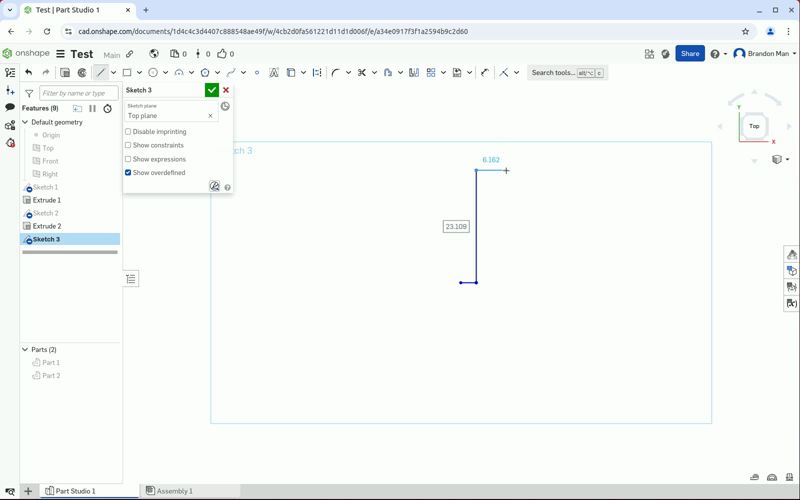
mouse_move(460, 170)
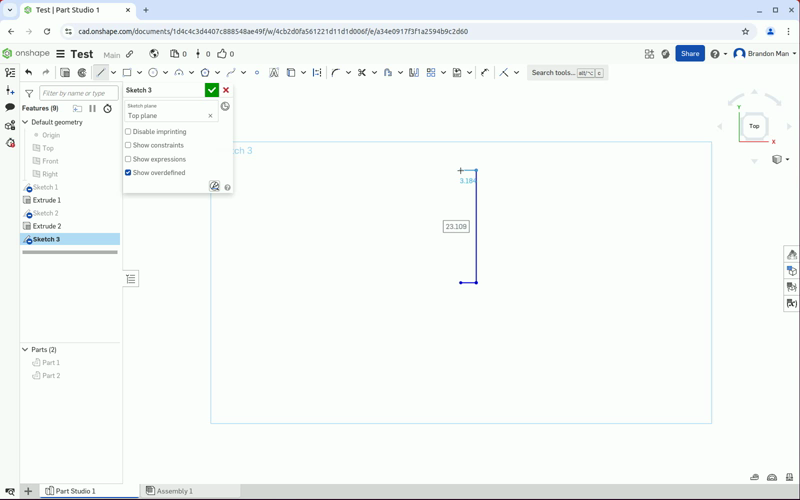
click(460, 170)
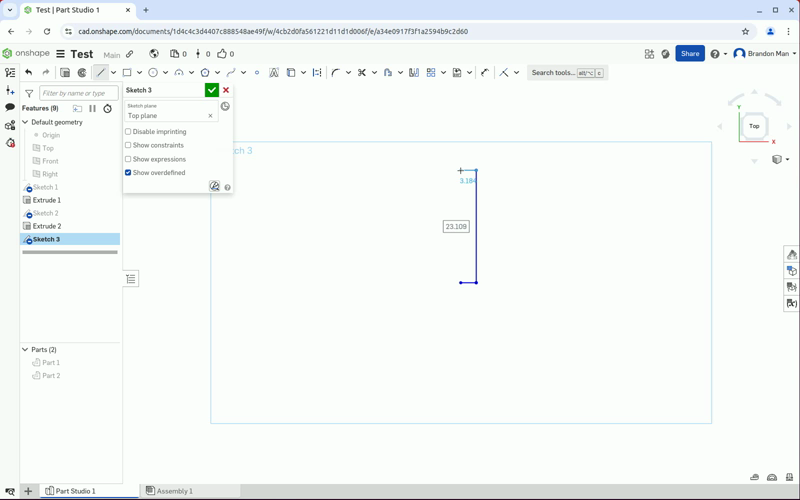
key_up(shift)
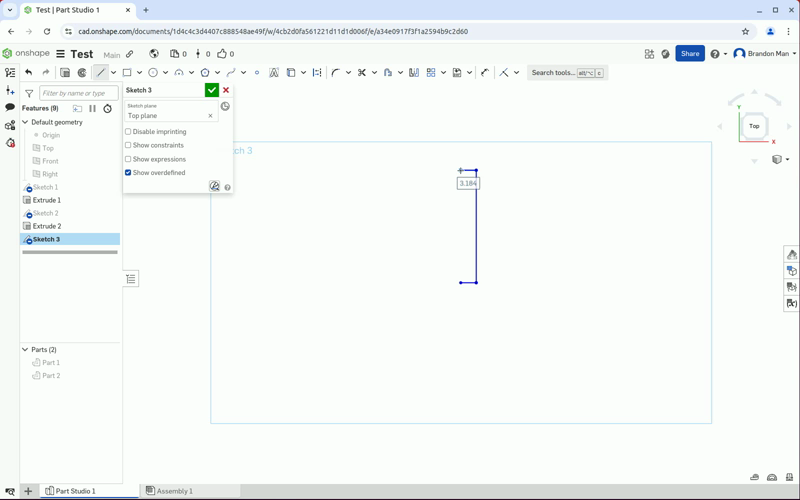
key_down(shift)
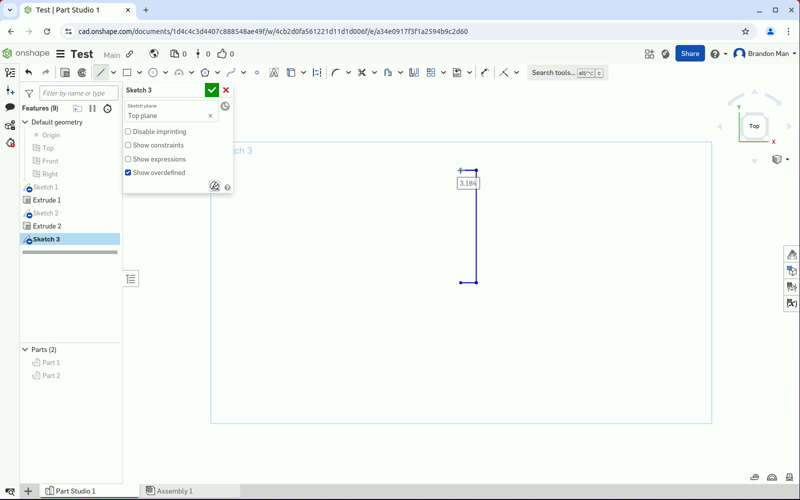
mouse_move(490, 170)
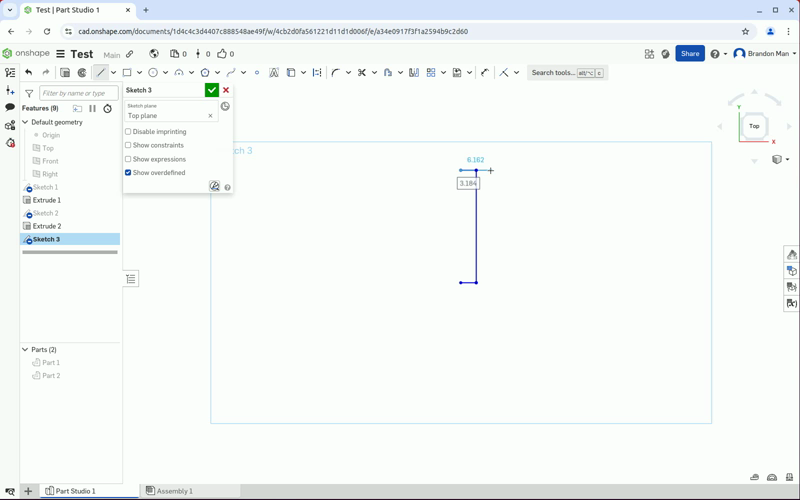
mouse_move(460, 192)
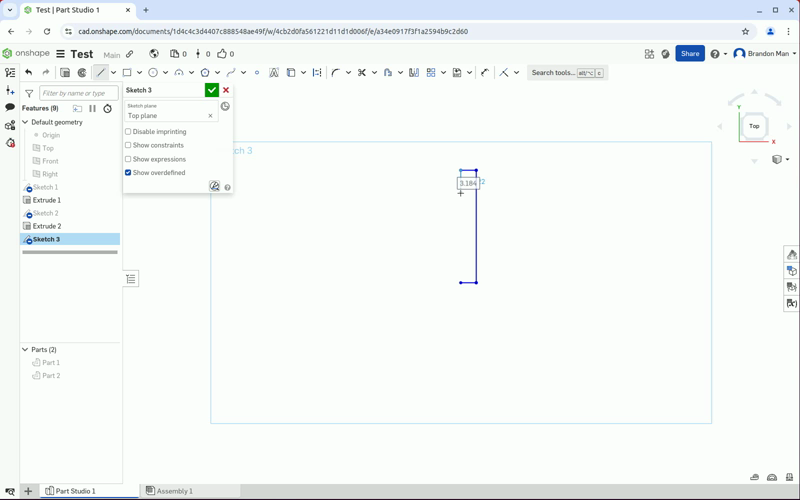
click(460, 192)
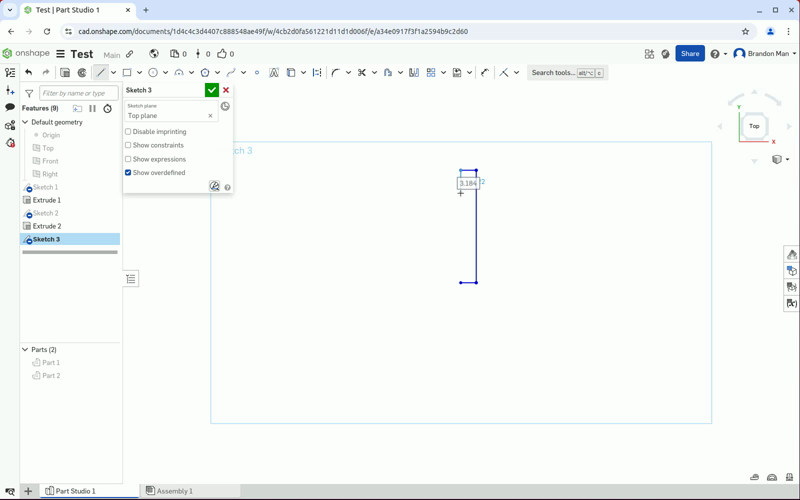
key_up(shift)
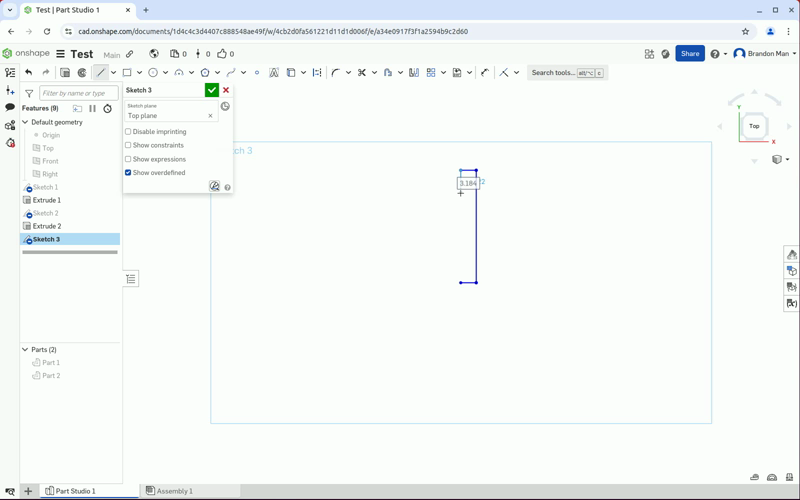
key_down(shift)
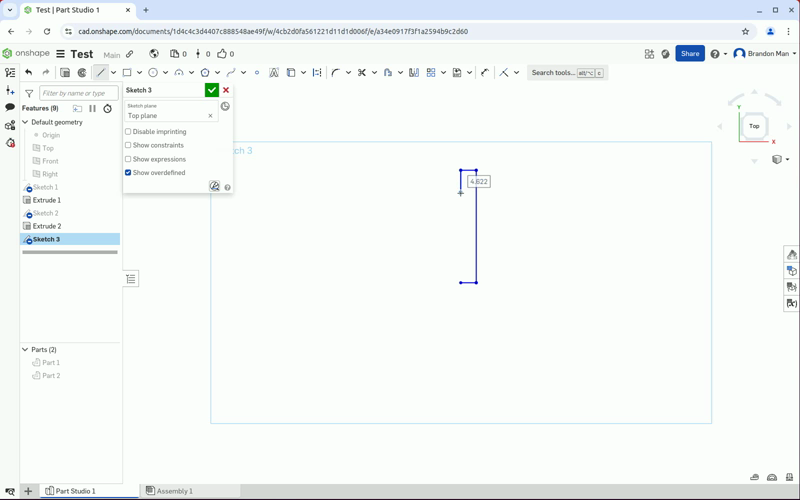
mouse_move(490, 192)
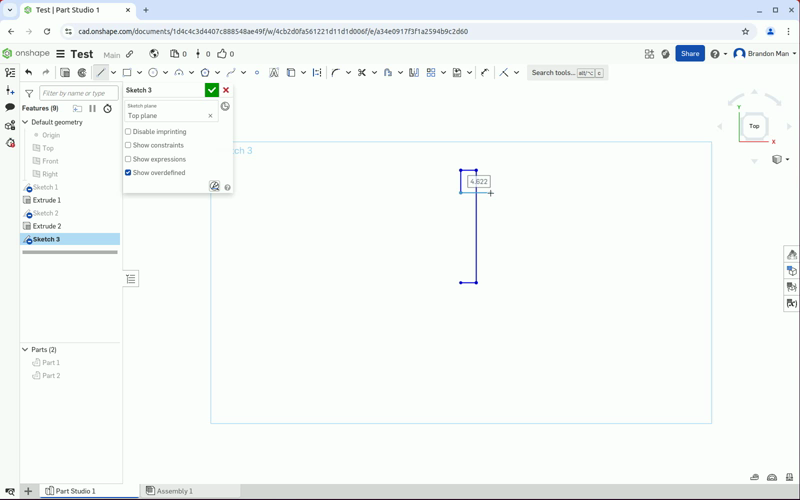
mouse_move(460, 208)
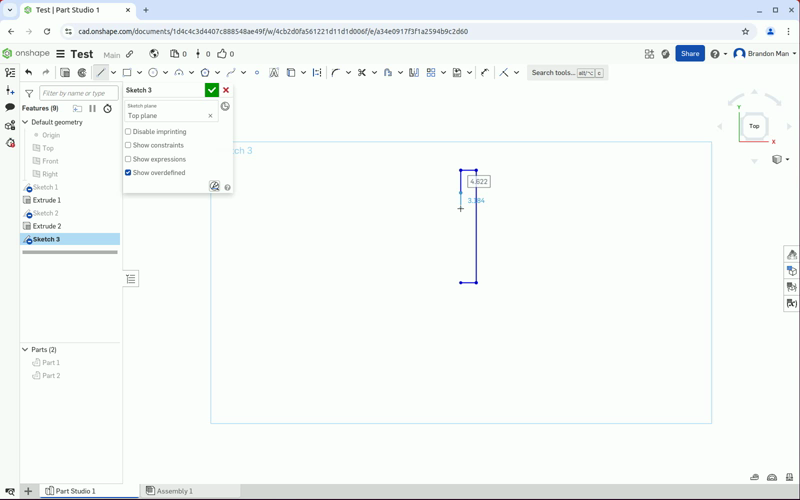
click(460, 208)
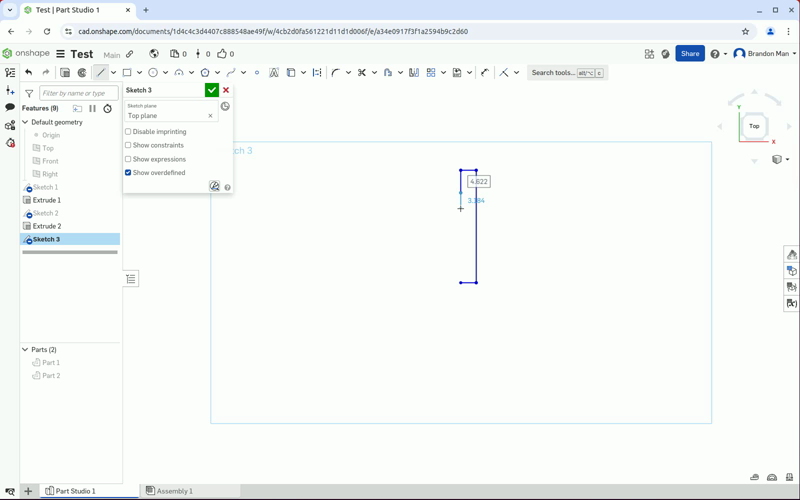
key_up(shift)
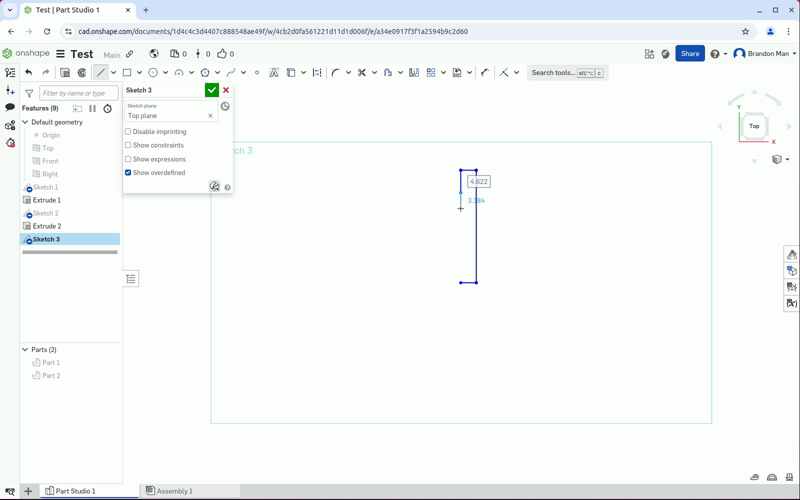
key_down(shift)
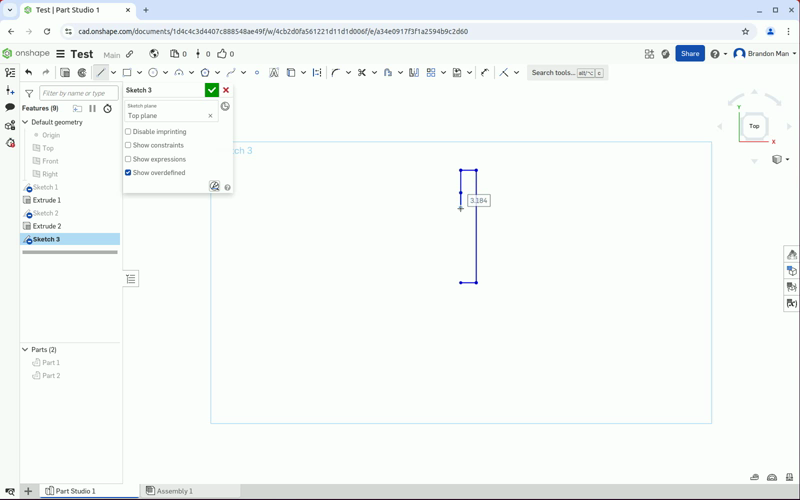
mouse_move(490, 208)
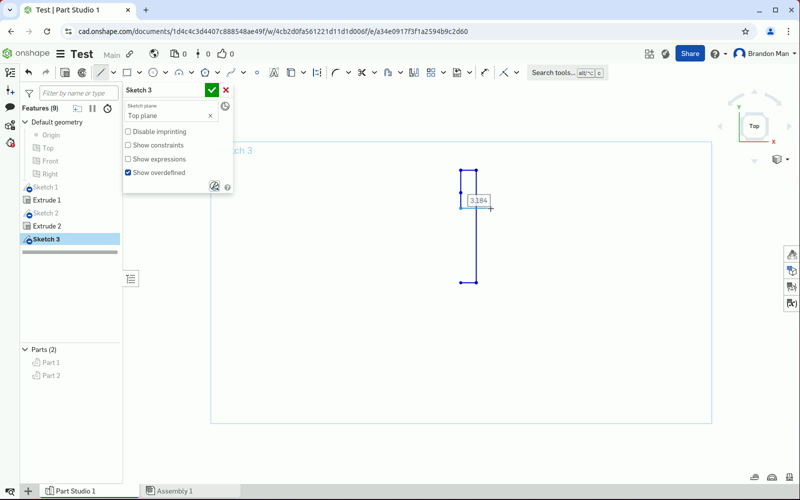
mouse_move(460, 237)
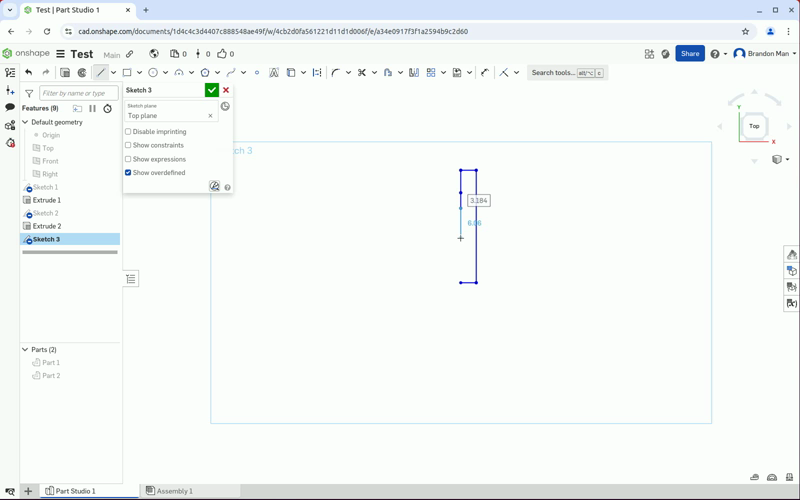
click(460, 237)
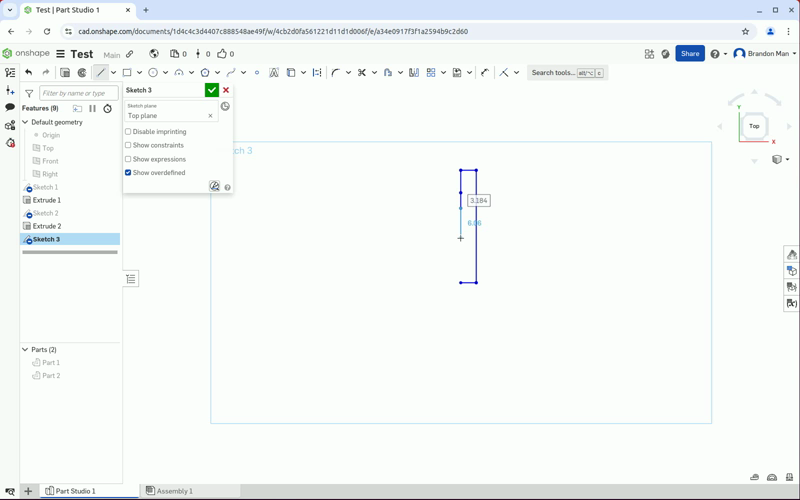
key_up(shift)
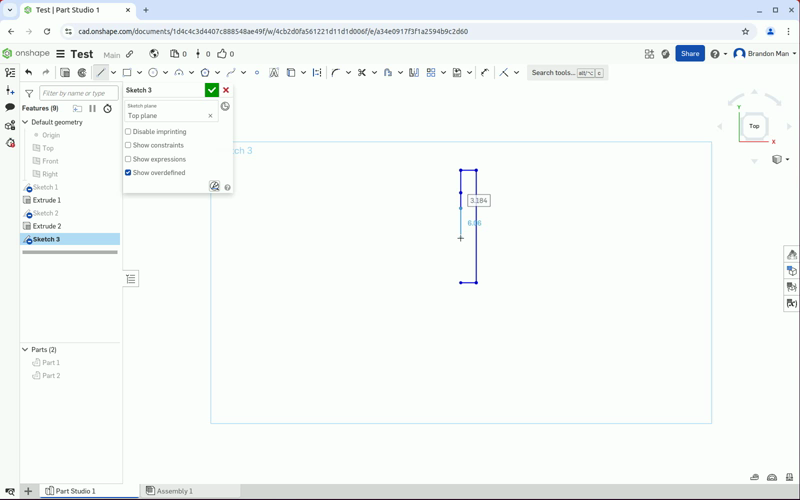
key_down(shift)
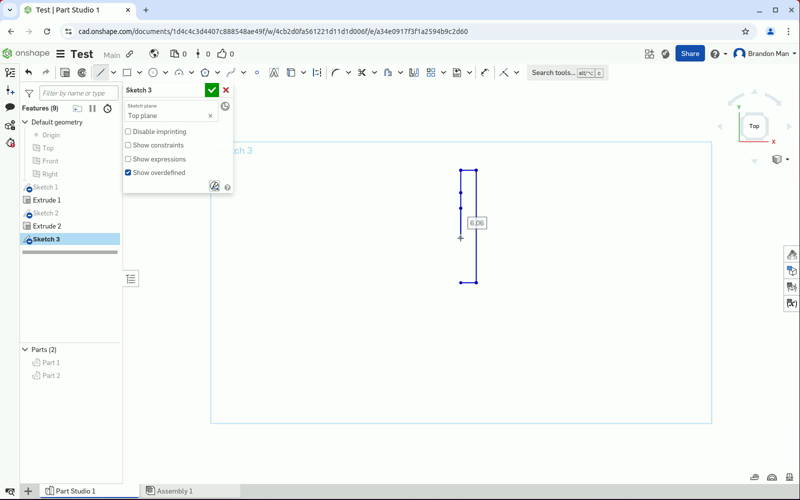
mouse_move(490, 237)
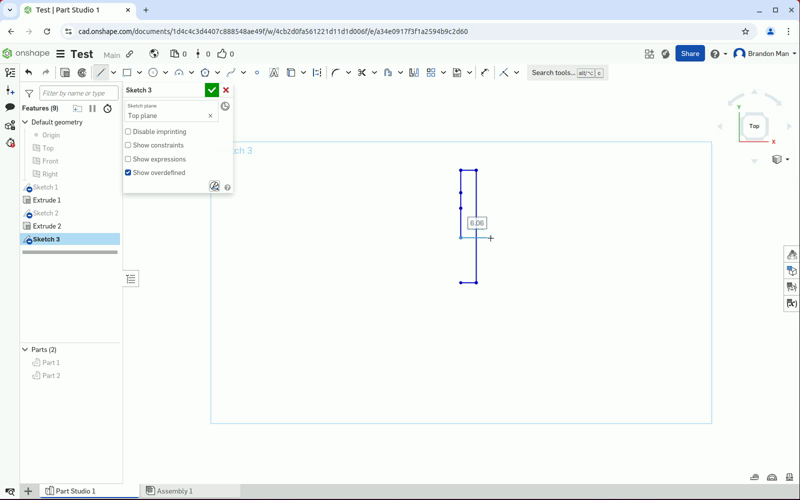
mouse_move(460, 253)
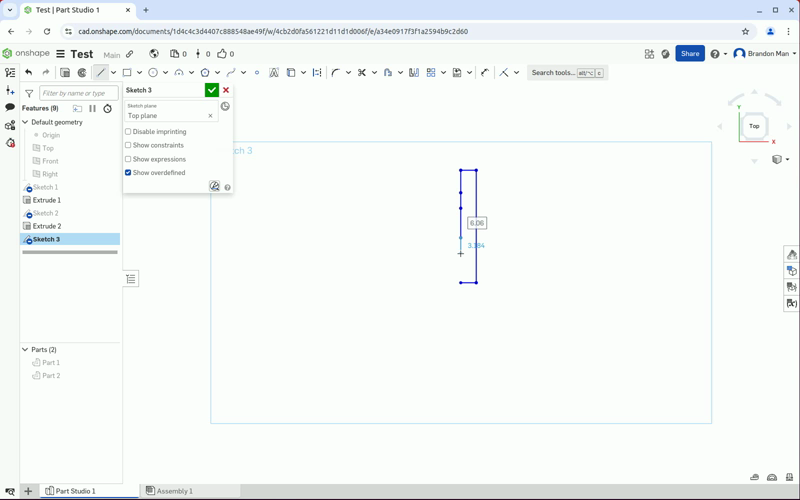
click(460, 253)
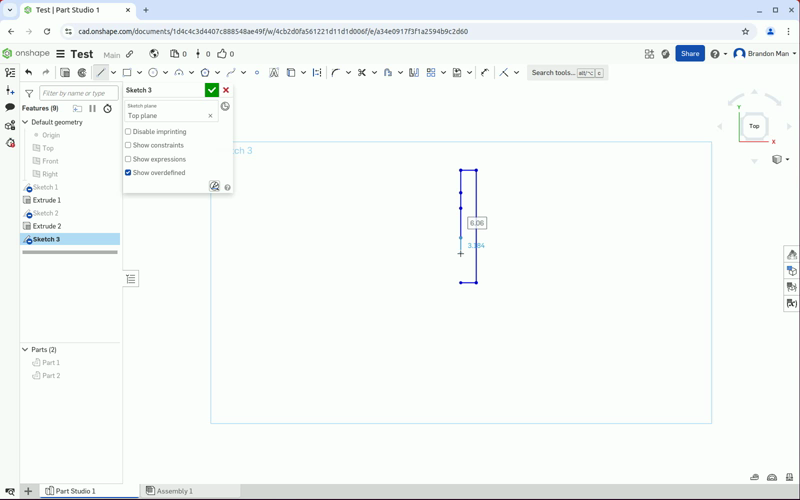
key_up(shift)
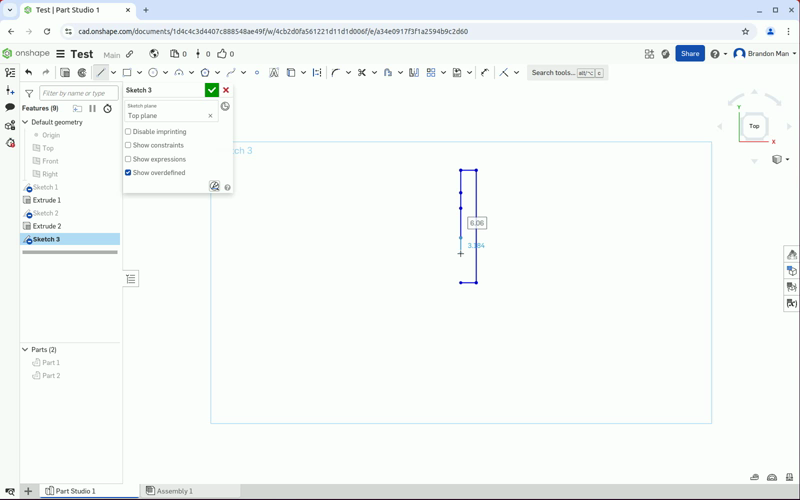
mouse_move(490, 253)
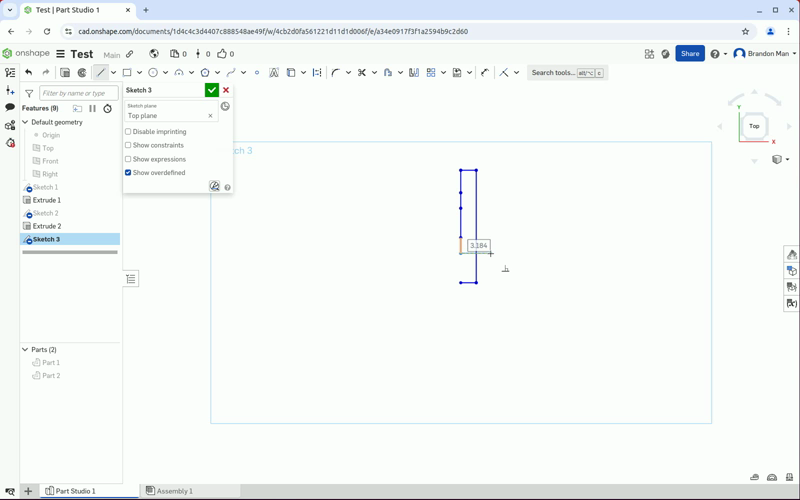
key_down(shift)
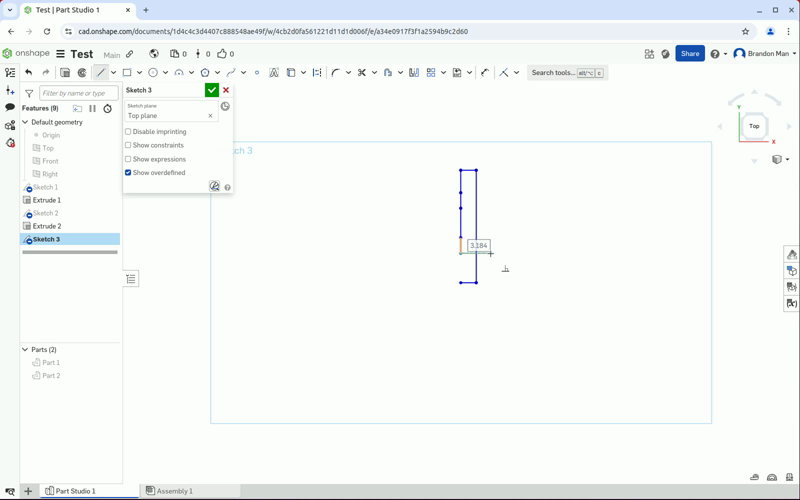
mouse_move(460, 282)
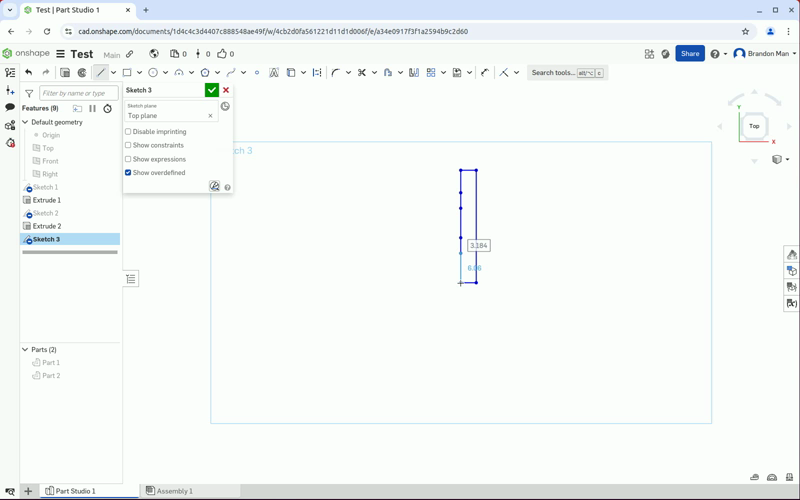
key_up(shift)
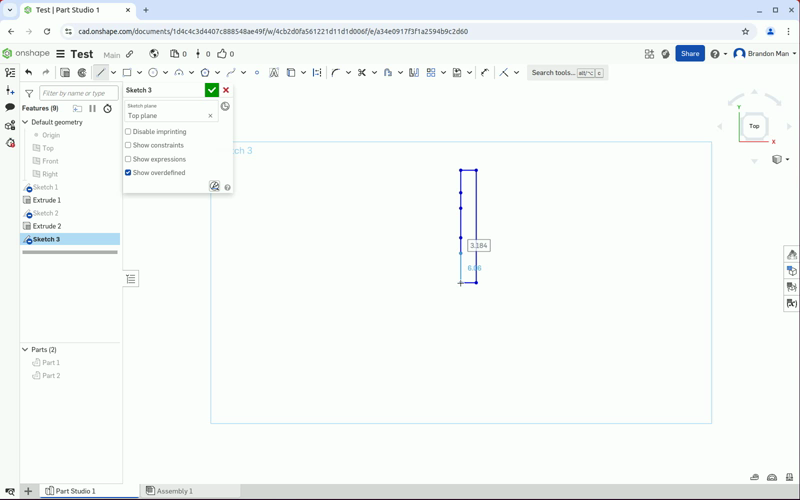
click(460, 282)
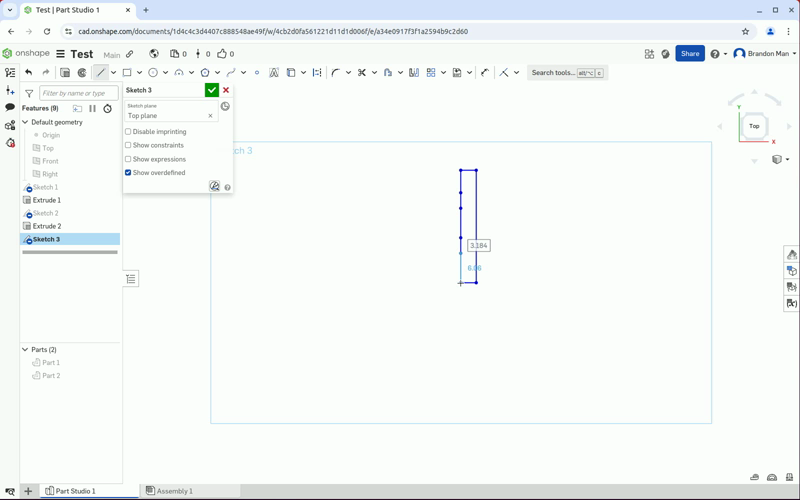
key(esc)
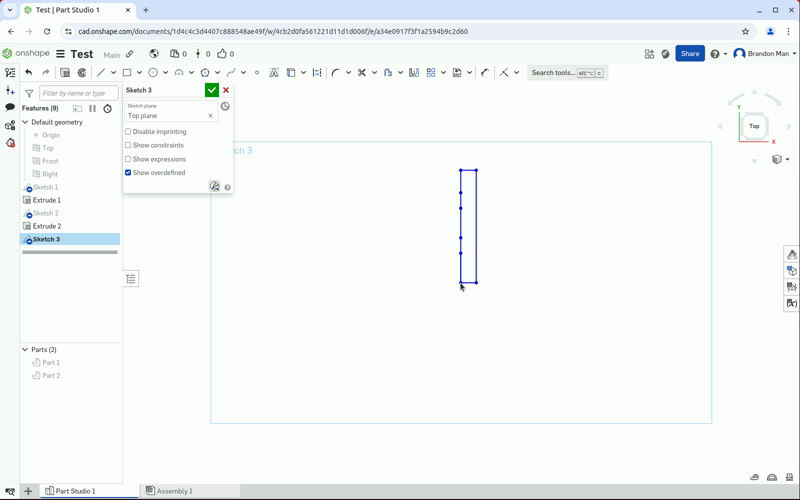
key(c)
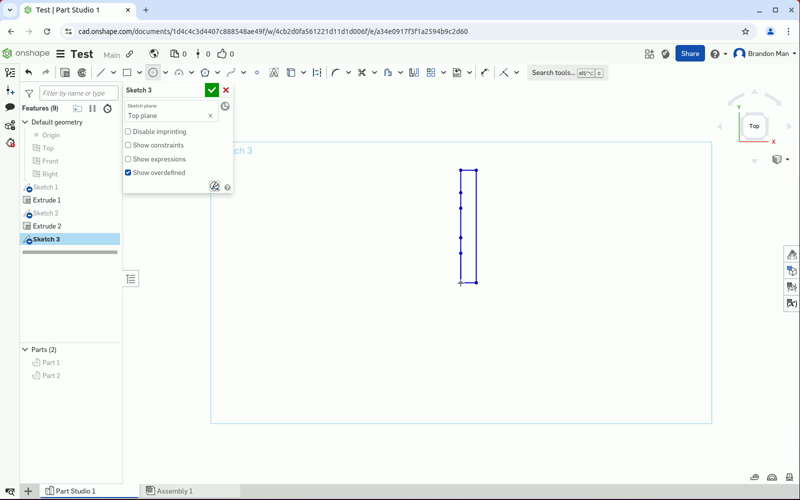
key_down(shift)
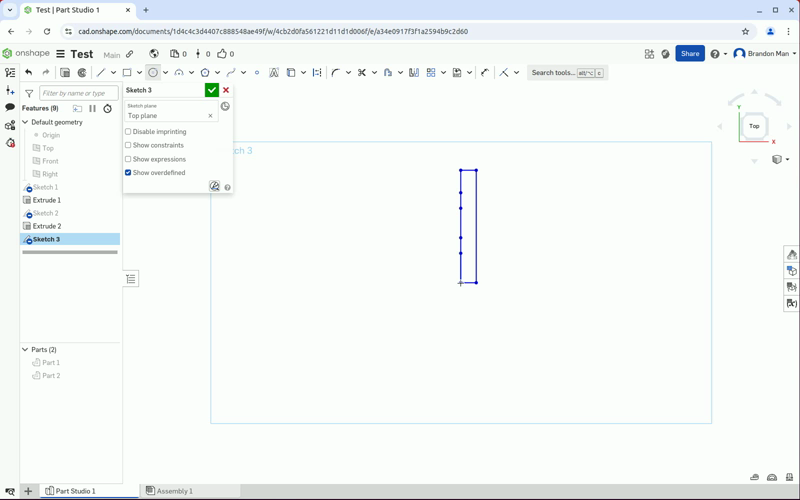
mouse_move(470, 178)
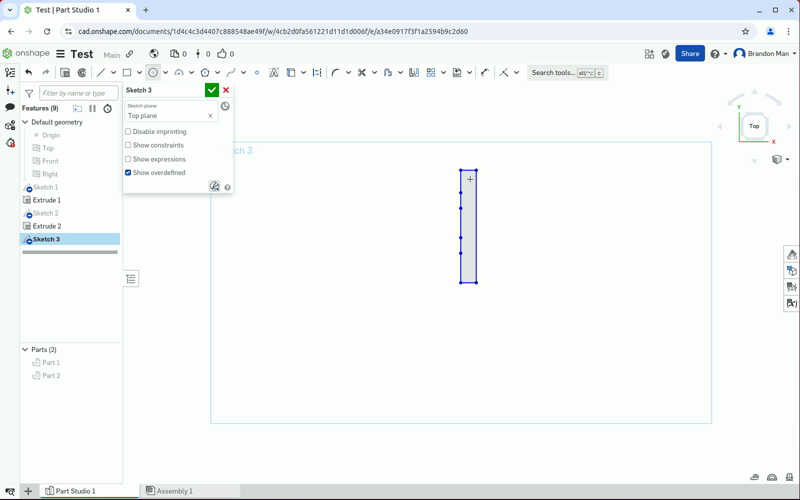
click(470, 178)
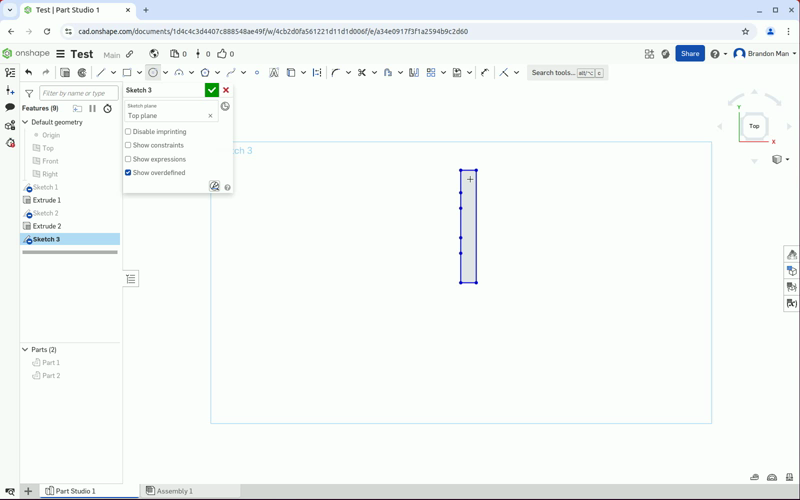
key_up(shift)
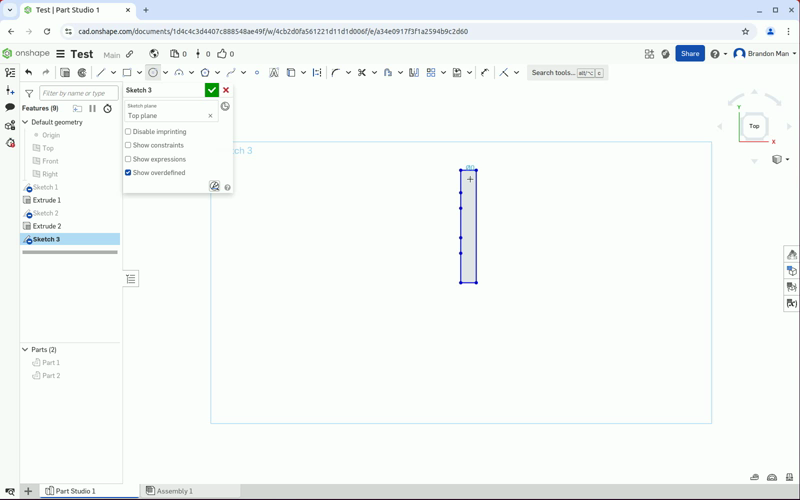
mouse_move(472, 178)
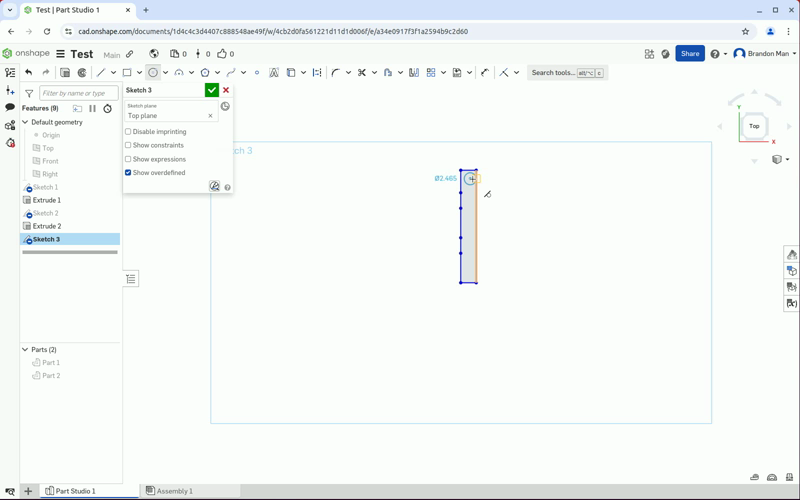
scroll(6)
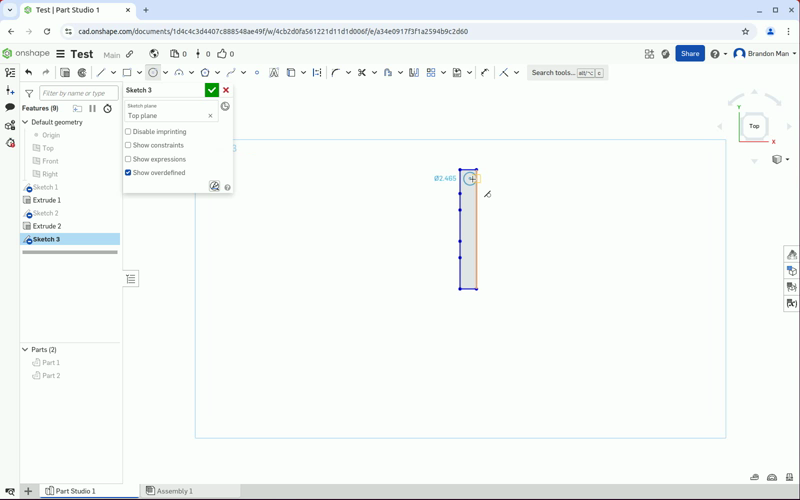
scroll(6)
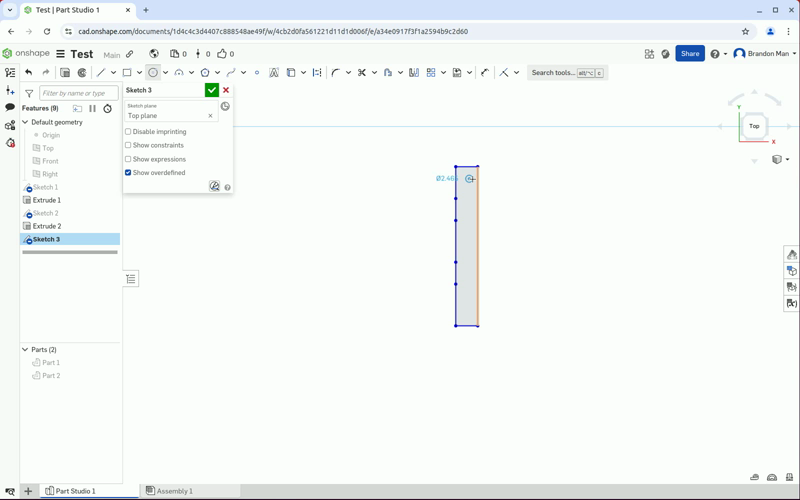
scroll(6)
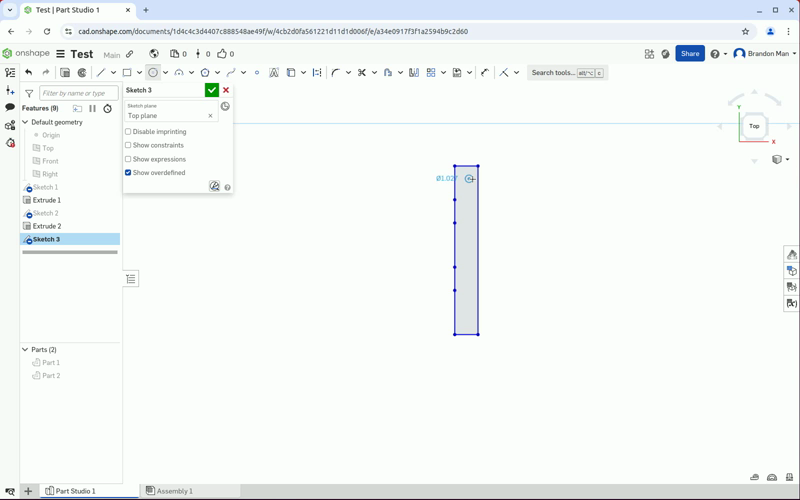
scroll(6)
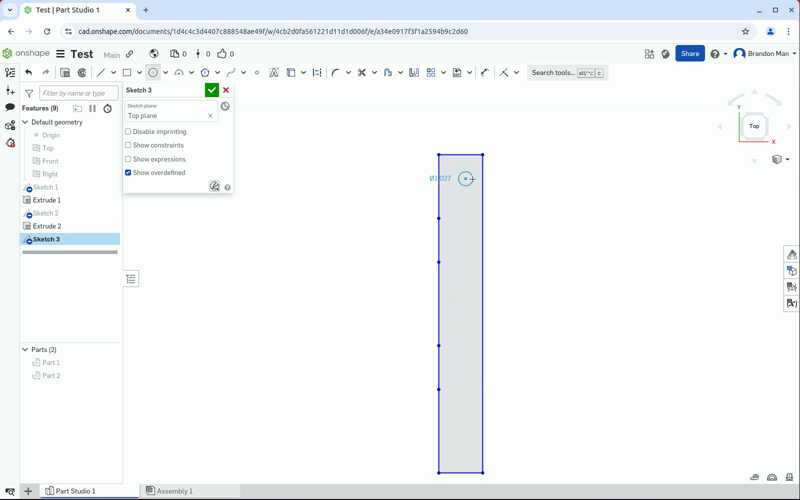
scroll(6)
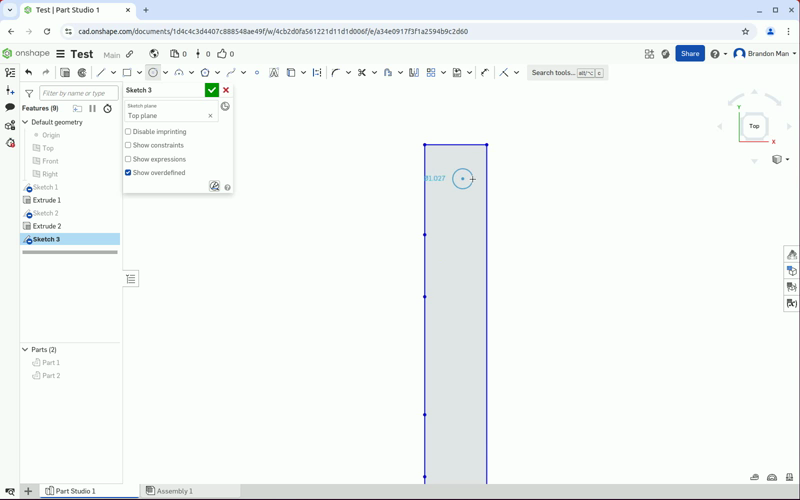
scroll(6)
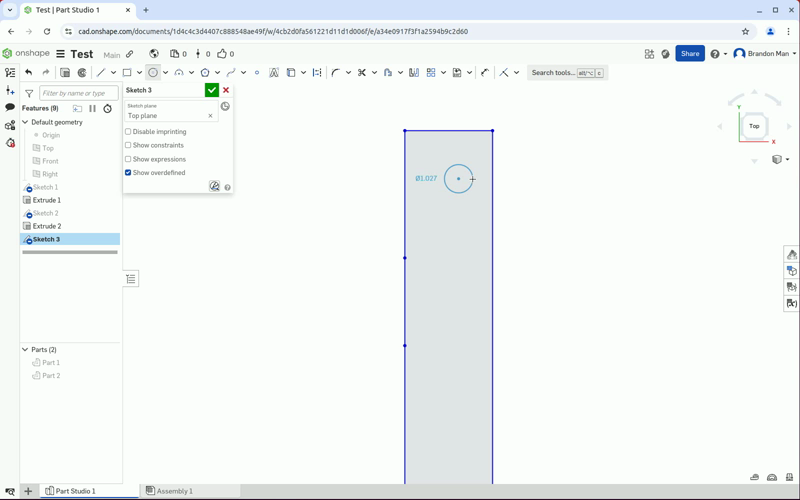
scroll(6)
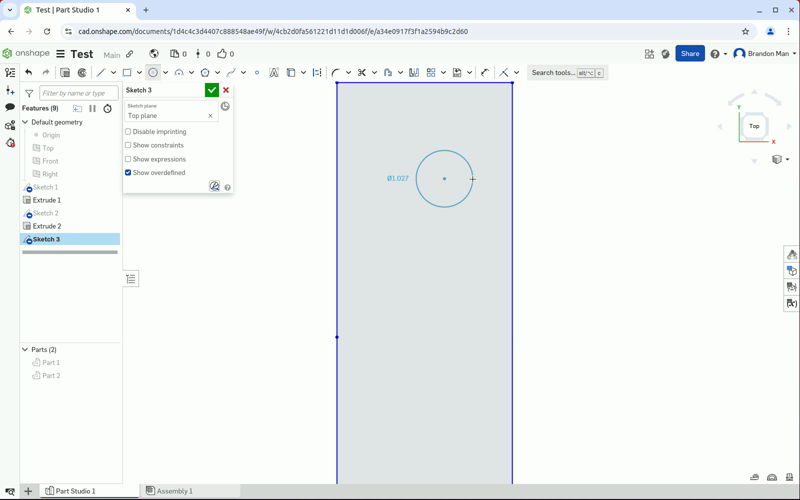
click(472, 178)
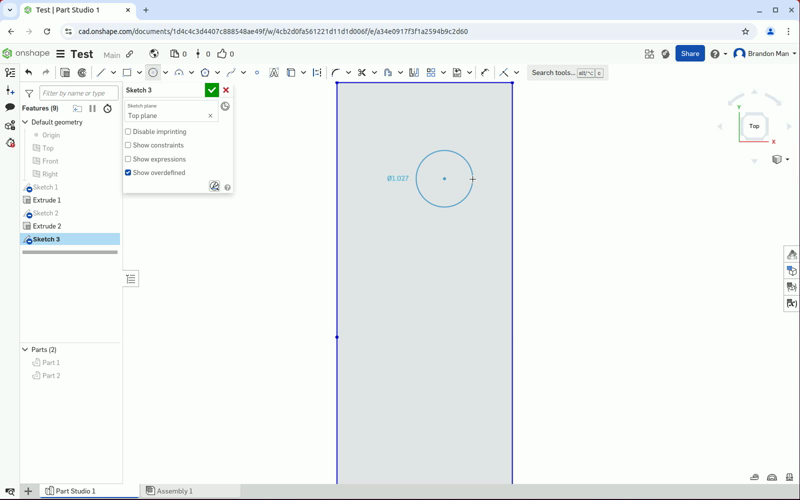
scroll(-6)
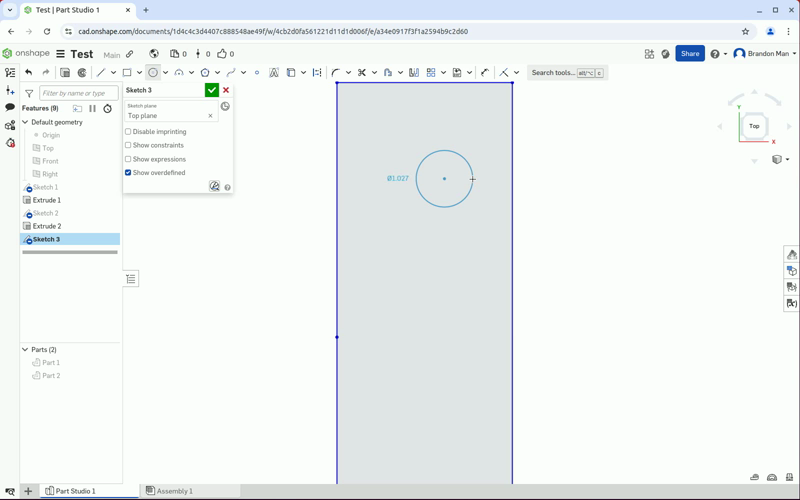
scroll(-6)
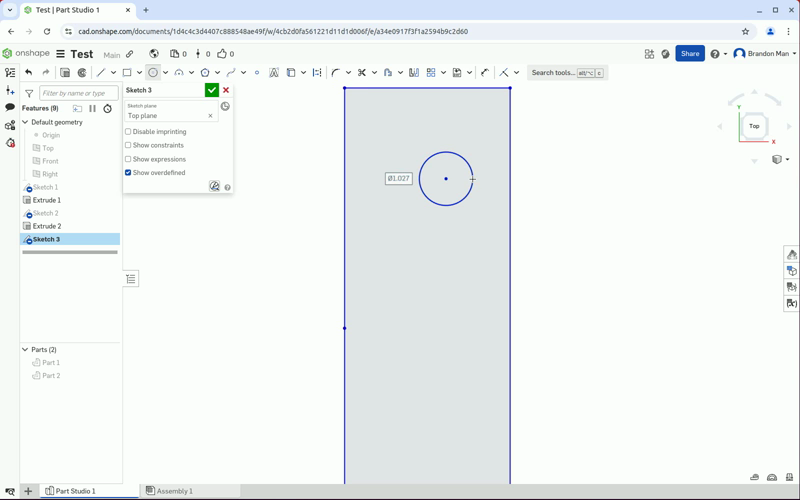
scroll(-6)
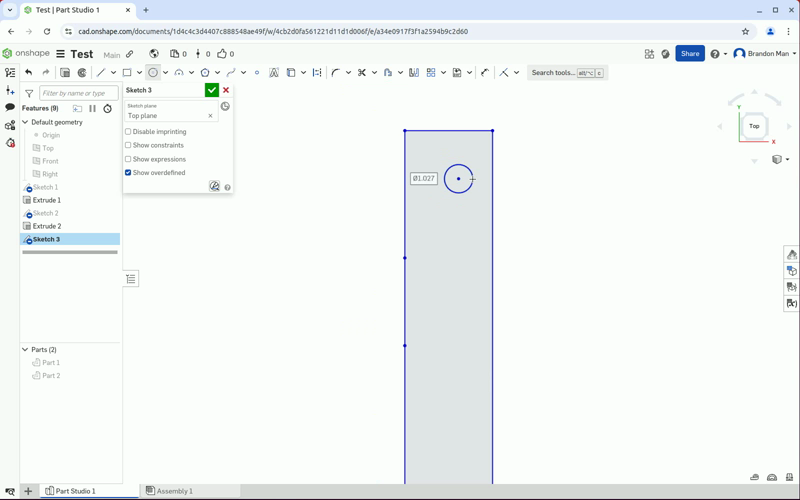
scroll(-6)
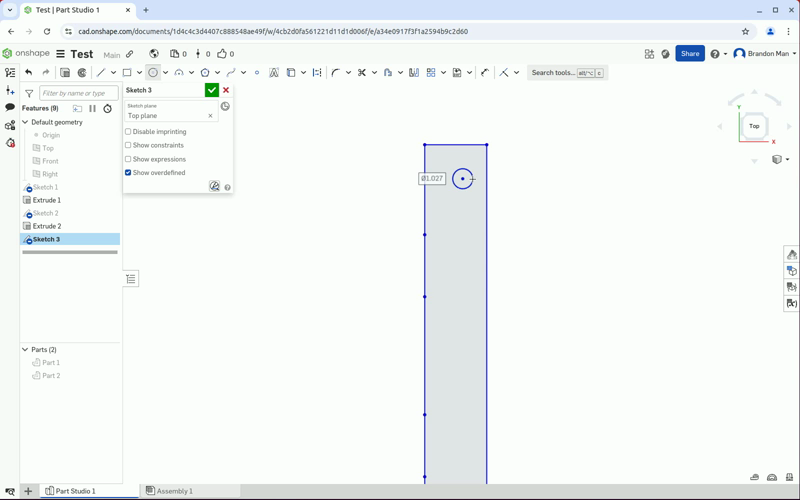
scroll(-6)
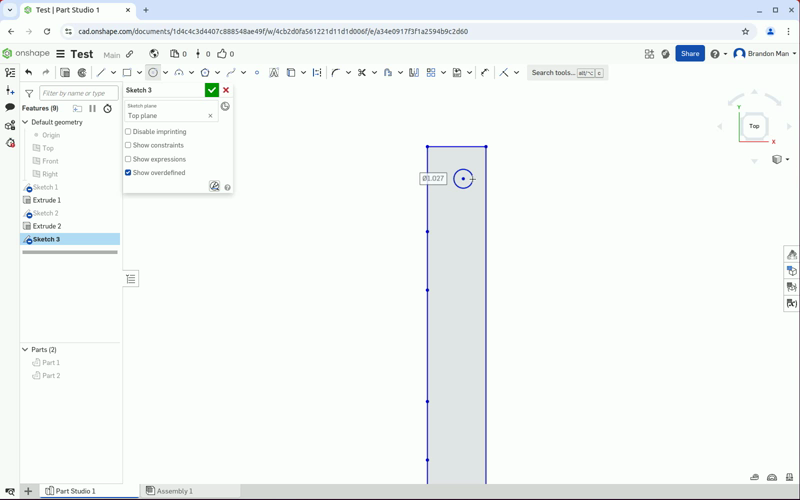
scroll(-6)
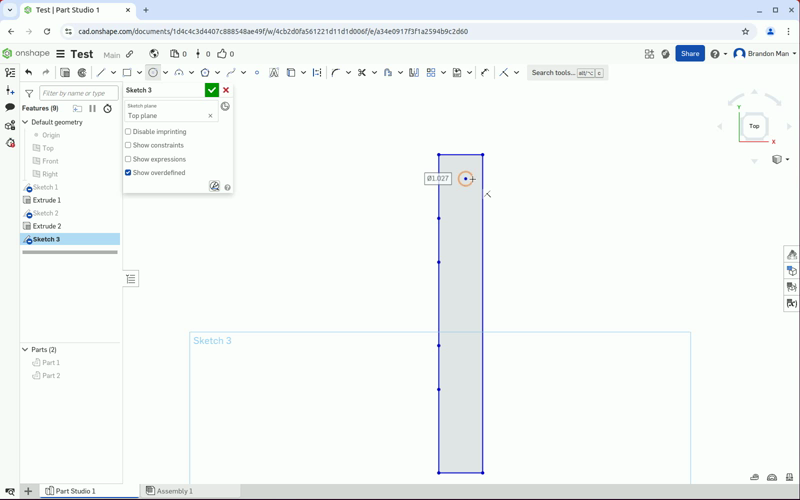
scroll(-6)
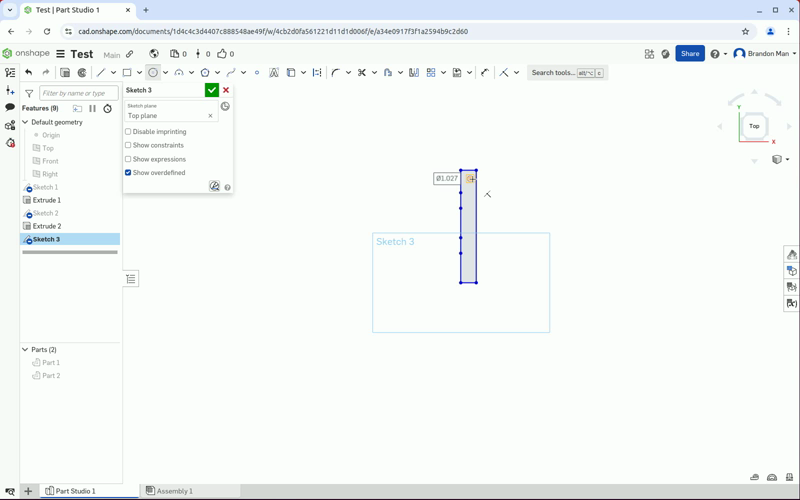
key(esc)
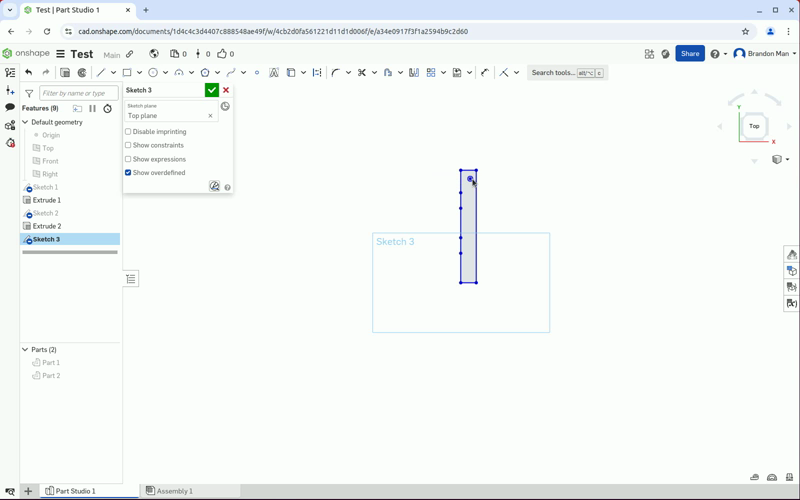
mouse_move(462, 196)
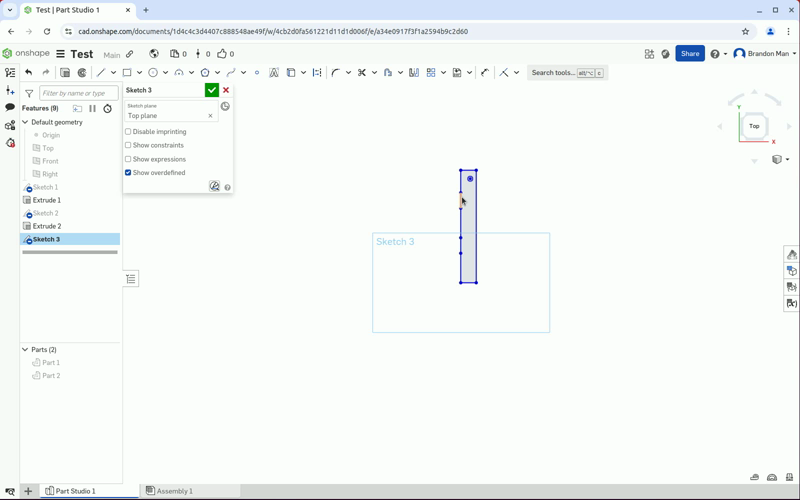
scroll(6)
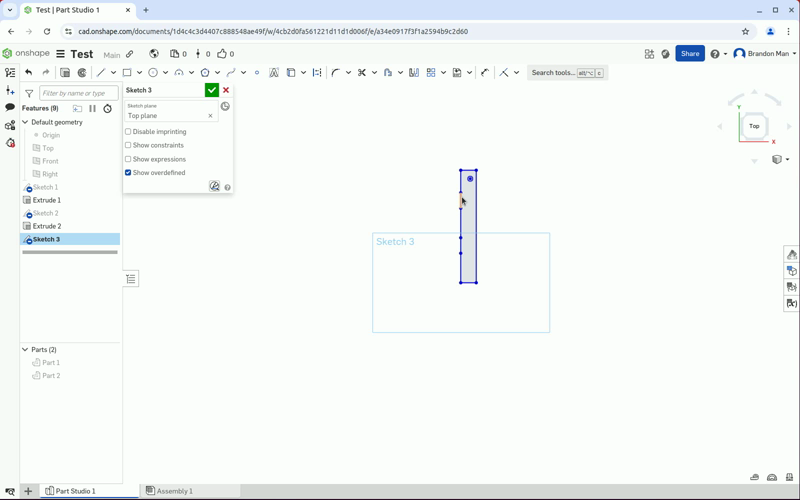
scroll(6)
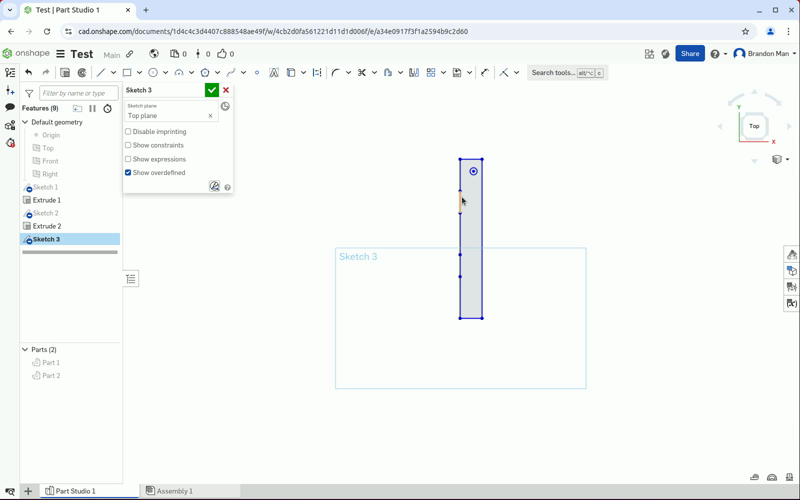
scroll(6)
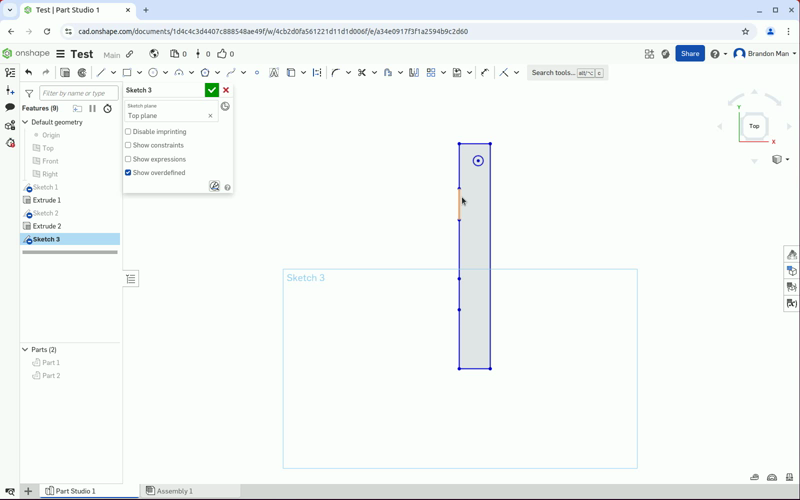
scroll(6)
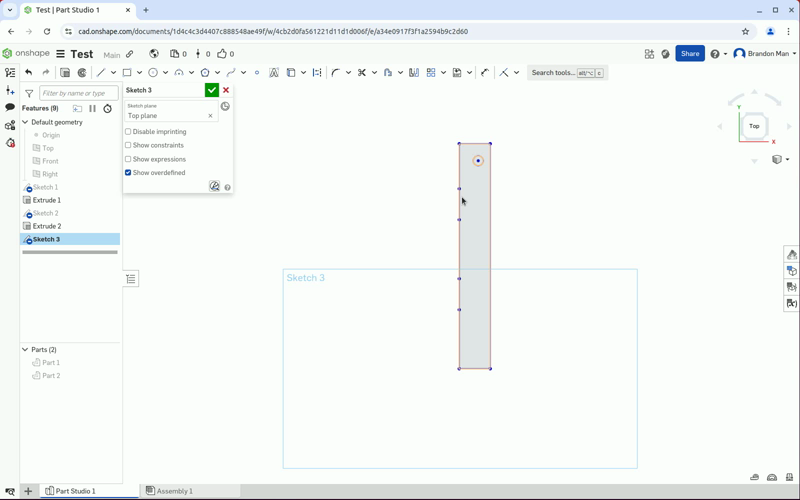
scroll(6)
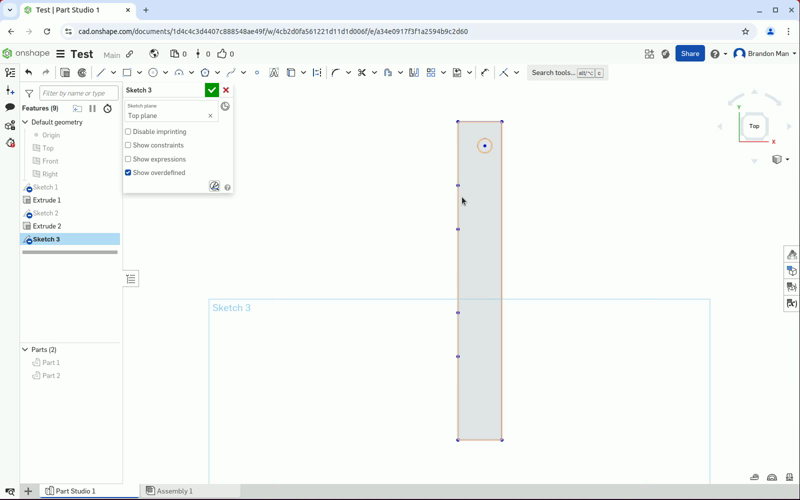
scroll(6)
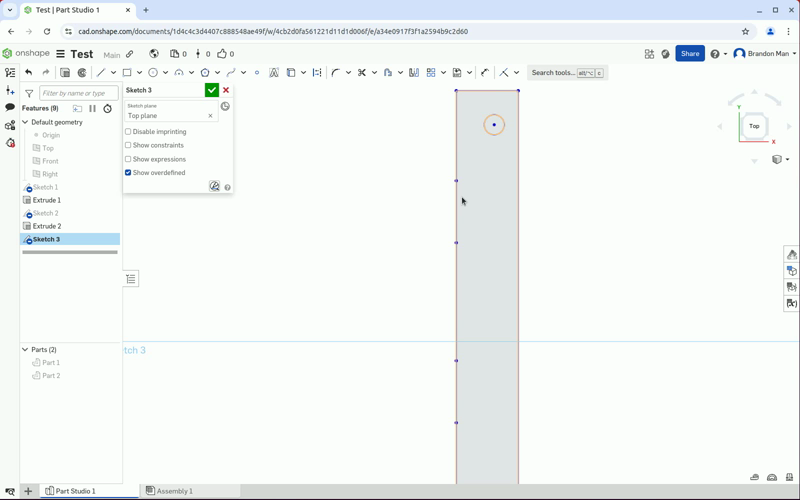
scroll(6)
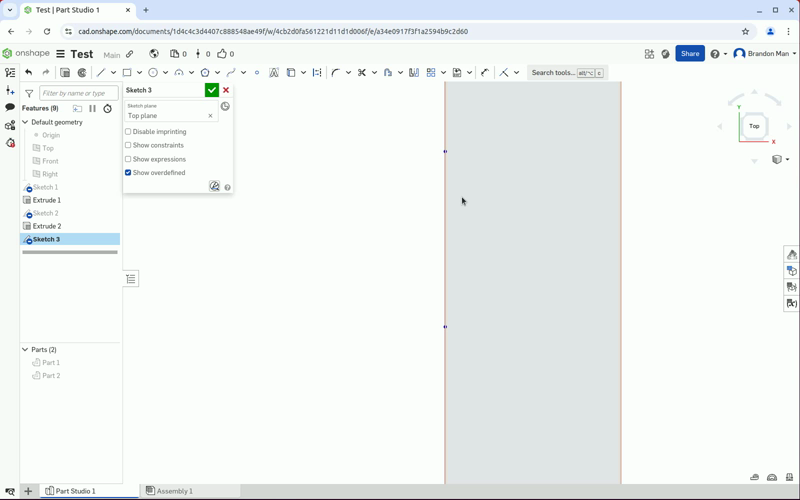
click(462, 196)
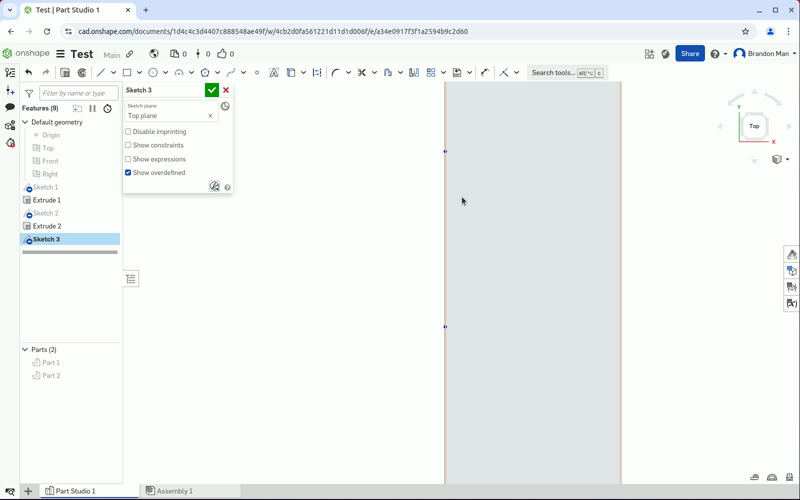
scroll(-6)
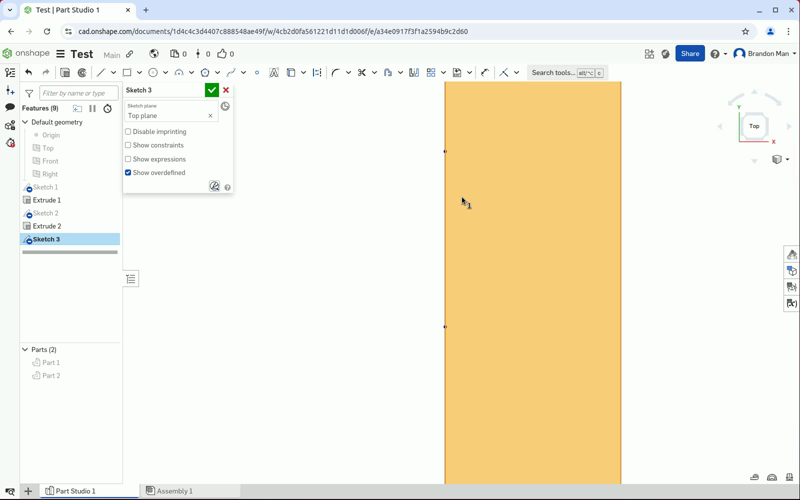
scroll(-6)
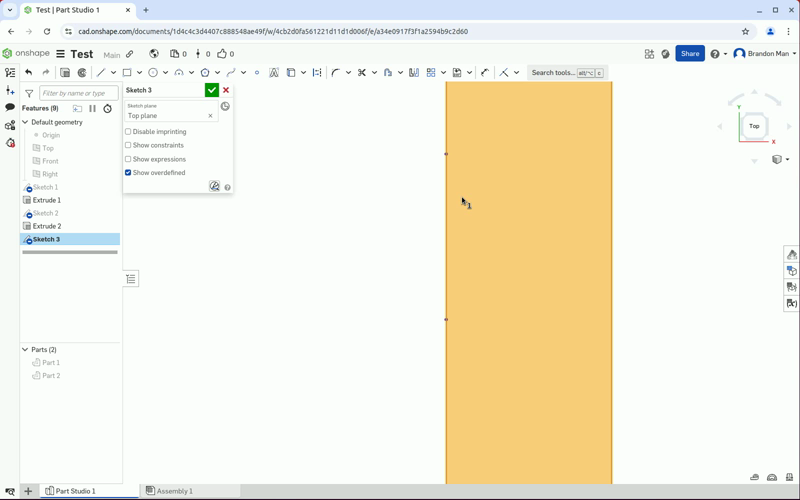
scroll(-6)
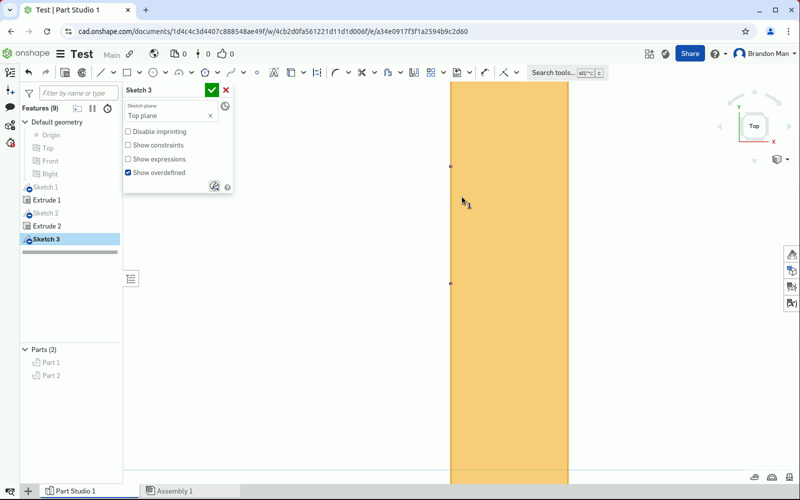
scroll(-6)
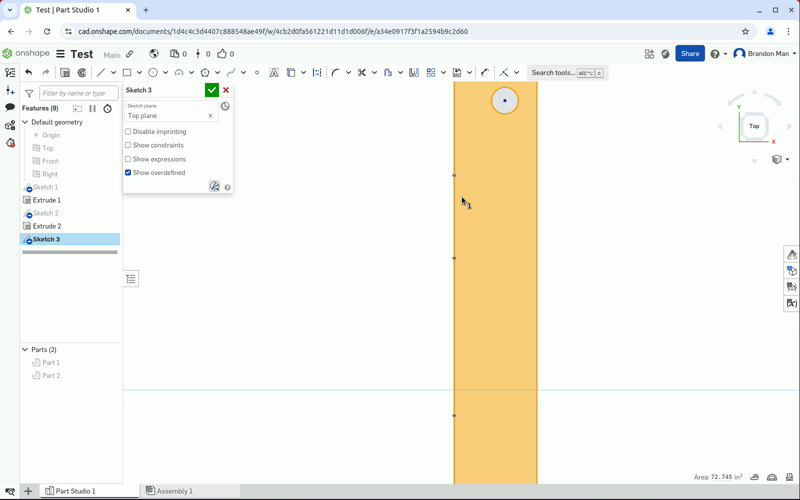
scroll(-6)
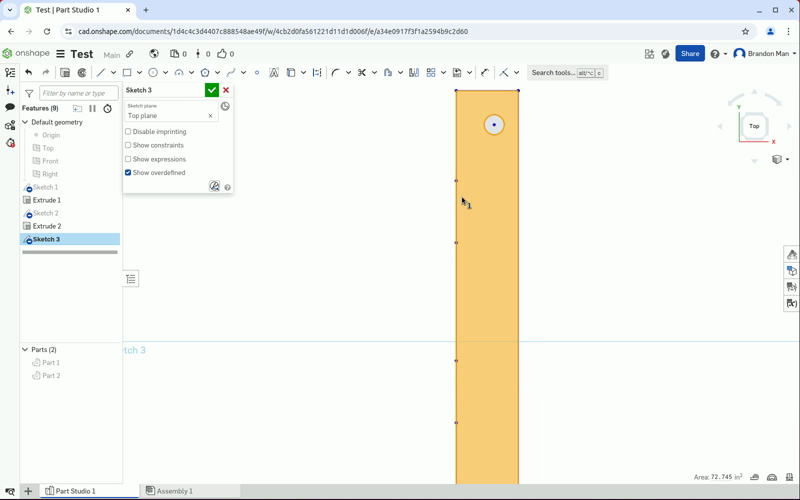
scroll(-6)
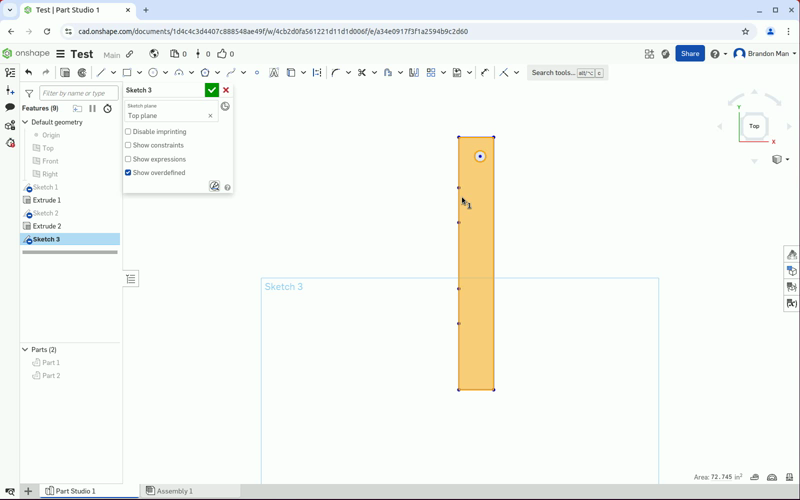
scroll(-6)
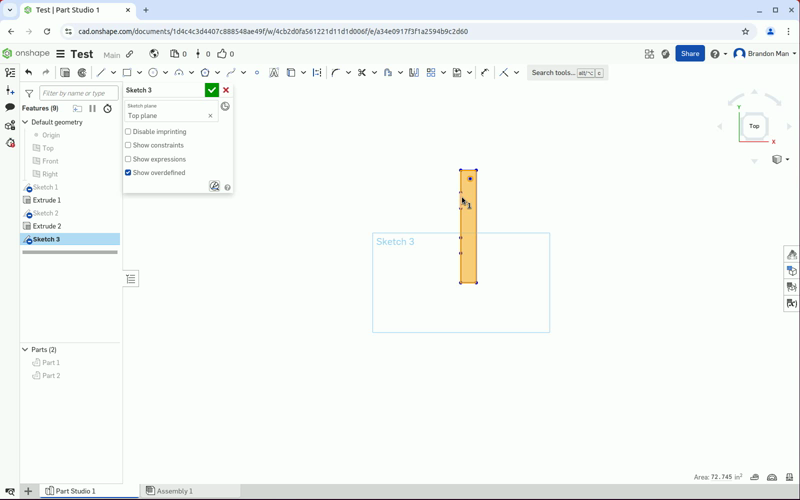
mouse_move(73, 352)
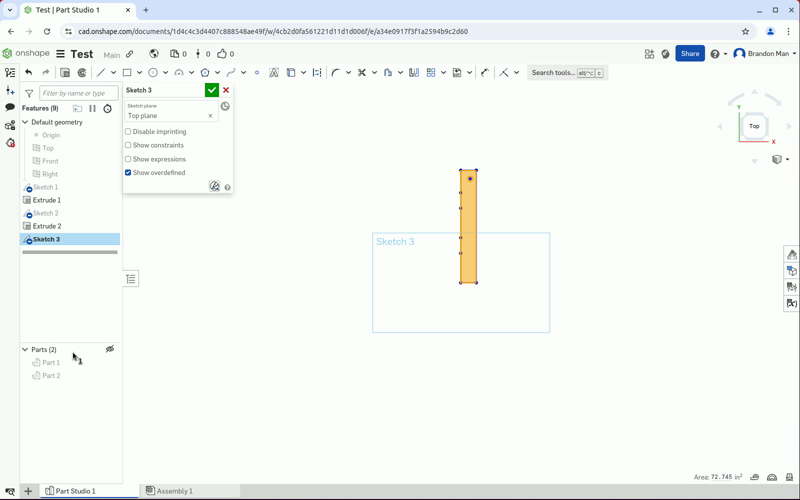
key(shift+y)
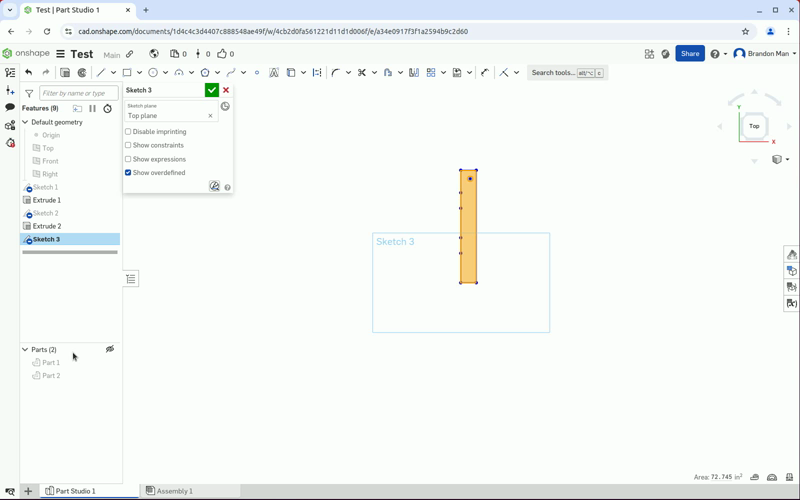
key(shift+e)
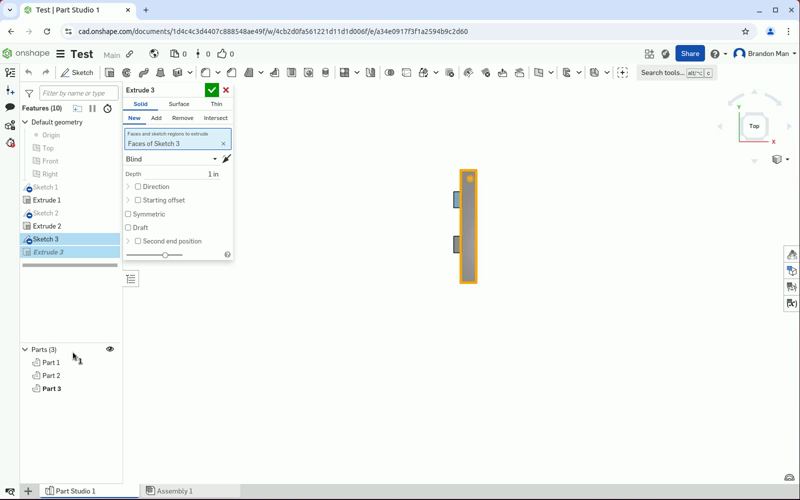
mouse_move(143, 106)
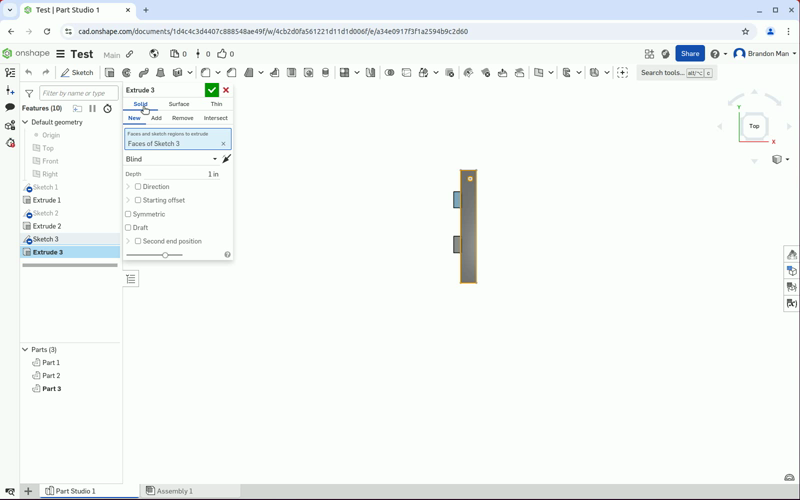
click(143, 106)
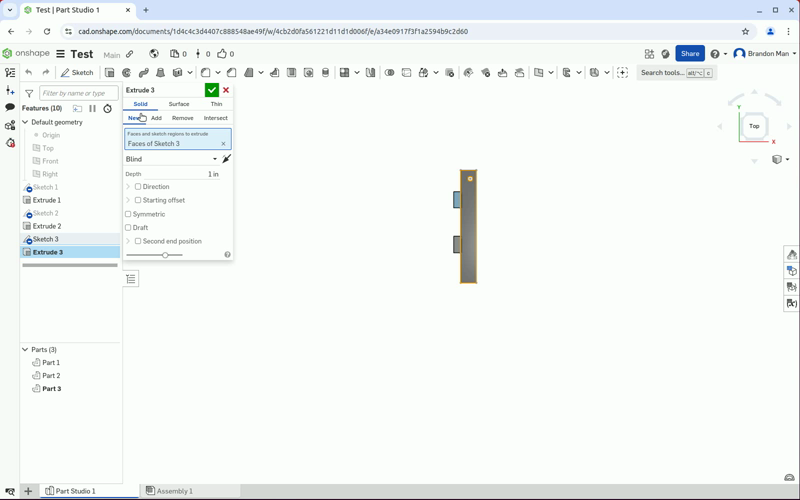
mouse_move(137, 120)
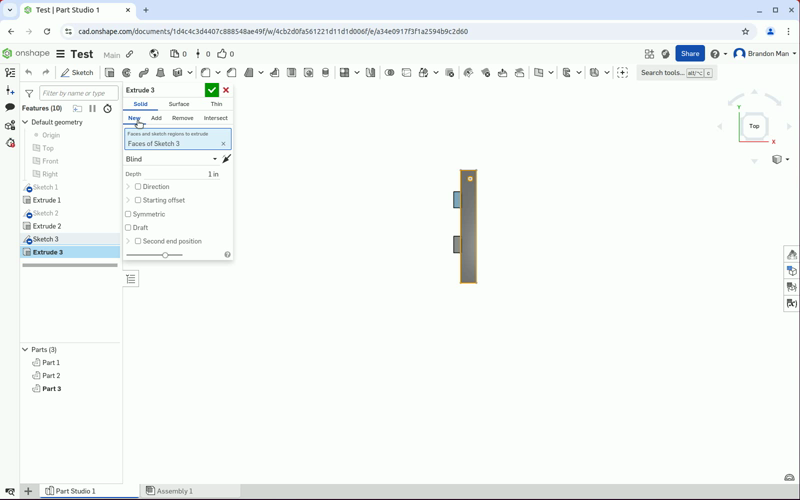
click(137, 120)
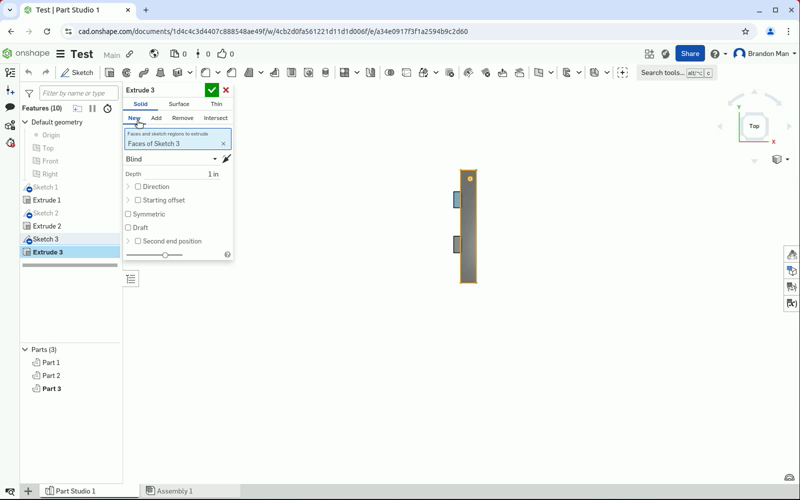
key(tab, 4)
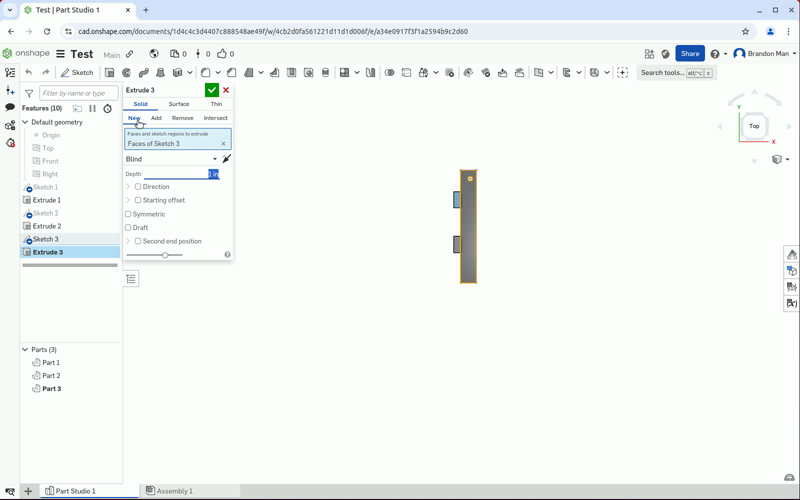
text(1.444)
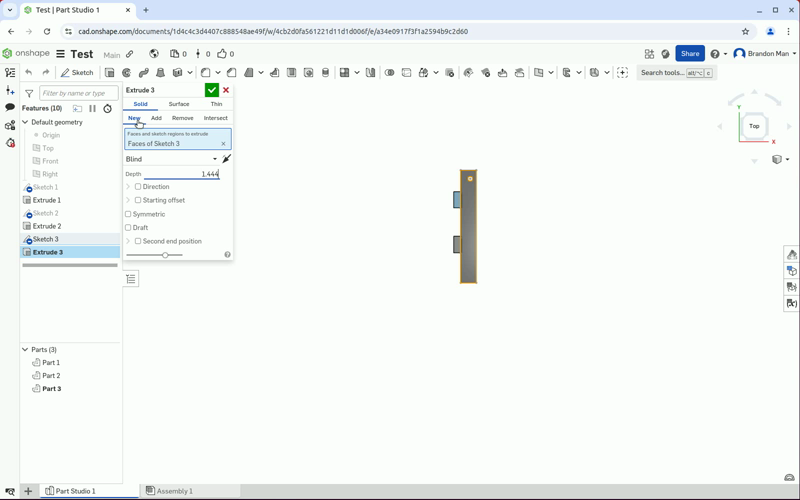
key(enter)
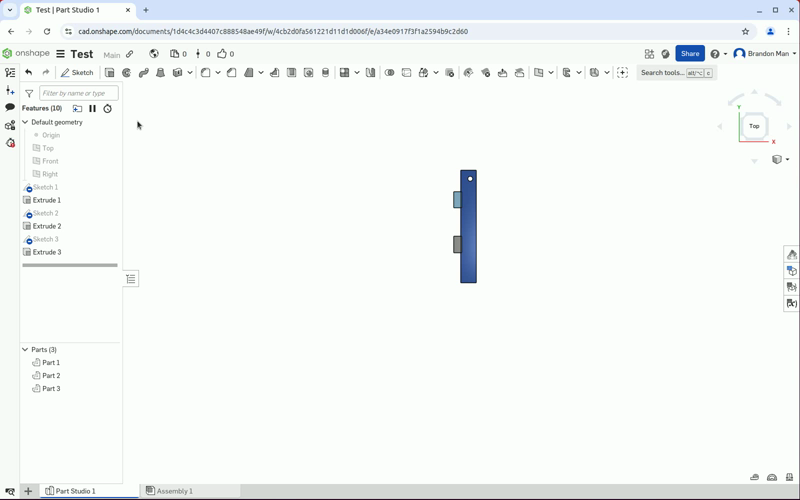
key(shift+h)
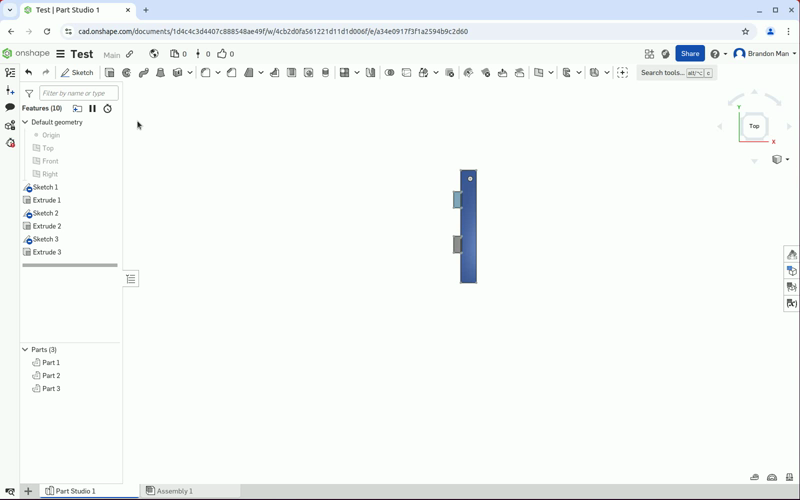
key(shift+h)
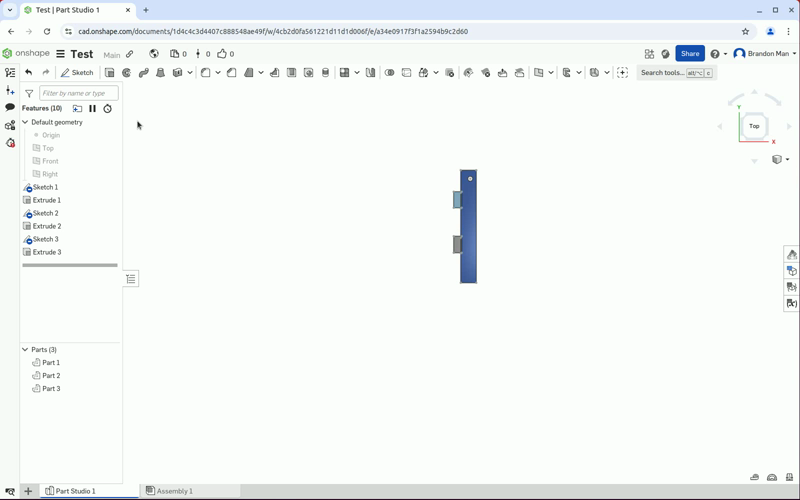
key(shift+7)
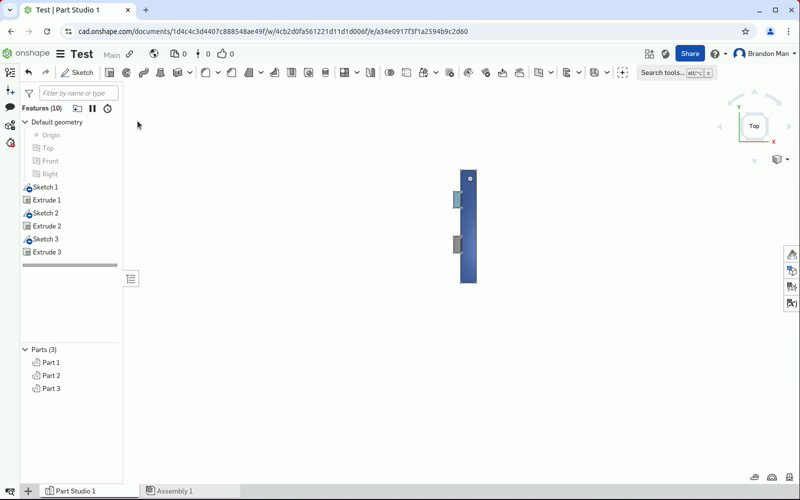
key(up, 3)
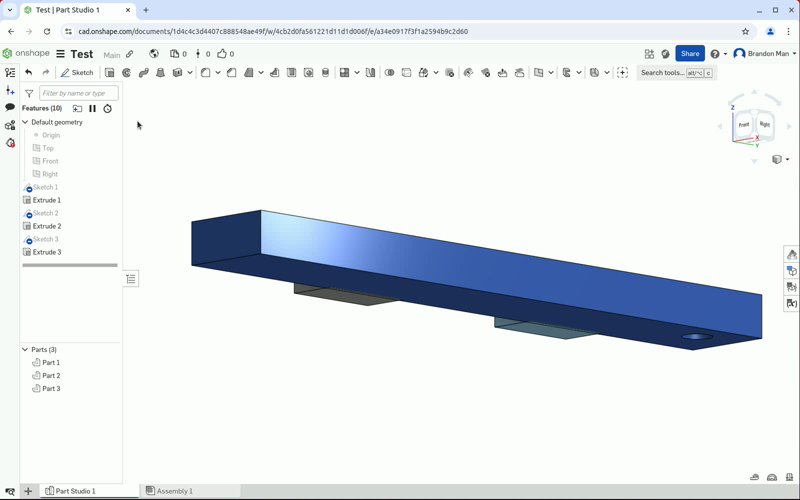
key(left, 3)
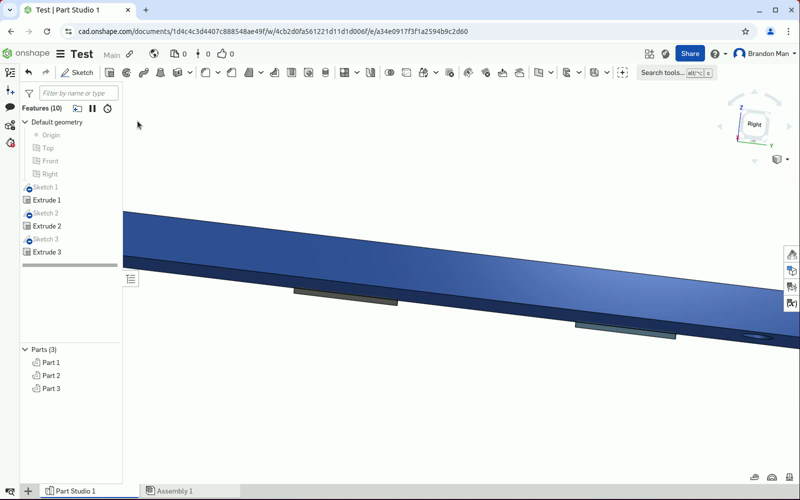
key(right, 3)
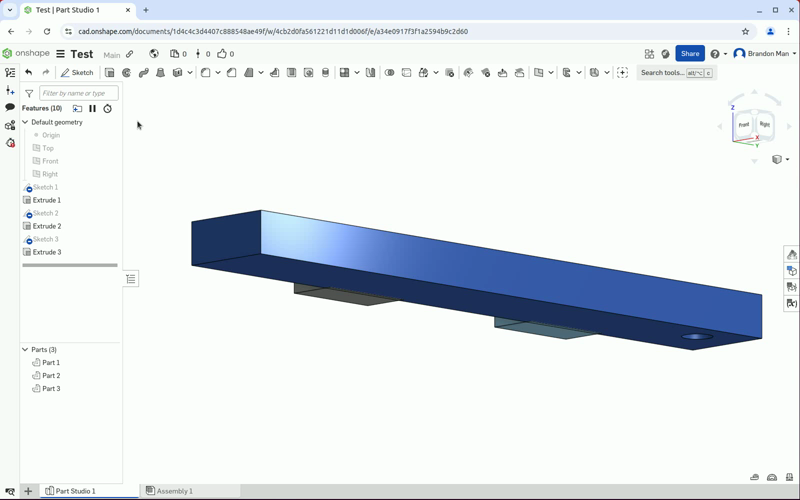
key(down, 3)
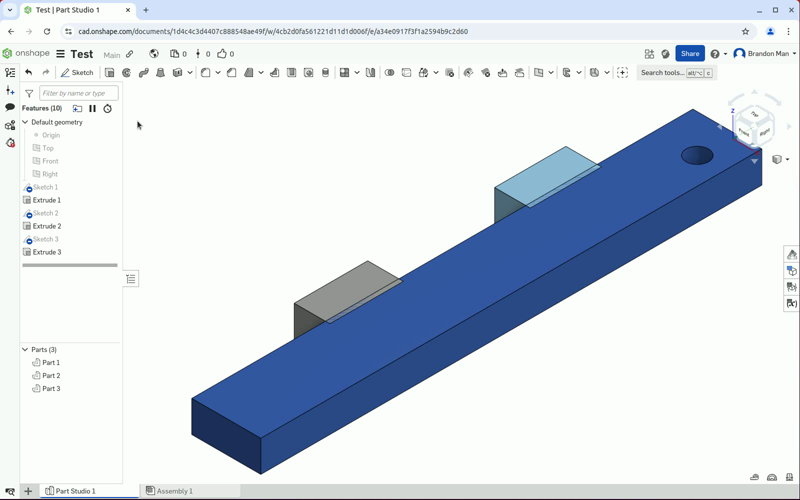
mouse_move(73, 189)
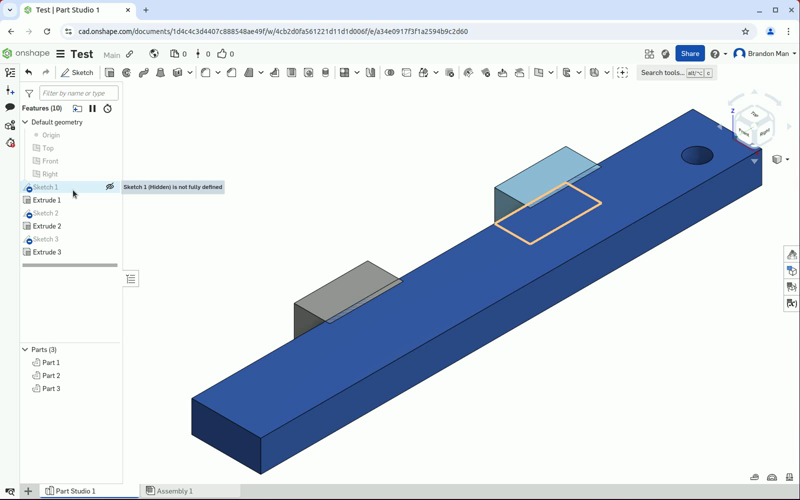
click(73, 189)